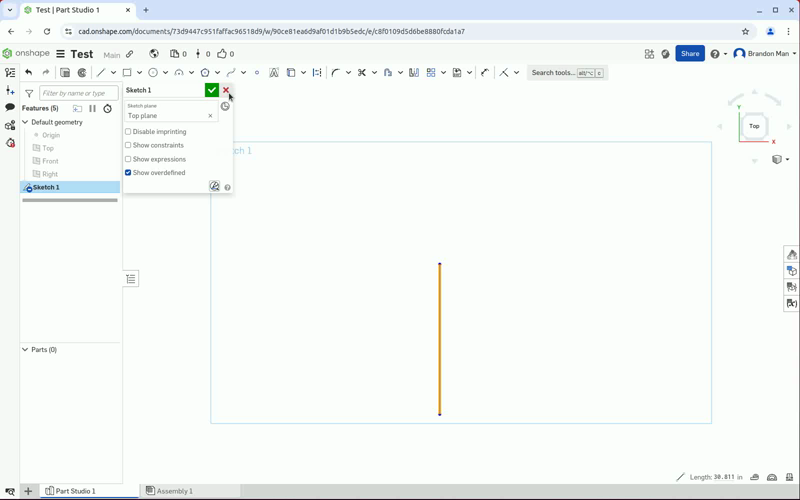
key(shift+h)
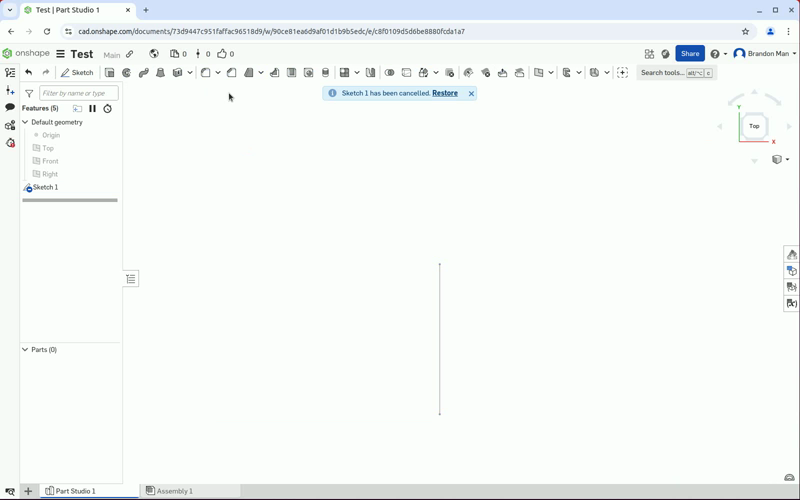
key(shift+s)
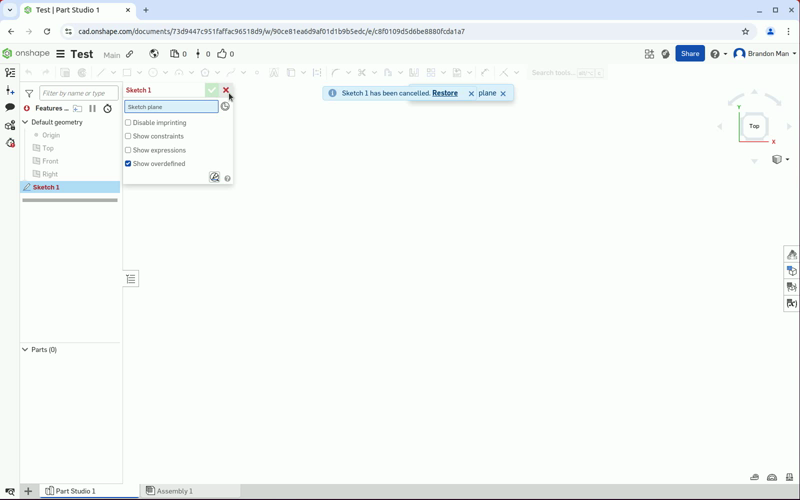
mouse_move(73, 150)
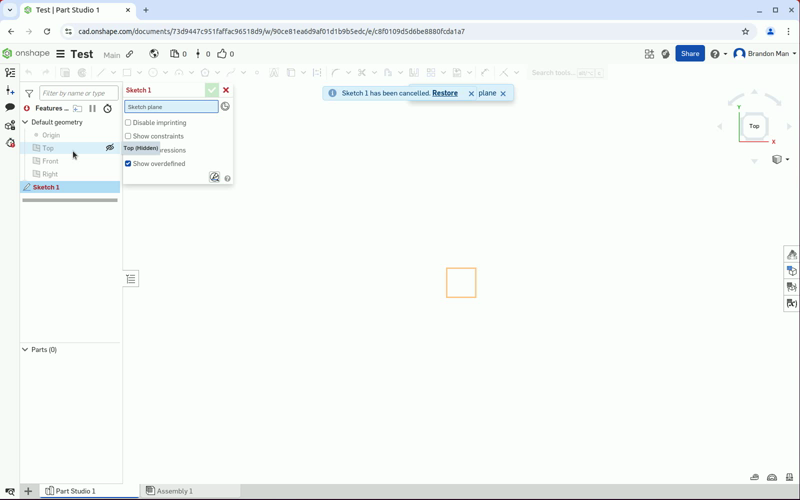
click(73, 150)
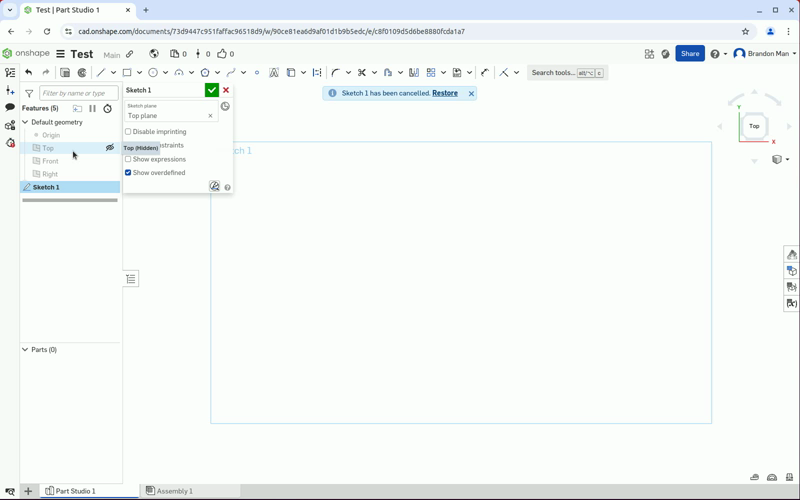
mouse_move(73, 352)
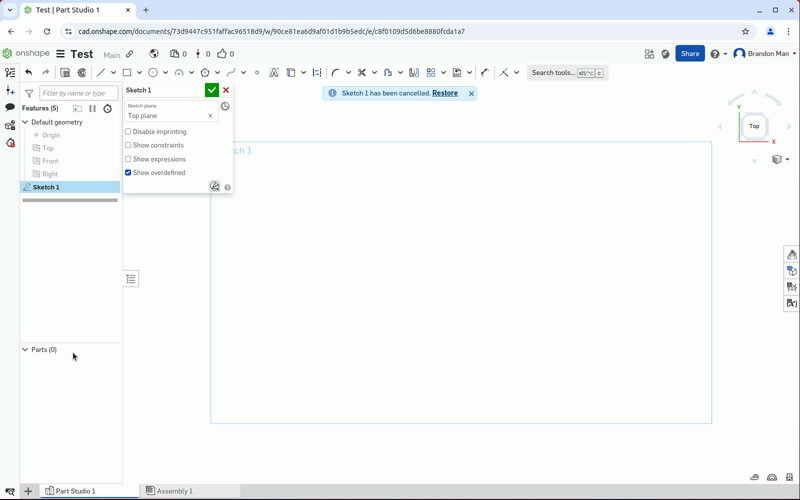
key(y)
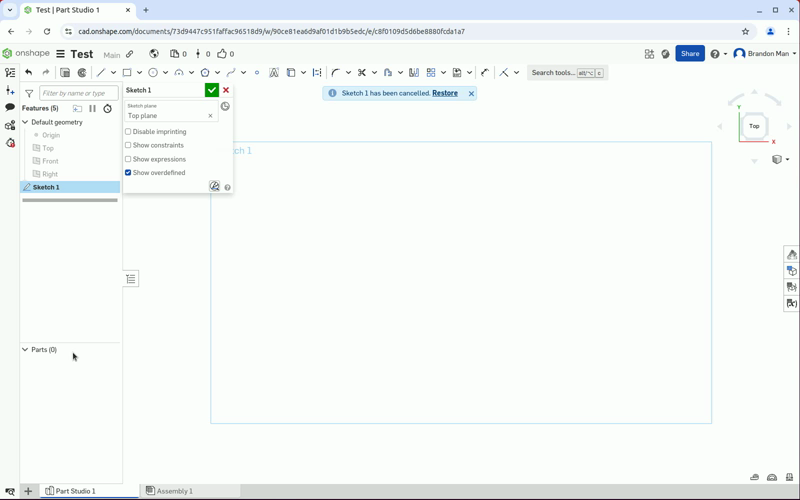
key(l)
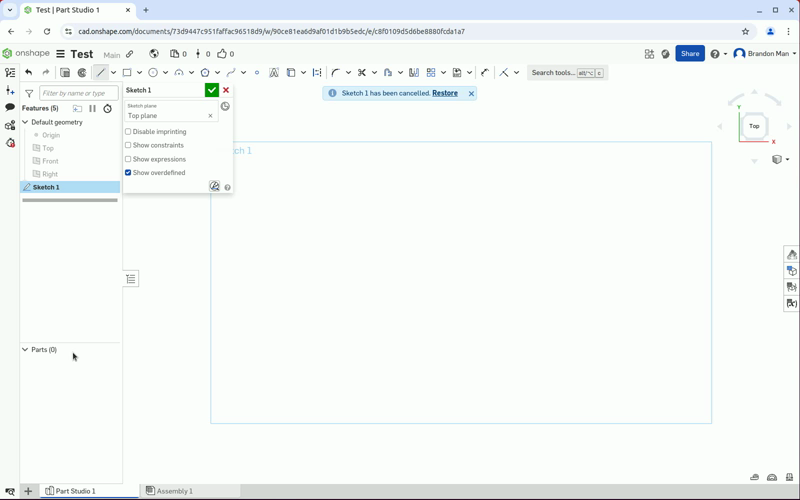
key_down(shift)
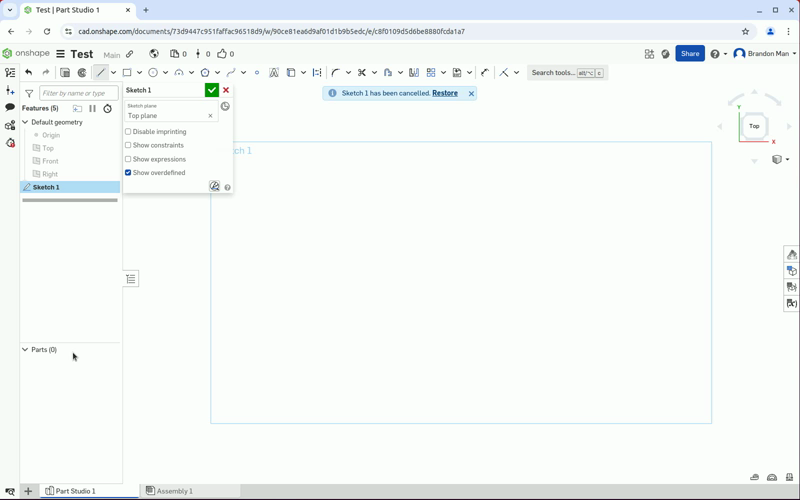
mouse_move(432, 254)
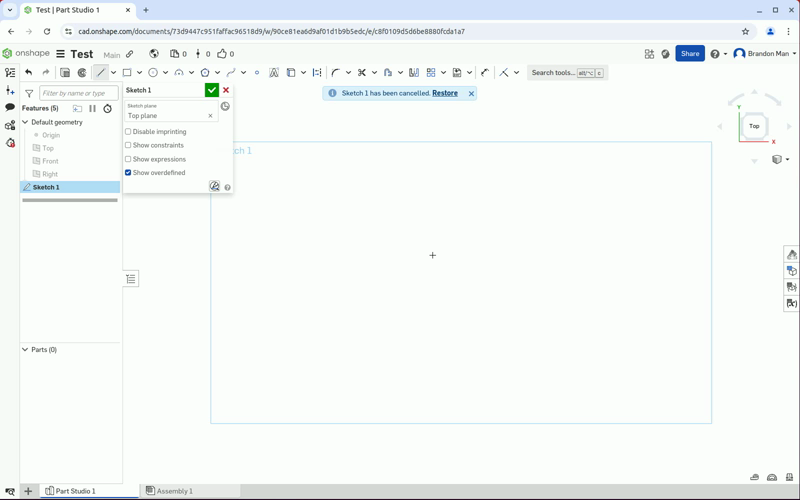
click(432, 254)
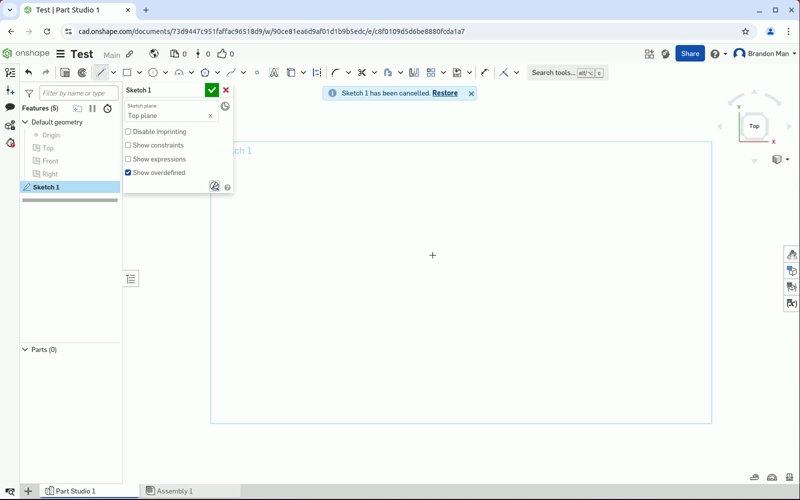
key_up(shift)
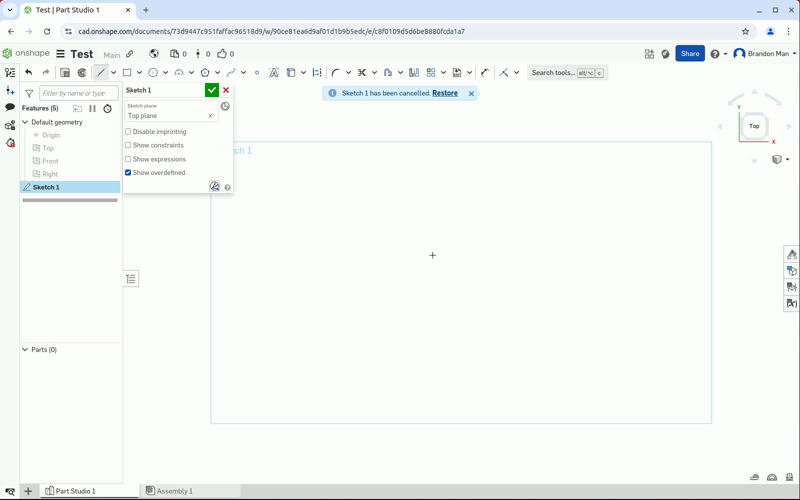
key_down(shift)
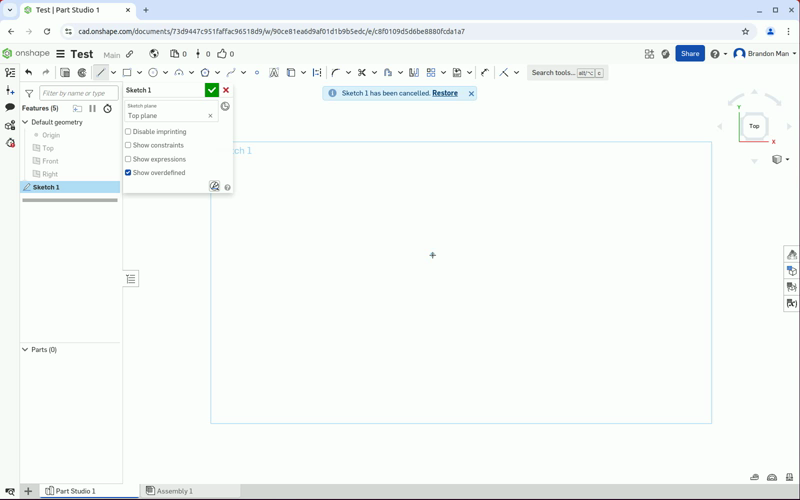
mouse_move(462, 254)
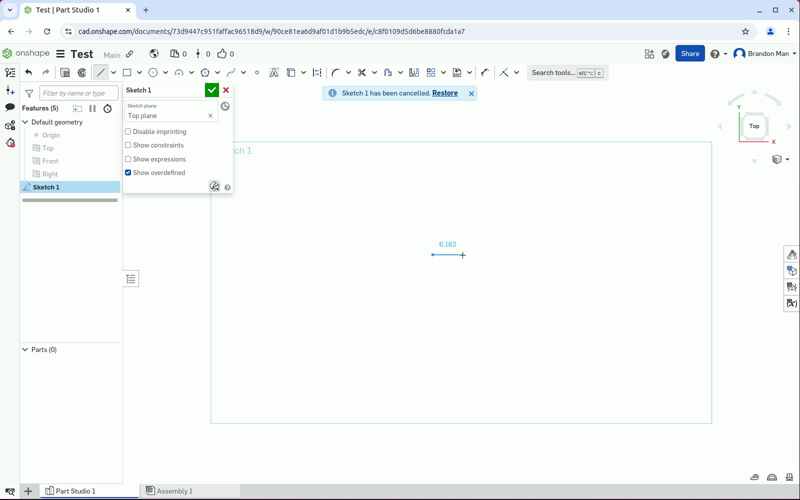
mouse_move(461, 254)
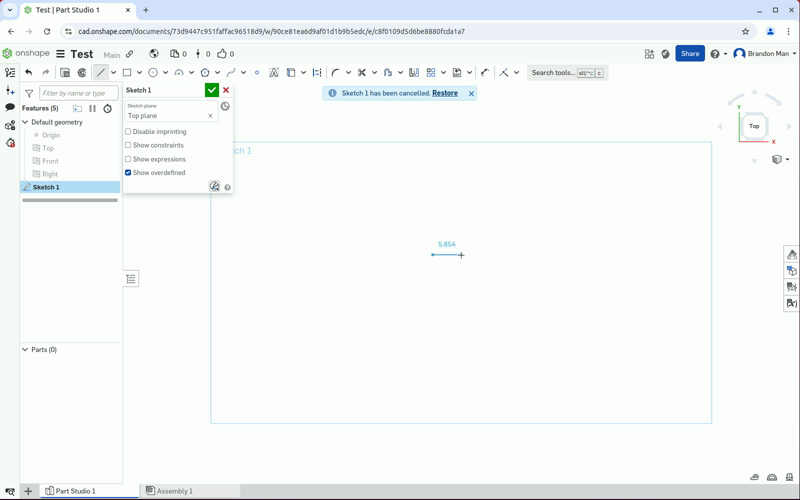
click(461, 254)
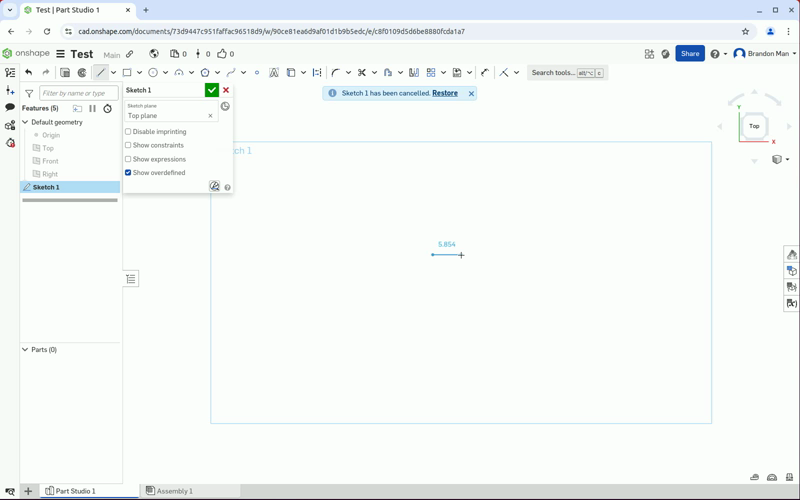
key_up(shift)
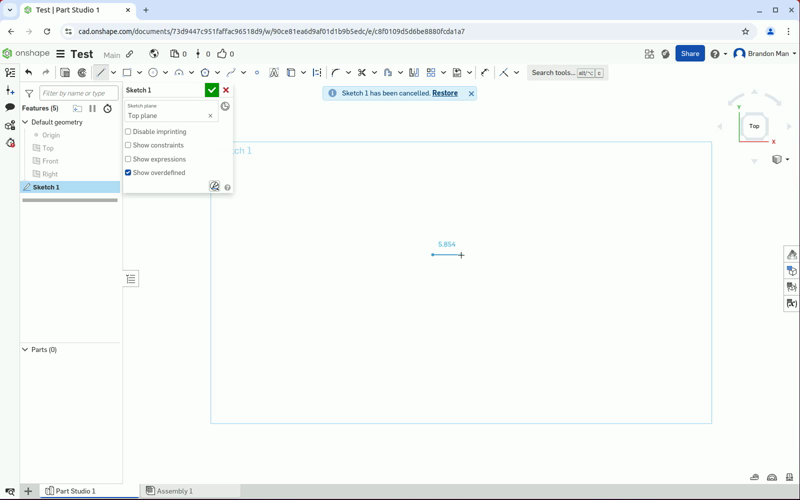
key_down(shift)
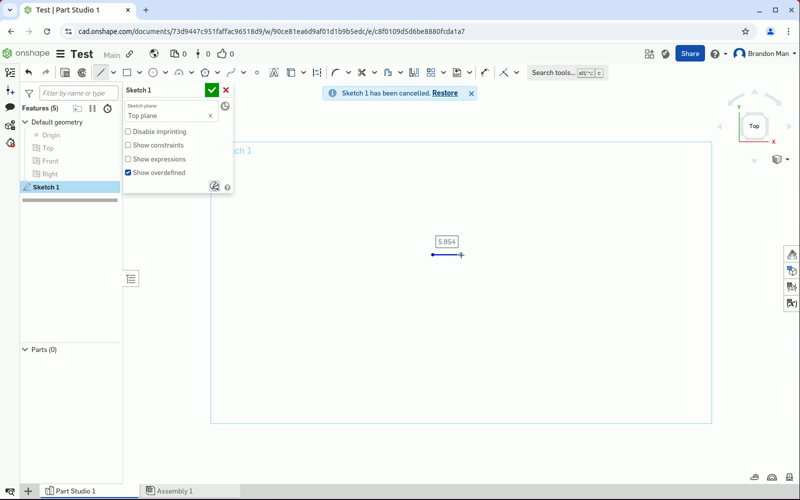
mouse_move(491, 254)
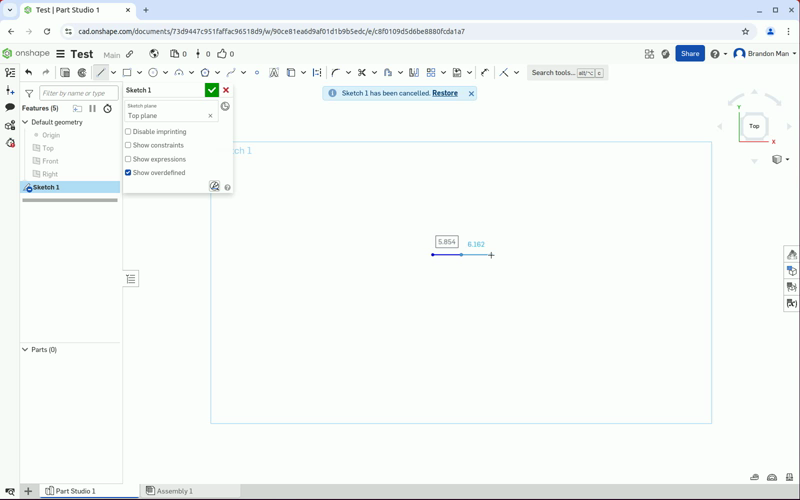
mouse_move(461, 283)
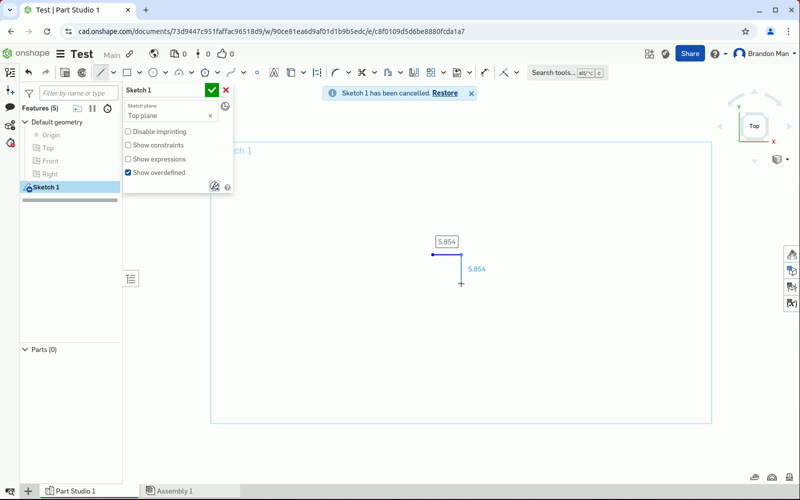
click(461, 283)
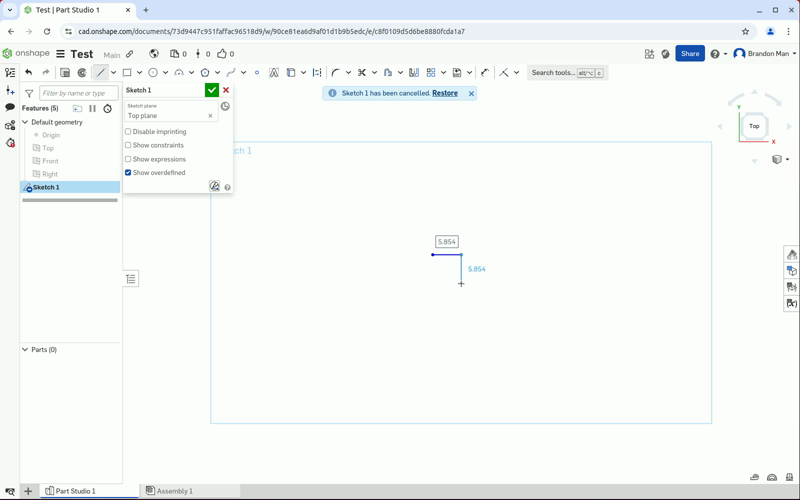
key_up(shift)
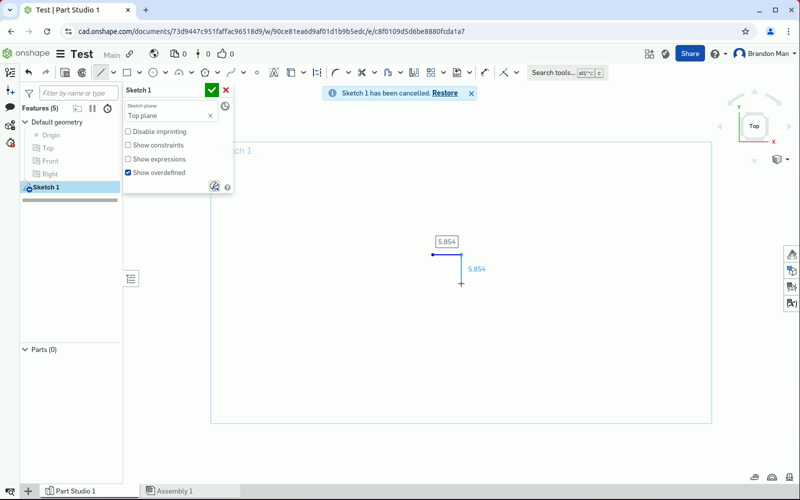
key_down(shift)
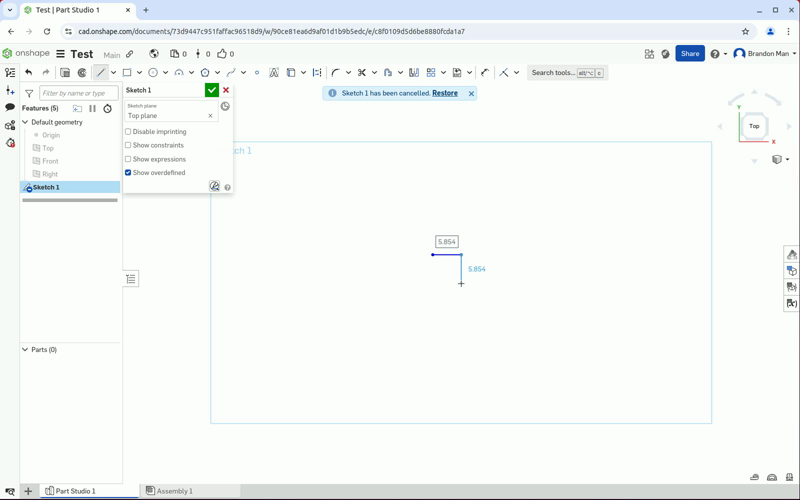
mouse_move(491, 283)
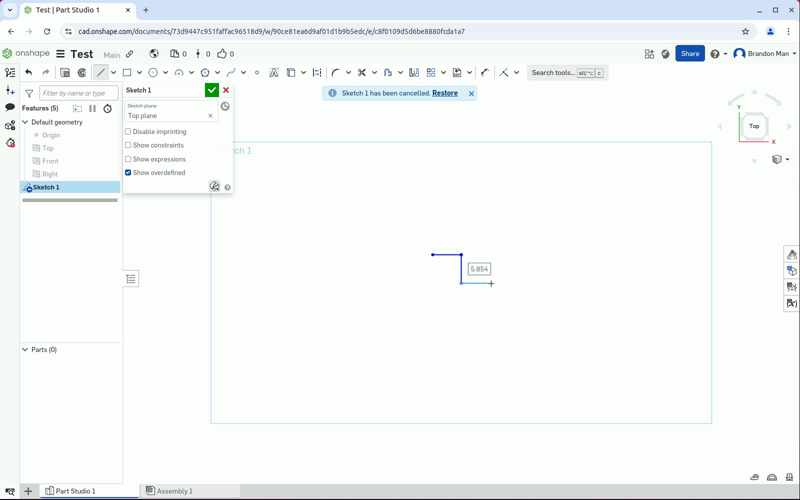
mouse_move(488, 283)
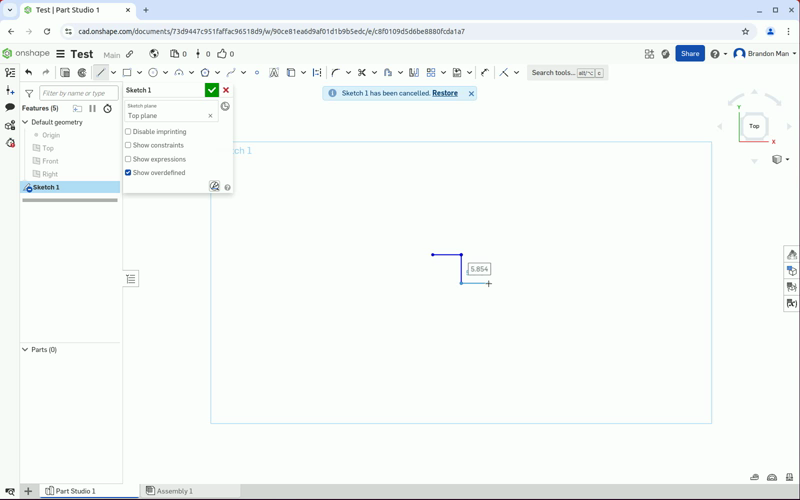
click(488, 283)
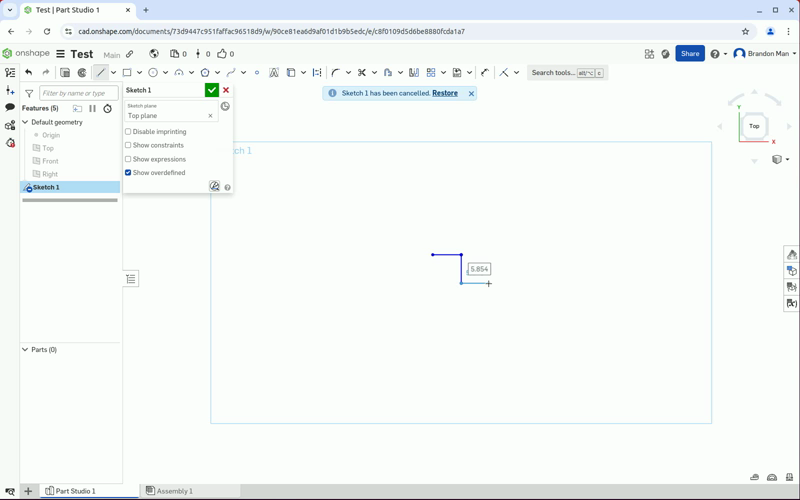
key_up(shift)
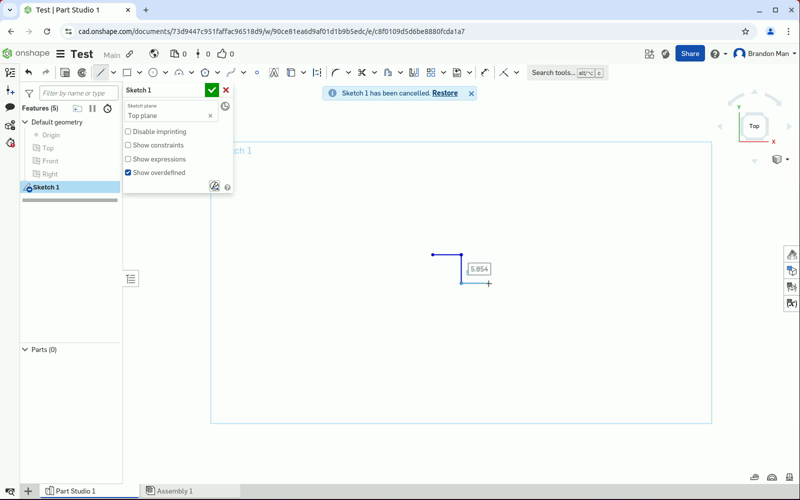
key_down(shift)
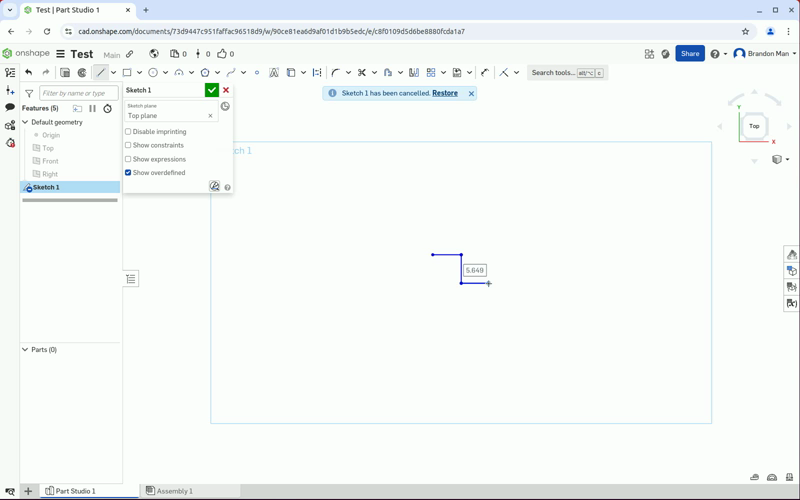
mouse_move(488, 170)
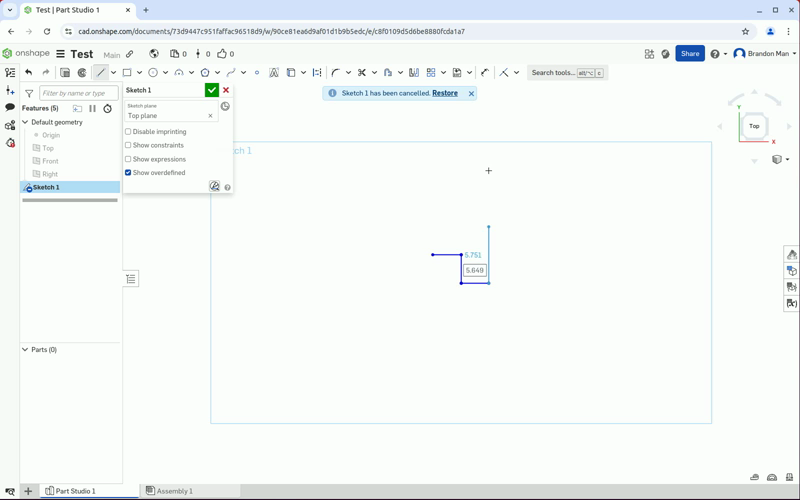
click(488, 170)
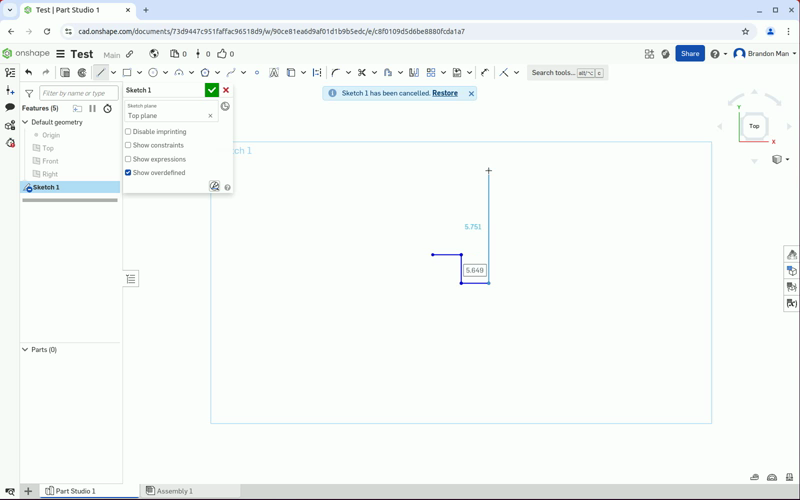
key_up(shift)
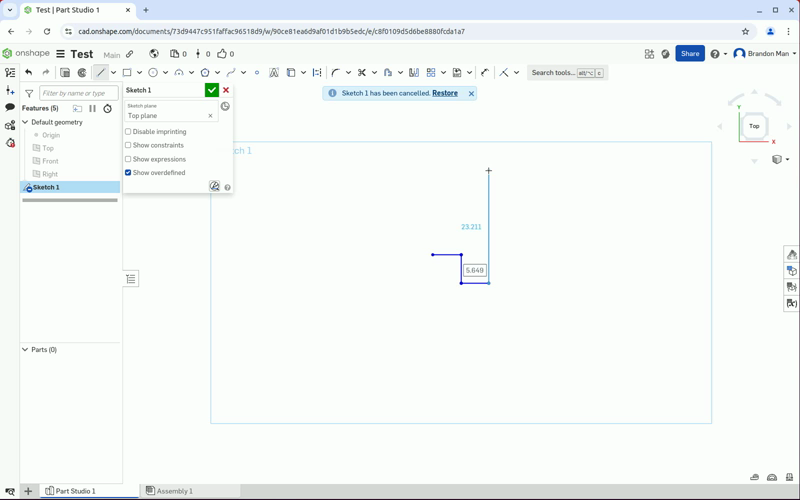
key_down(shift)
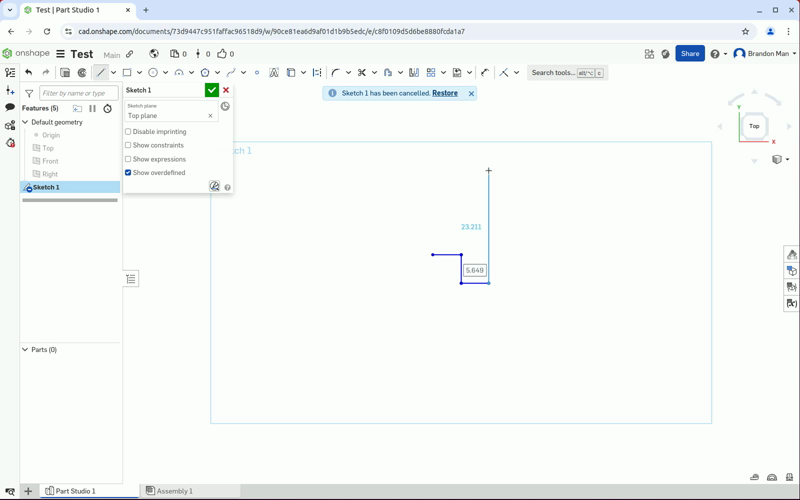
mouse_move(518, 170)
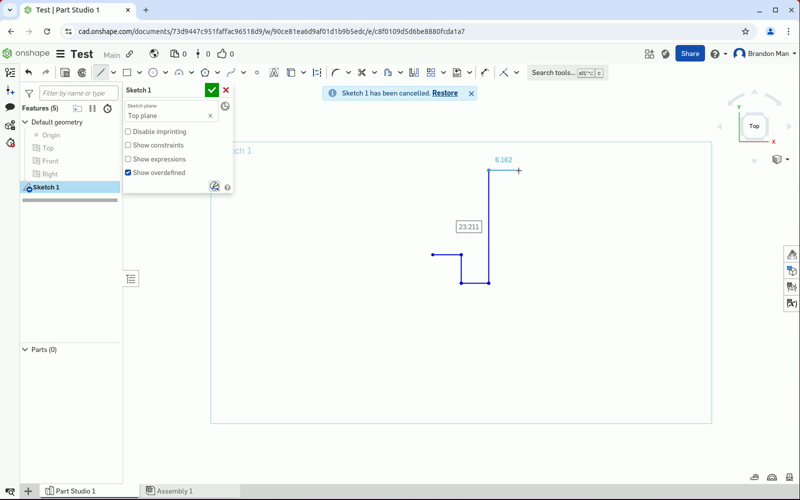
mouse_move(461, 170)
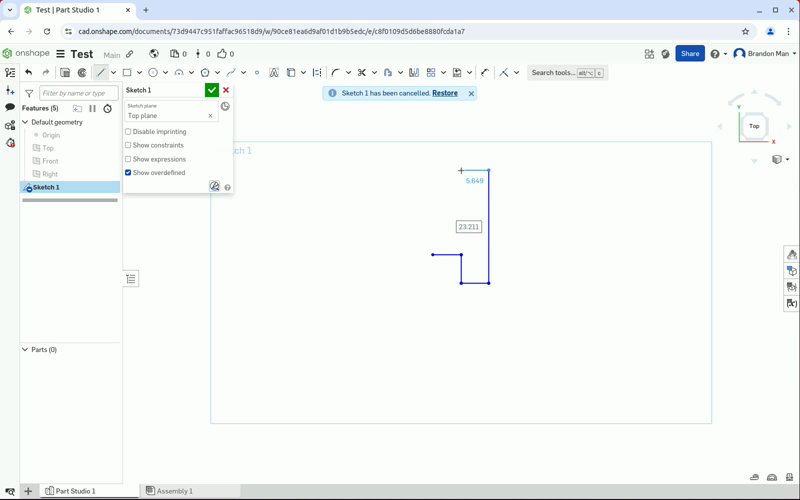
click(461, 170)
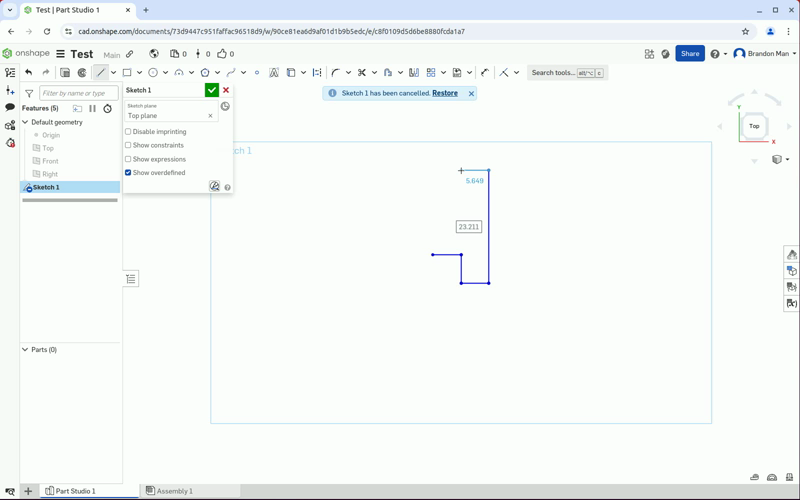
key_up(shift)
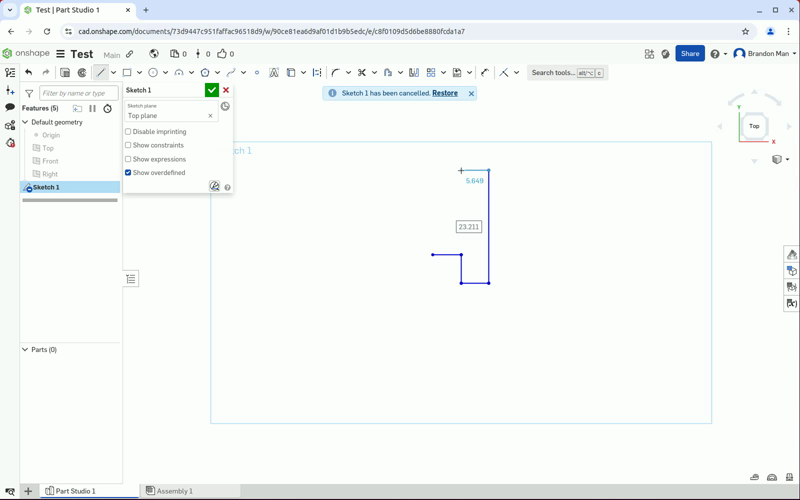
key_down(shift)
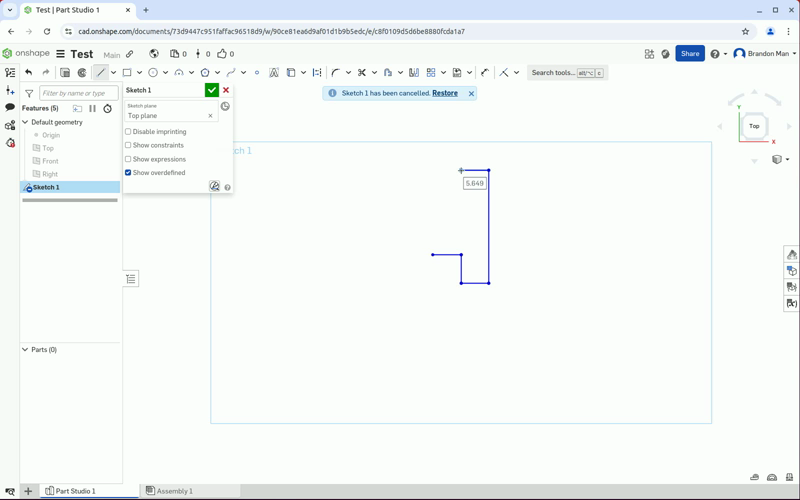
mouse_move(491, 170)
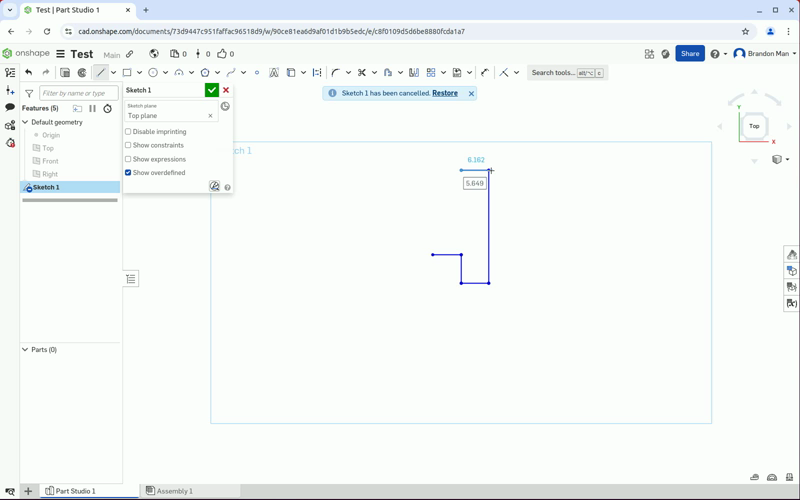
mouse_move(461, 198)
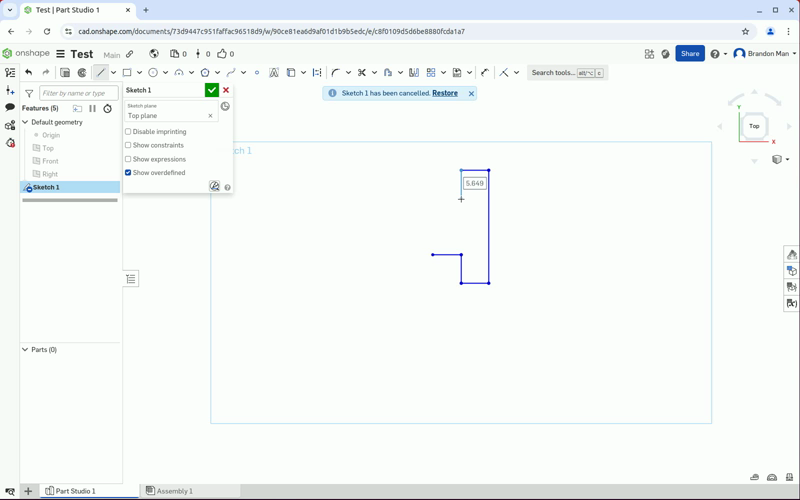
click(461, 198)
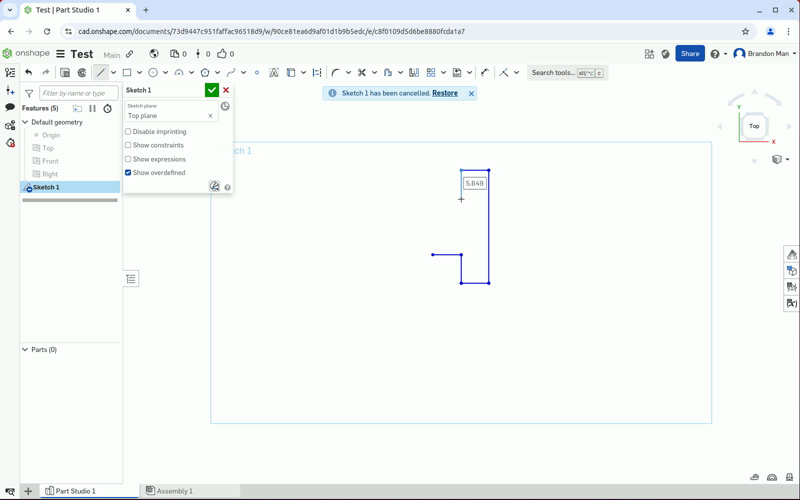
key_up(shift)
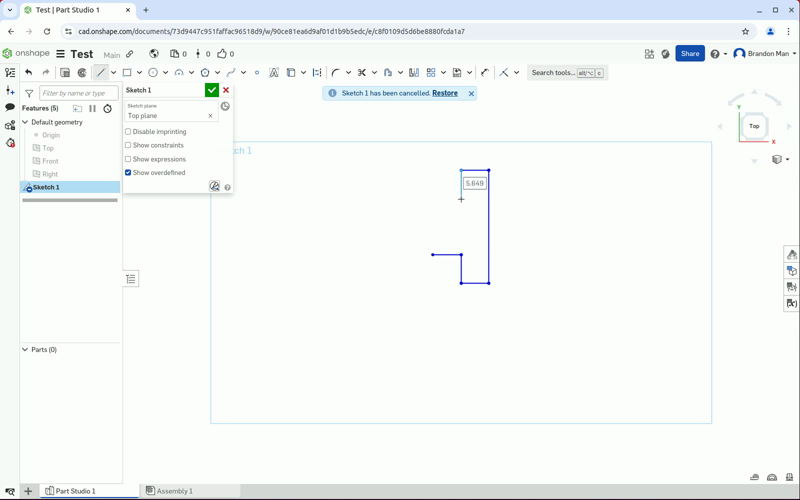
key_down(shift)
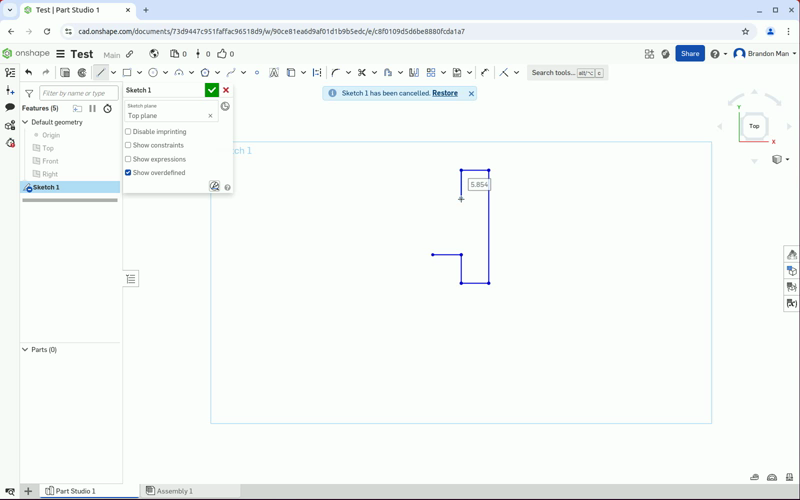
mouse_move(491, 198)
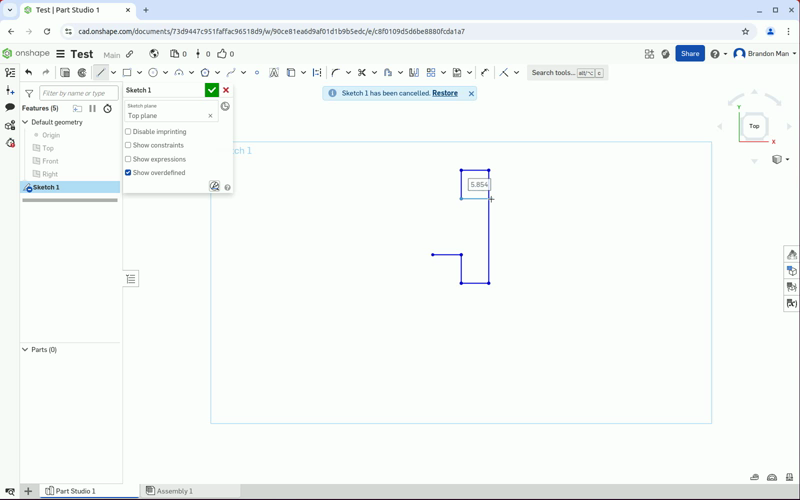
mouse_move(432, 198)
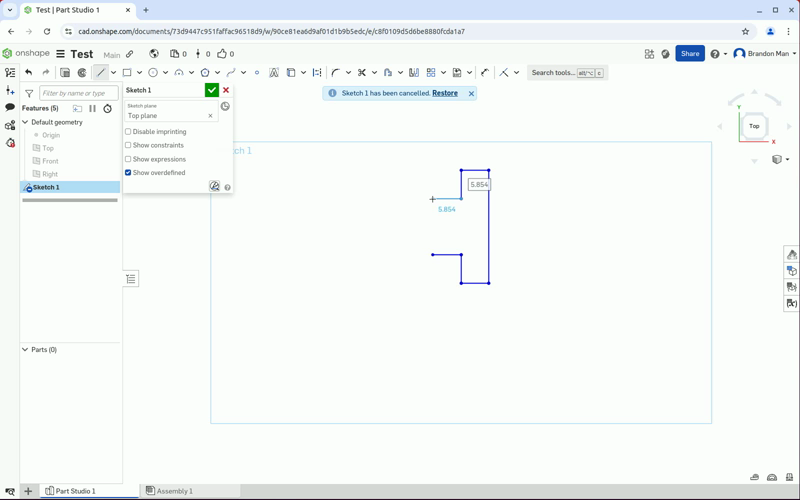
click(432, 198)
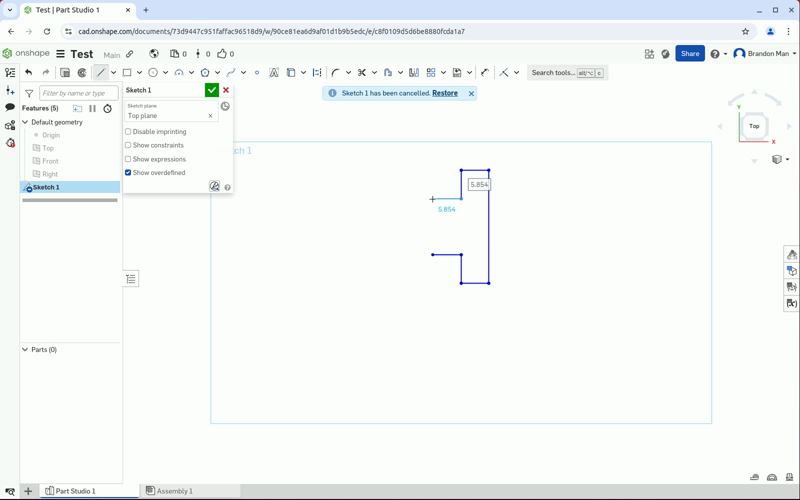
key_up(shift)
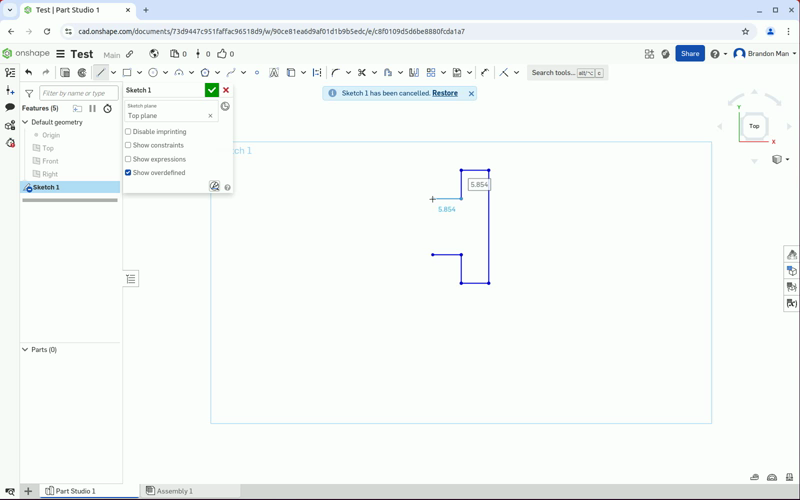
mouse_move(462, 198)
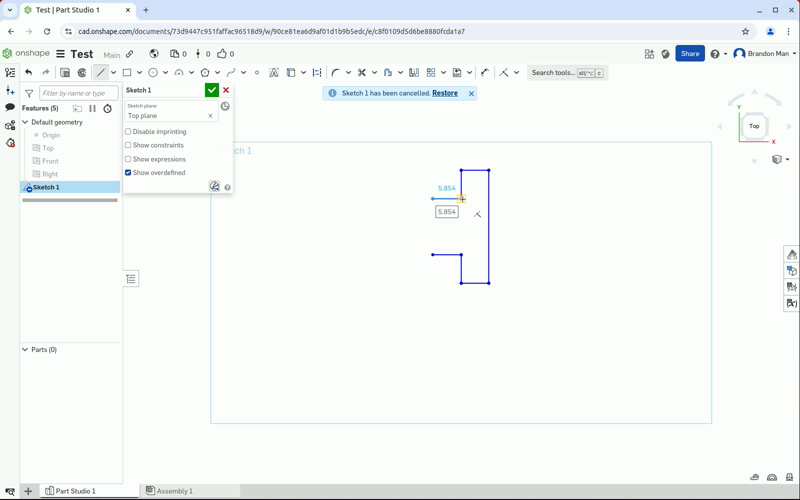
key_down(shift)
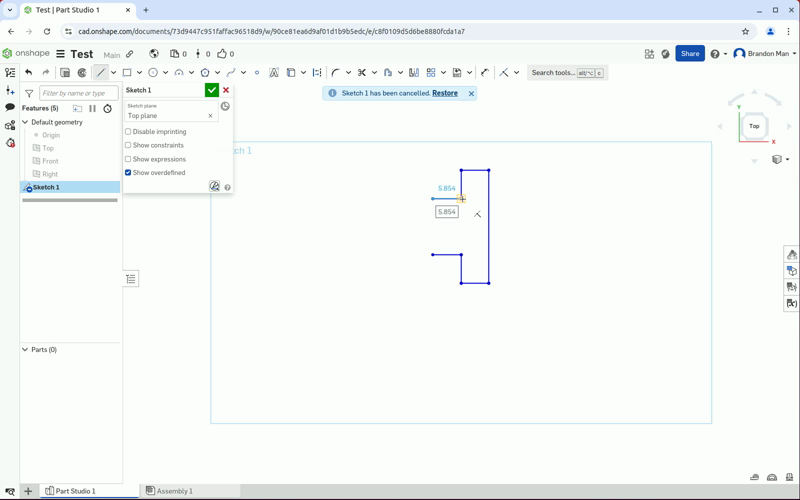
mouse_move(432, 254)
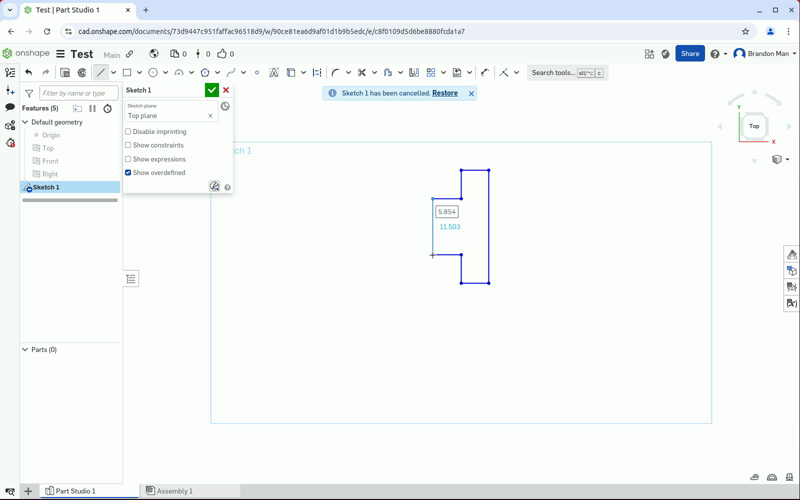
key_up(shift)
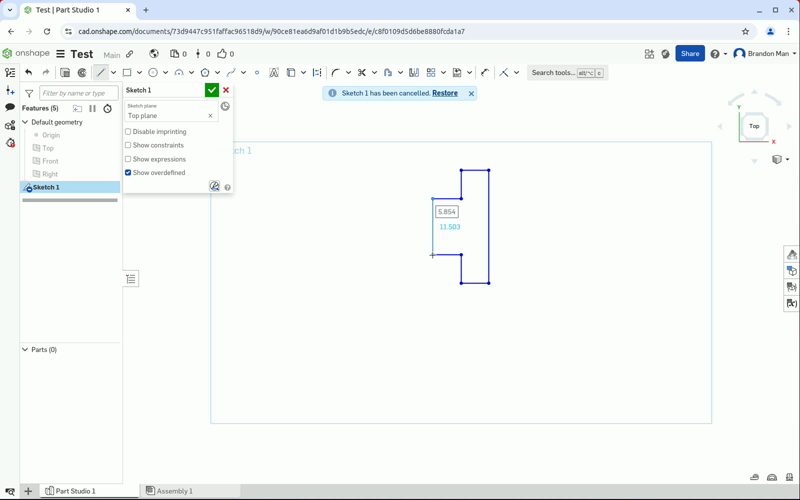
click(432, 254)
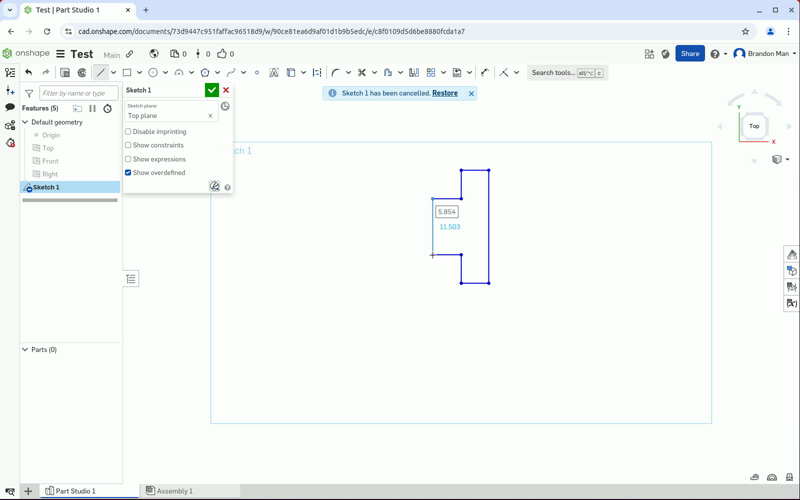
key(esc)
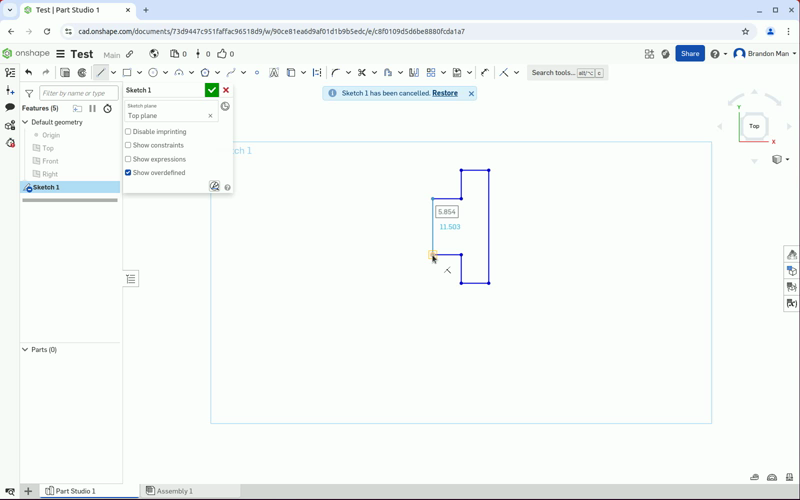
mouse_move(483, 229)
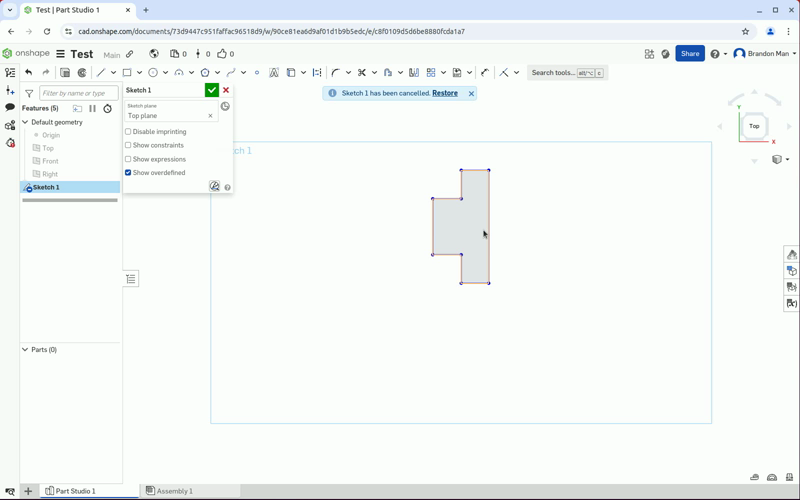
click(483, 229)
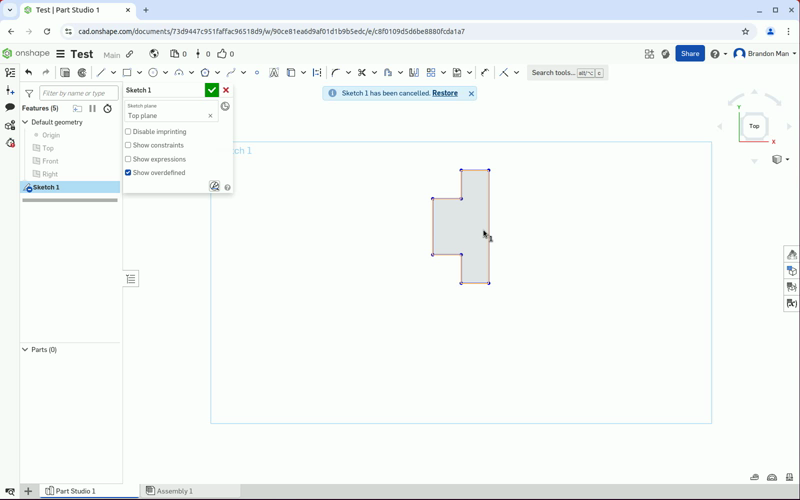
mouse_move(73, 352)
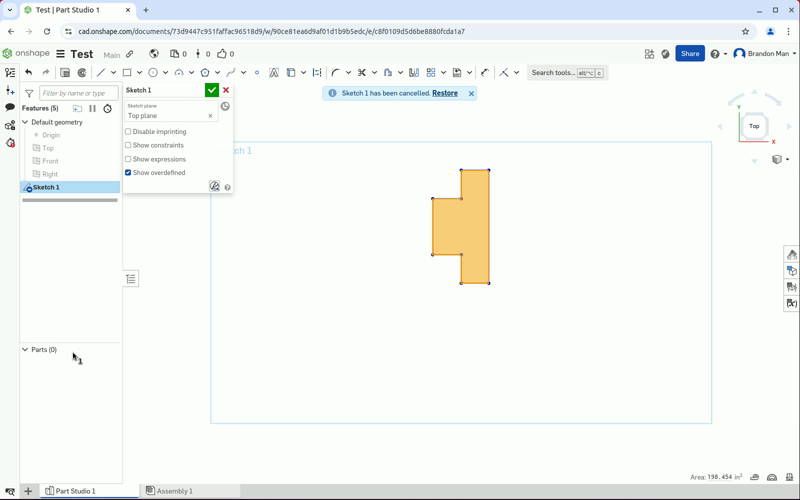
key(shift+y)
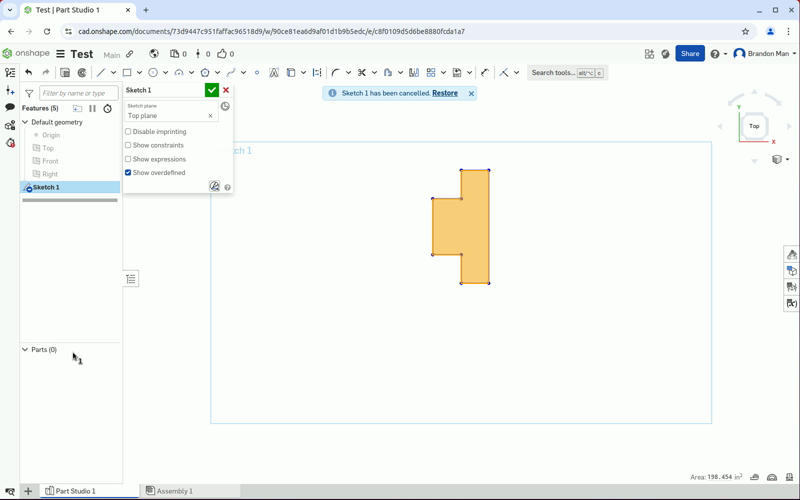
key(shift+e)
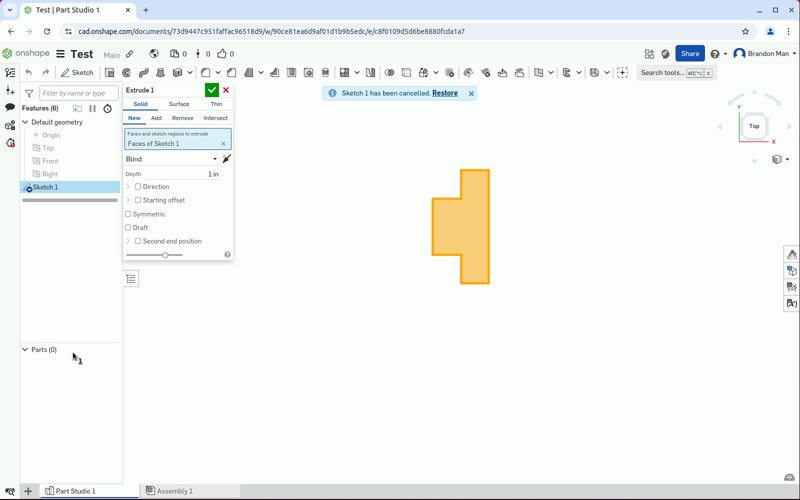
mouse_move(143, 106)
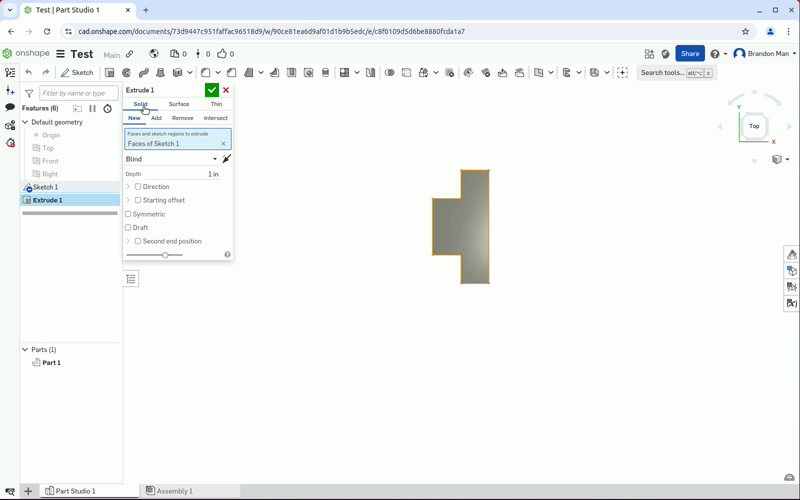
click(143, 106)
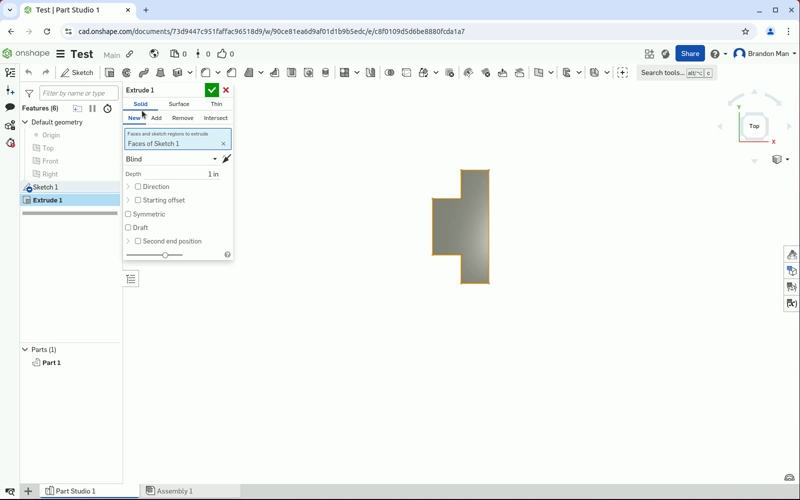
mouse_move(137, 120)
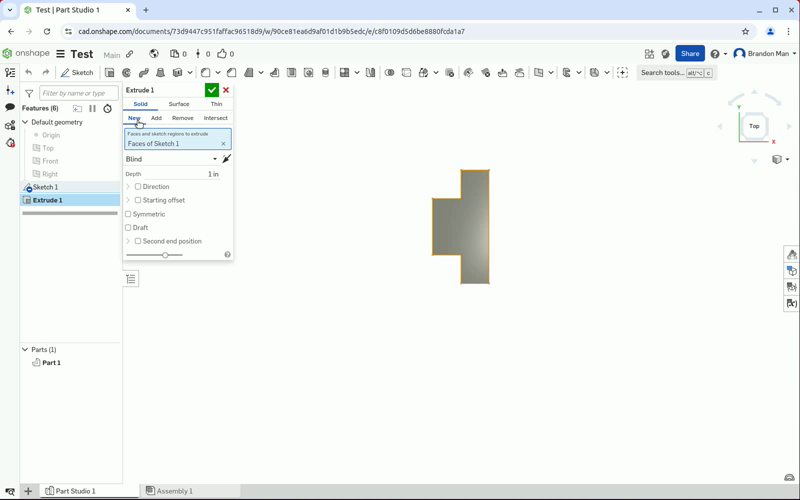
click(137, 120)
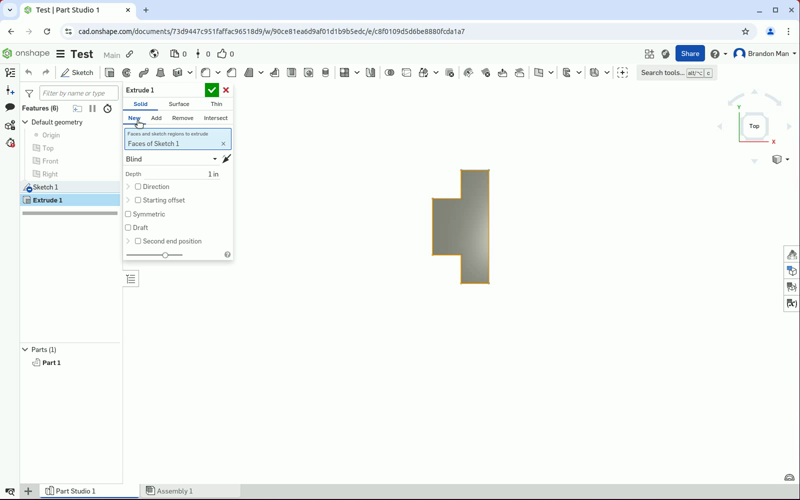
key(tab, 4)
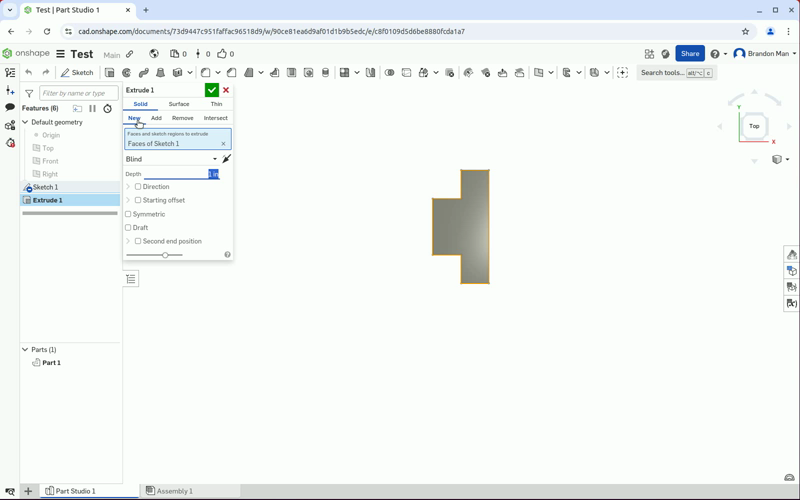
text(23.108)
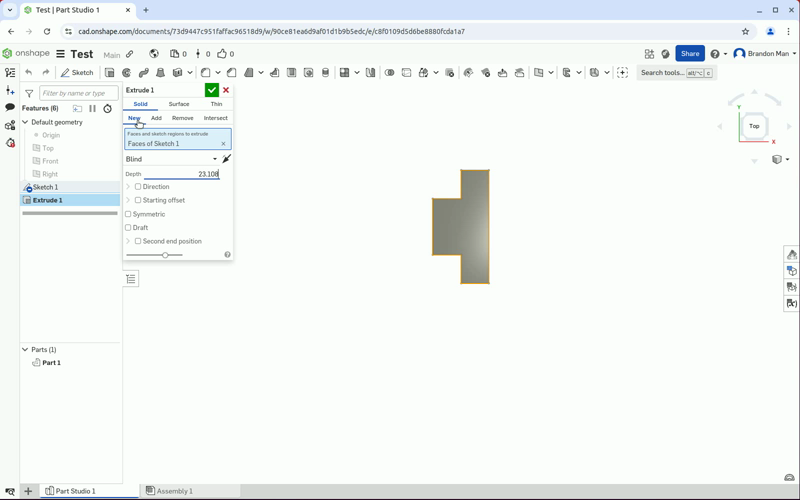
key(enter)
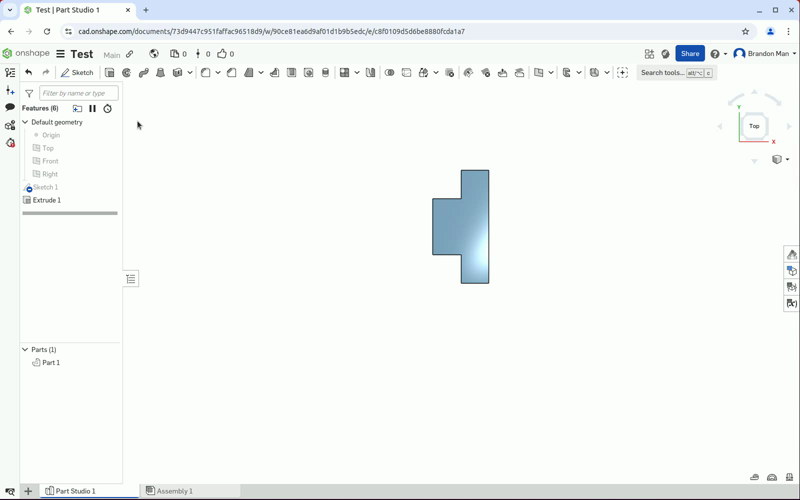
key(shift+h)
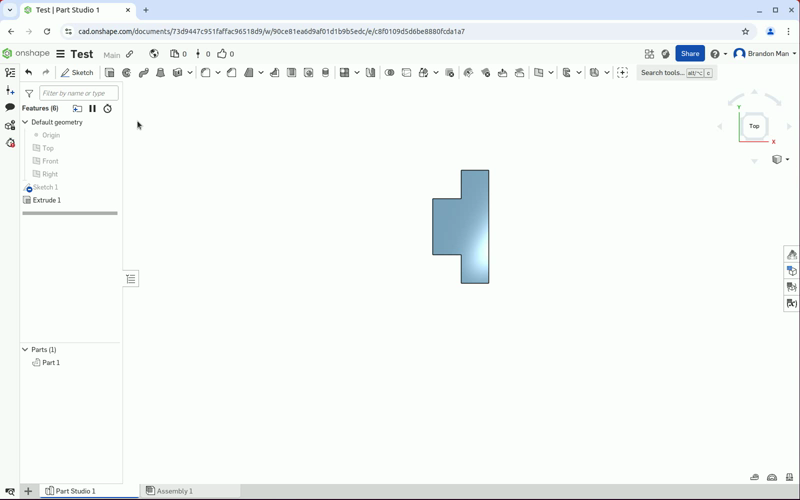
key(shift+h)
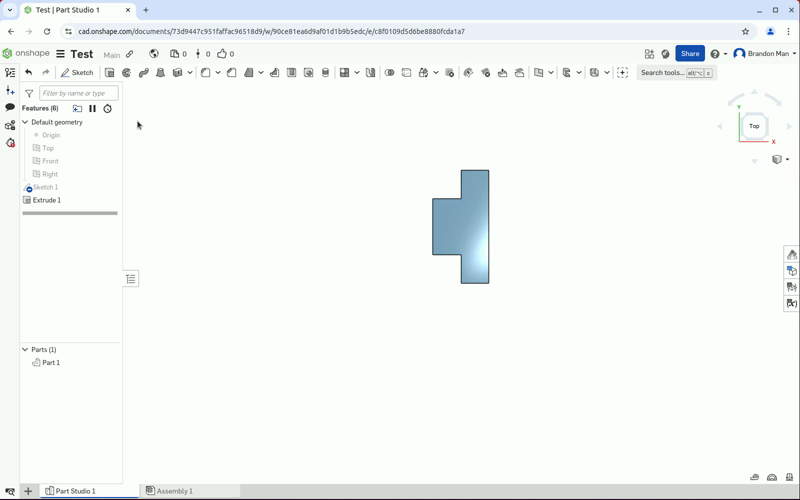
mouse_move(73, 189)
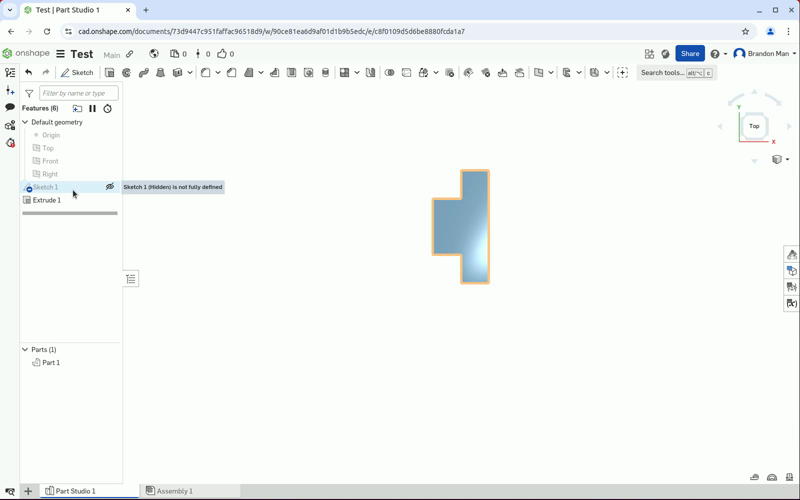
click(73, 189)
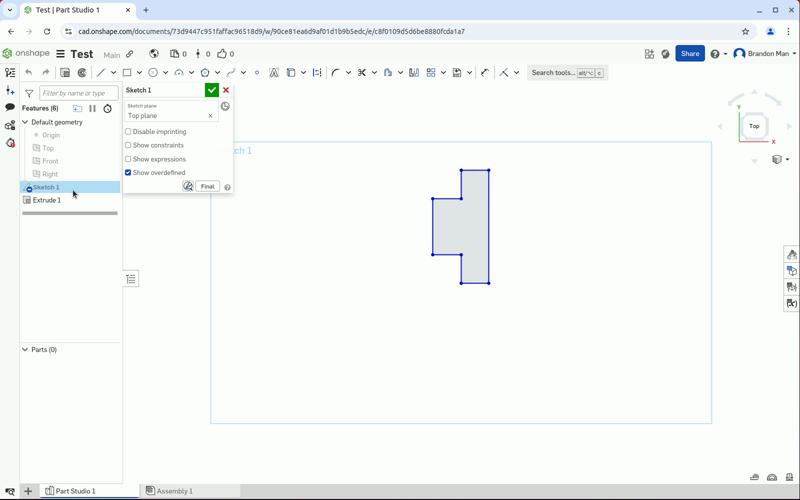
mouse_move(229, 92)
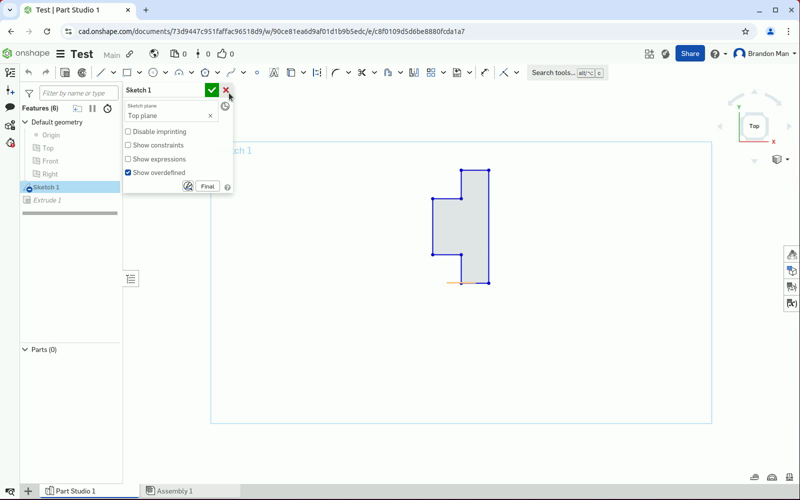
click(229, 92)
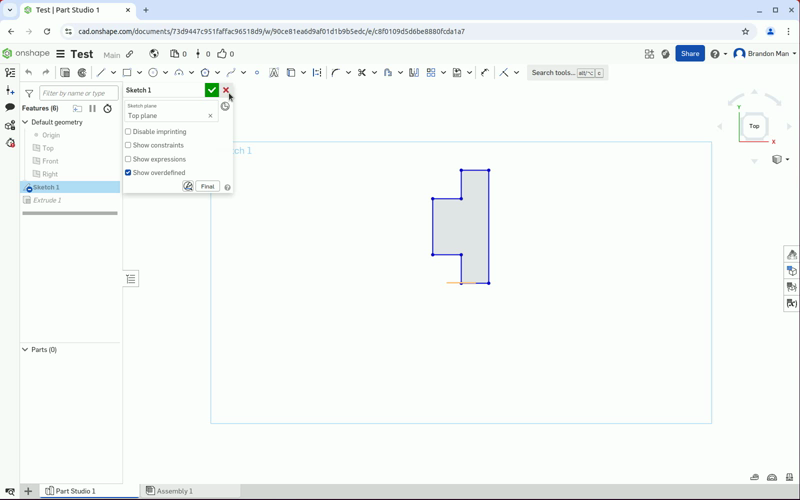
key(shift+s)
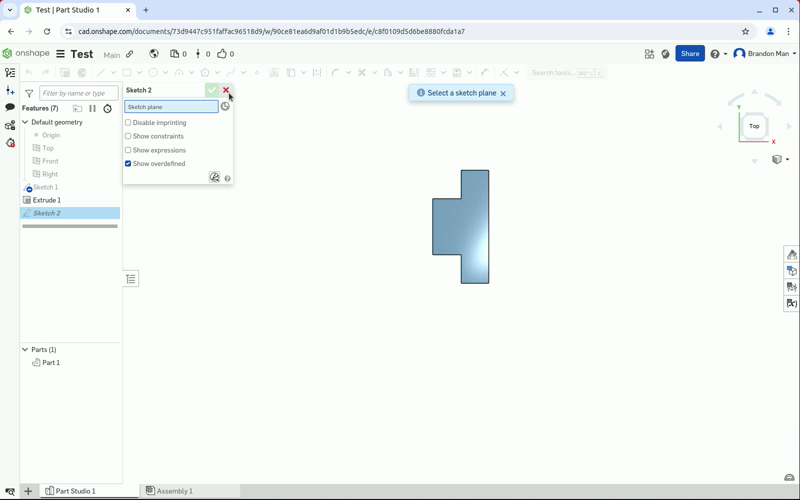
mouse_move(73, 150)
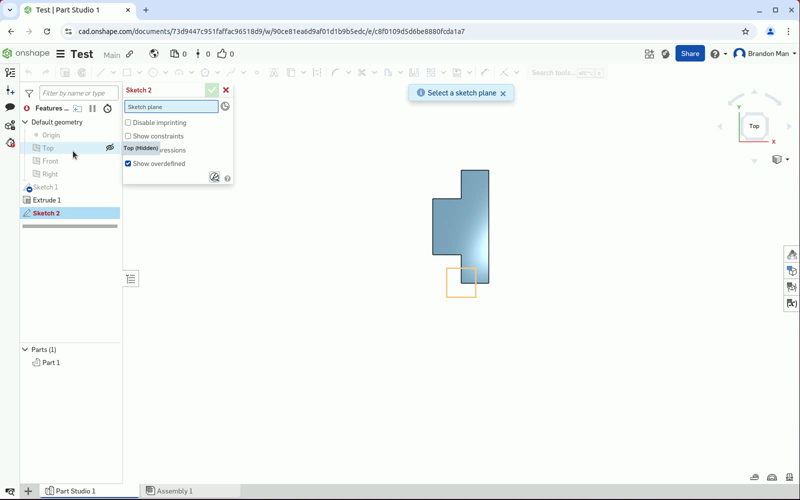
click(73, 150)
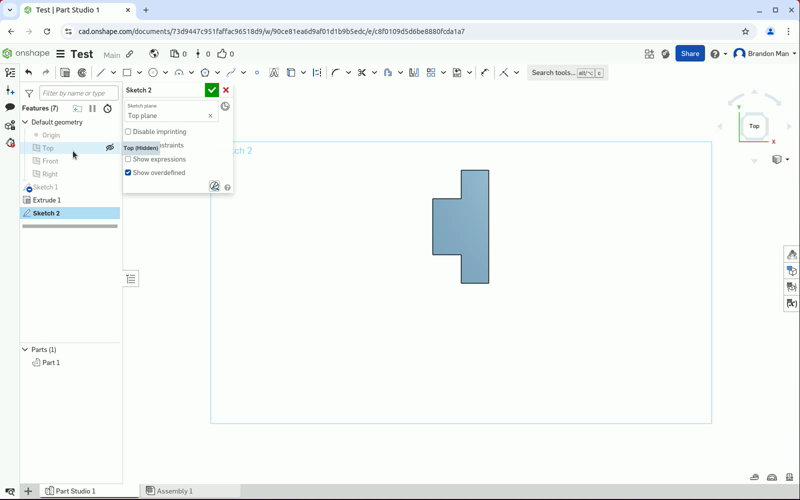
mouse_move(73, 352)
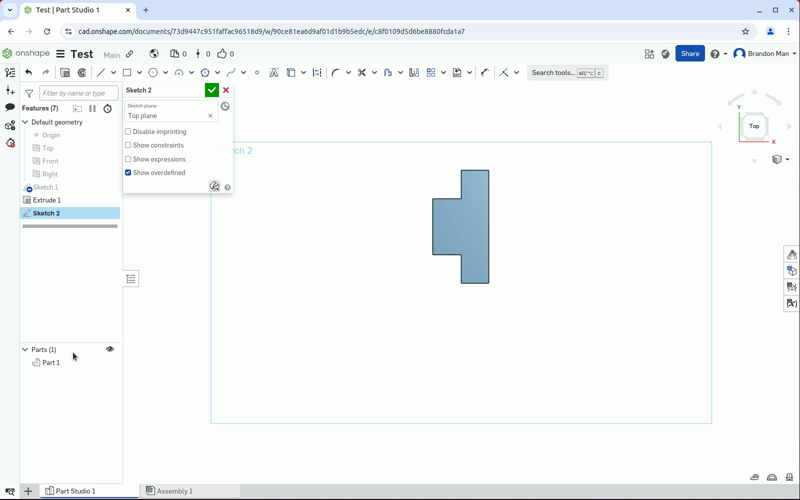
key(y)
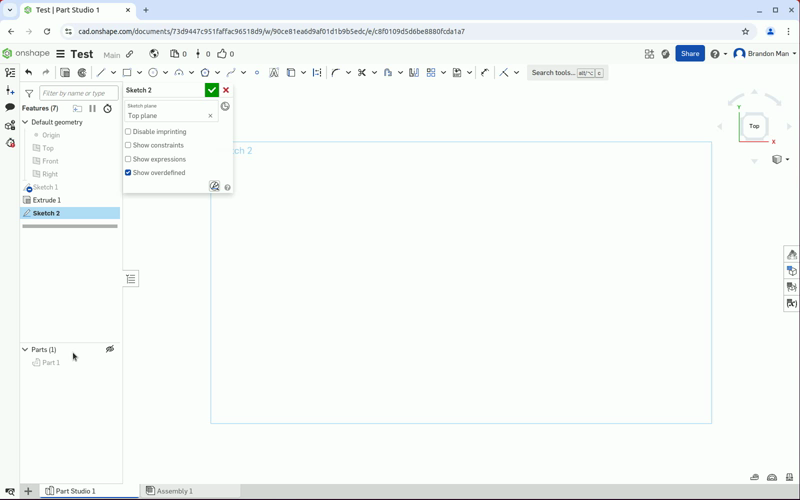
key(l)
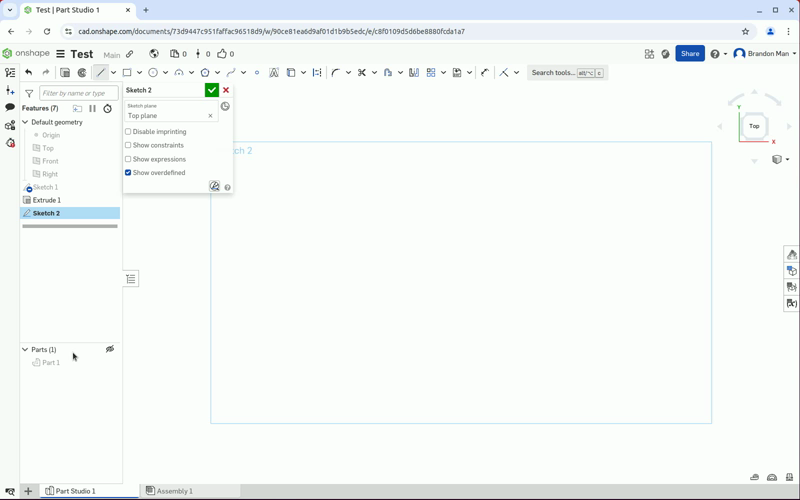
key_down(shift)
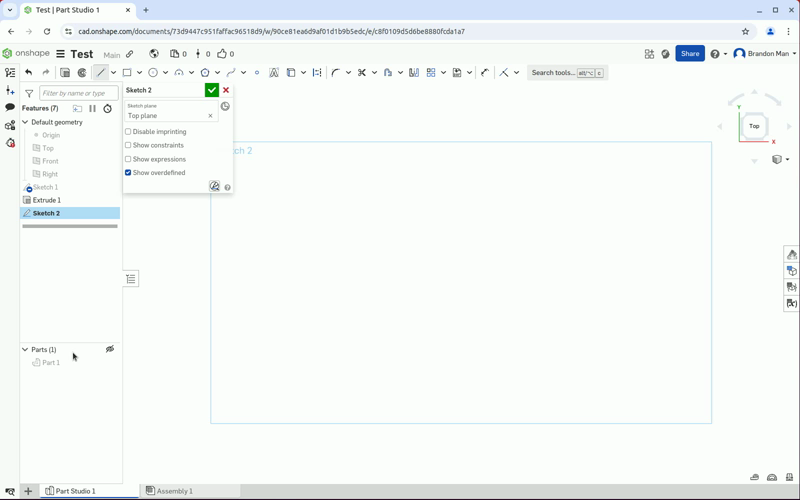
mouse_move(489, 282)
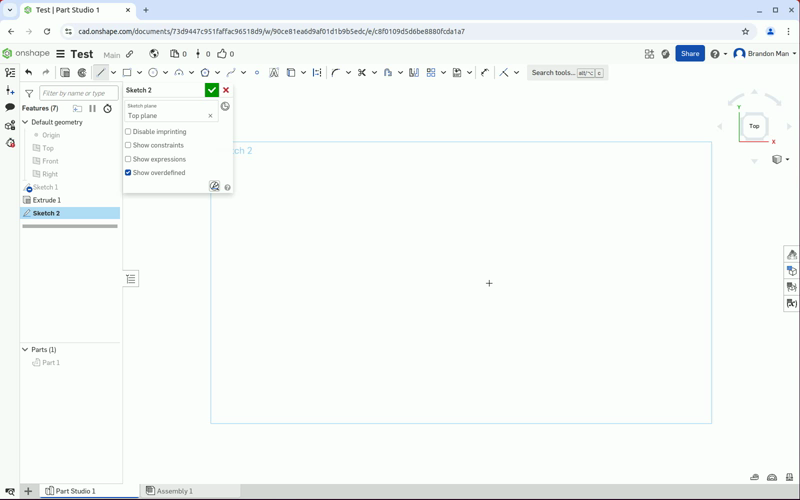
click(489, 282)
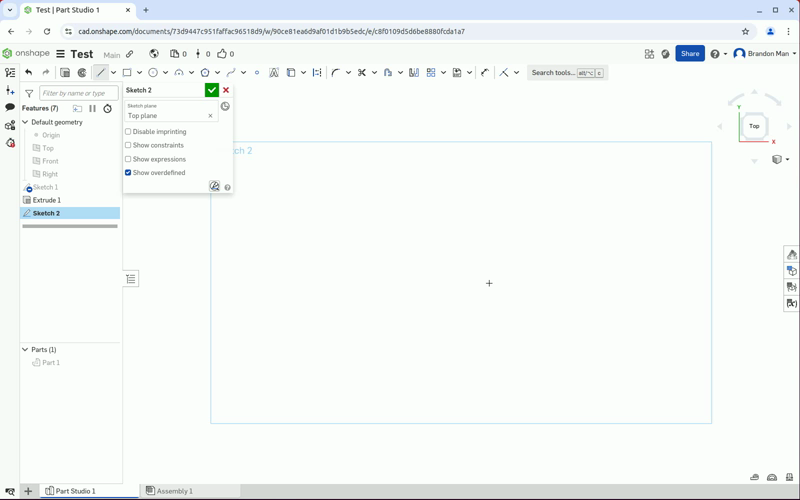
key_up(shift)
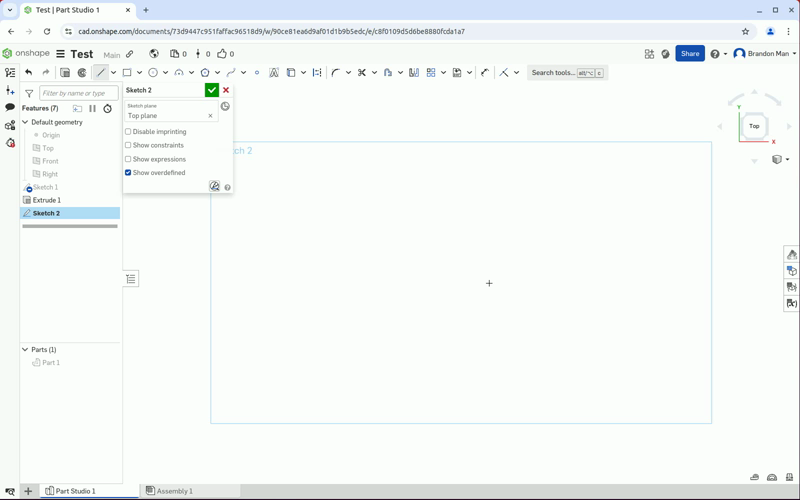
key_down(shift)
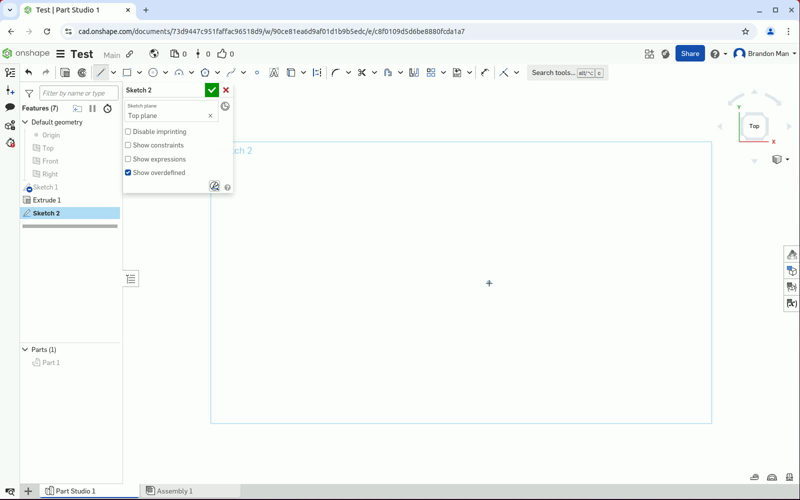
mouse_move(519, 282)
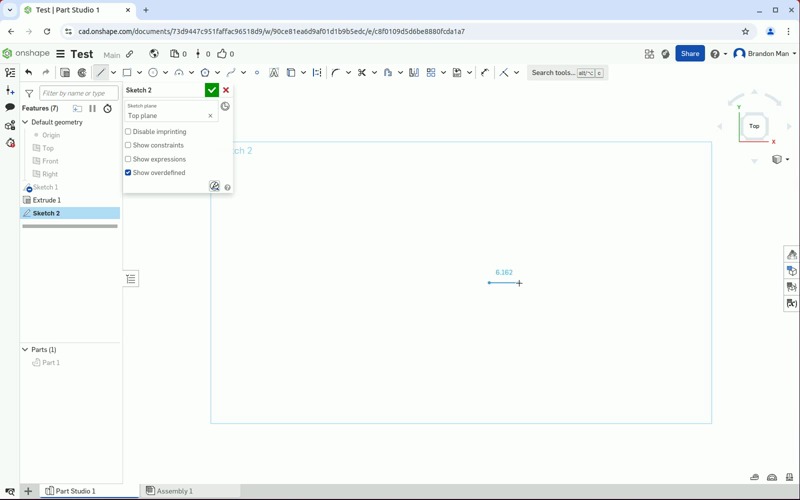
mouse_move(545, 282)
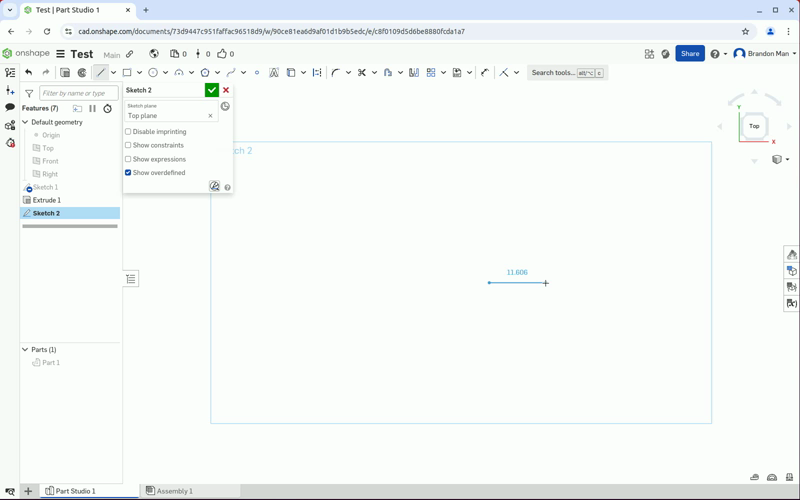
click(545, 282)
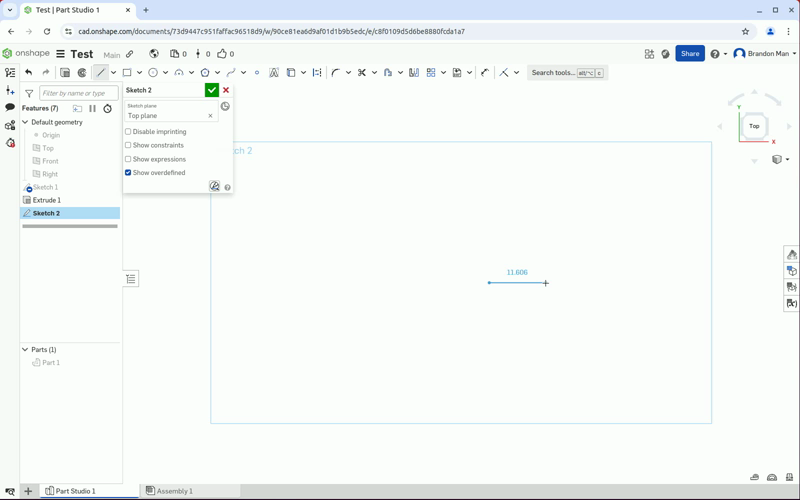
key_up(shift)
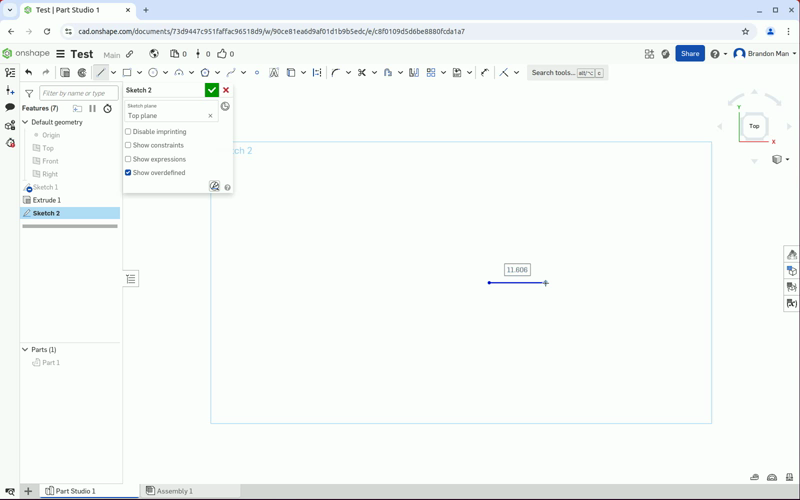
key_down(shift)
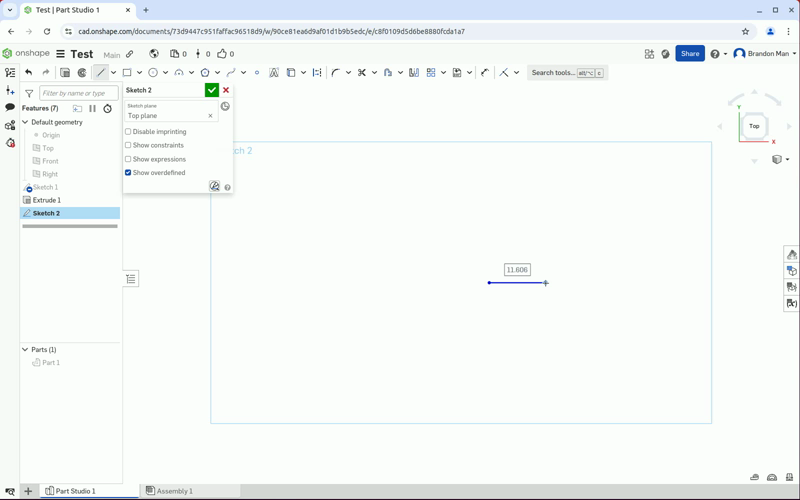
mouse_move(575, 282)
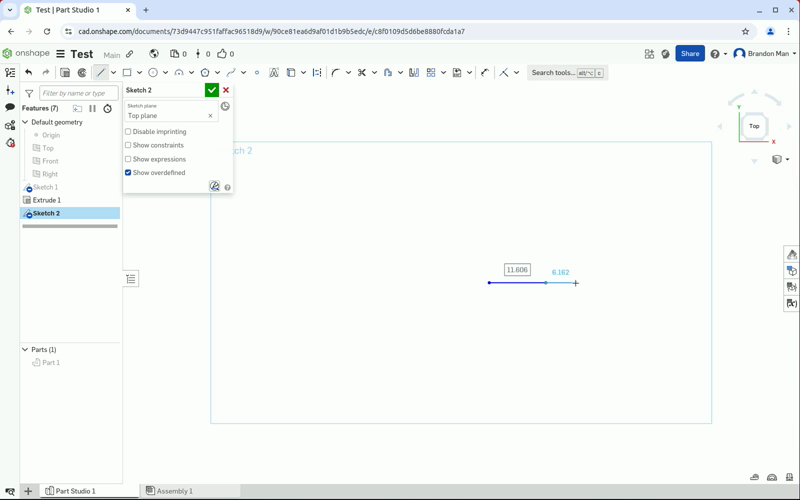
mouse_move(545, 254)
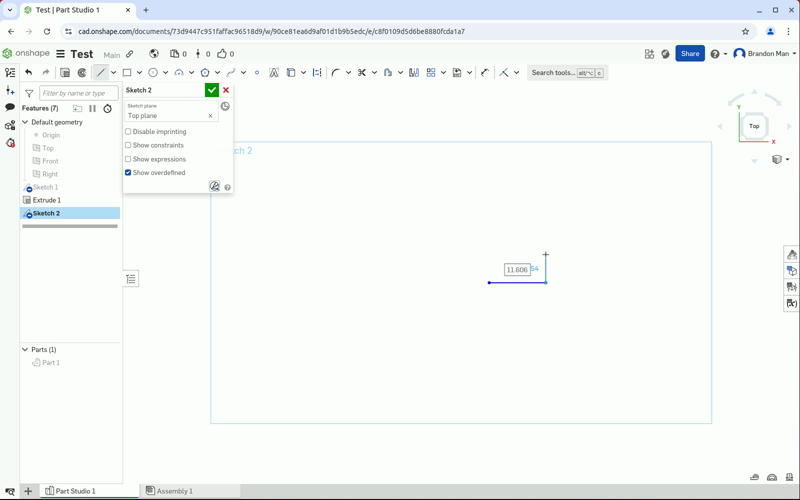
click(545, 254)
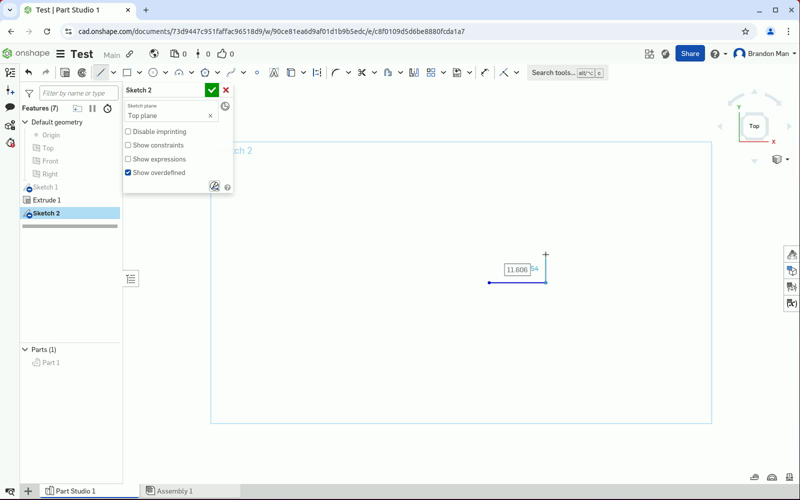
key_up(shift)
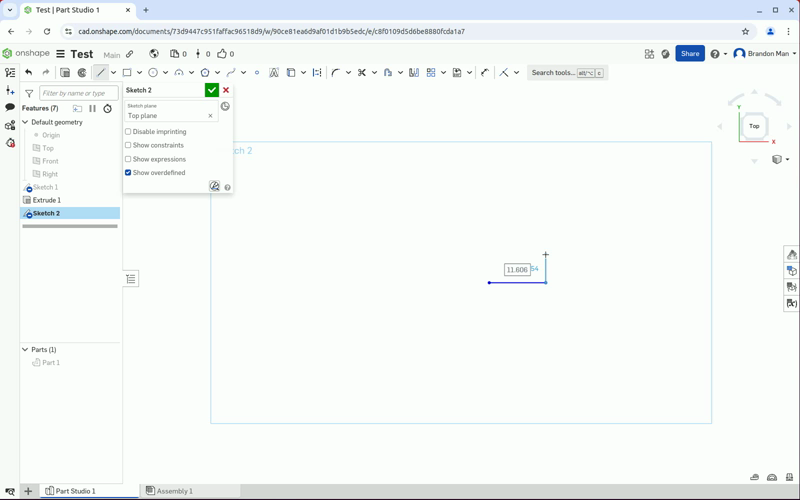
key_down(shift)
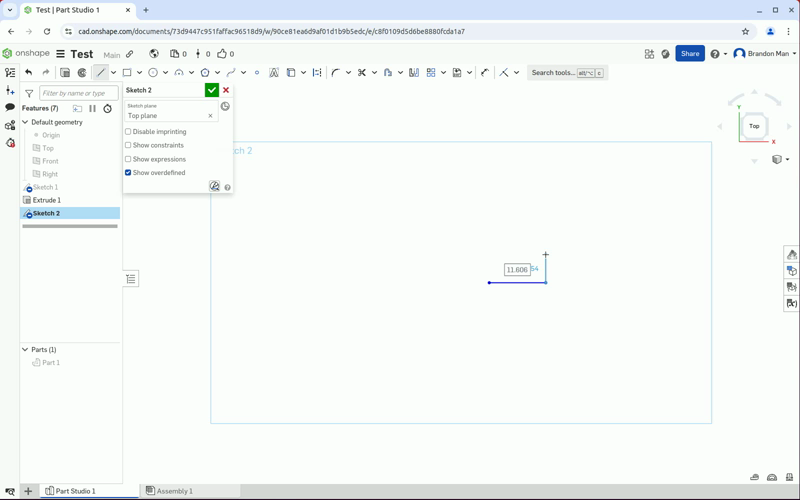
mouse_move(575, 254)
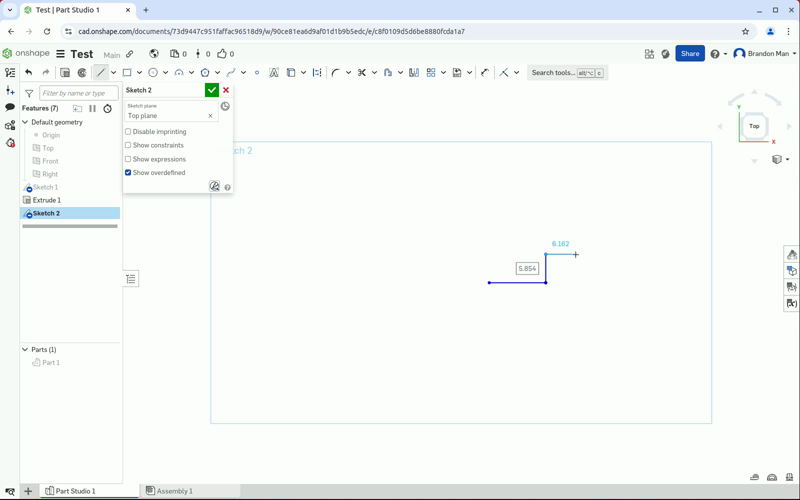
mouse_move(503, 254)
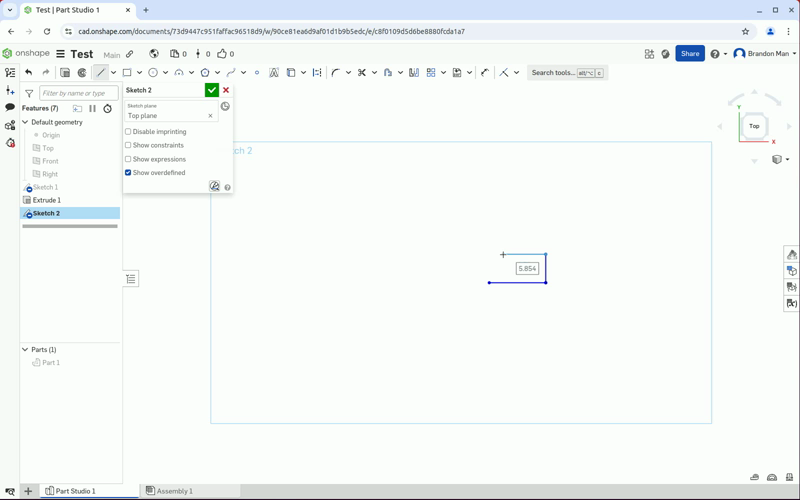
click(503, 254)
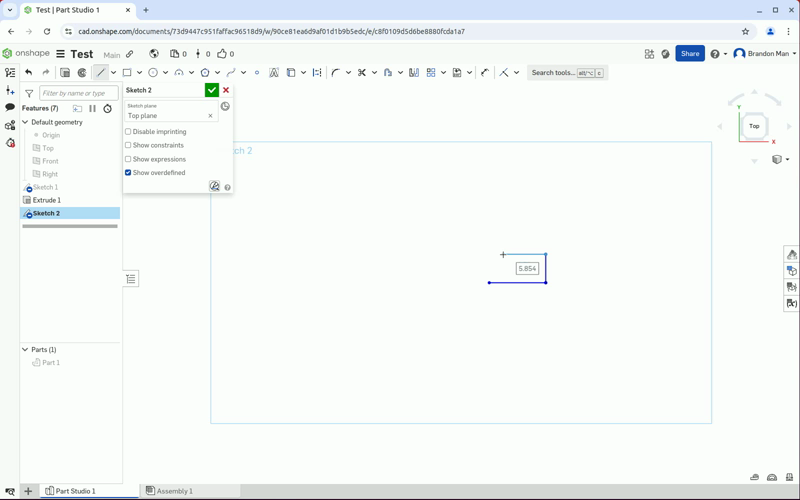
key_up(shift)
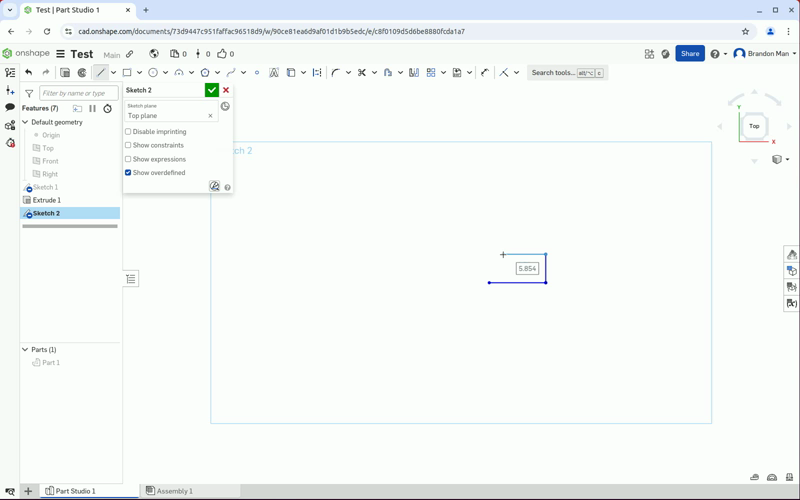
key_down(shift)
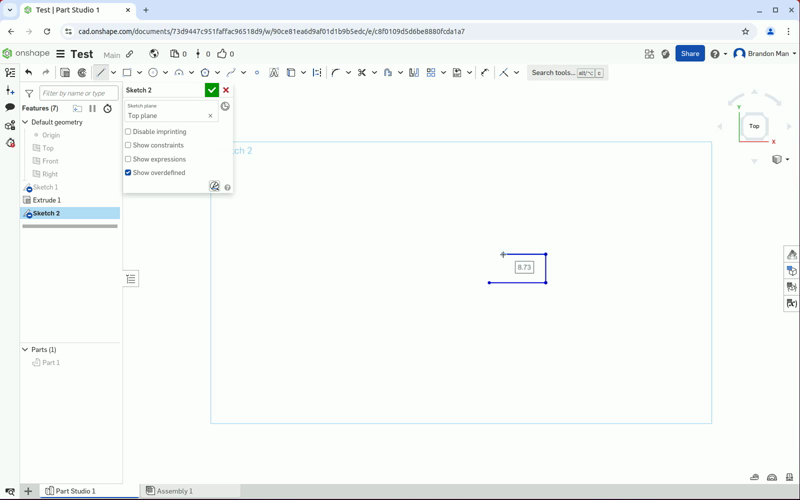
mouse_move(533, 254)
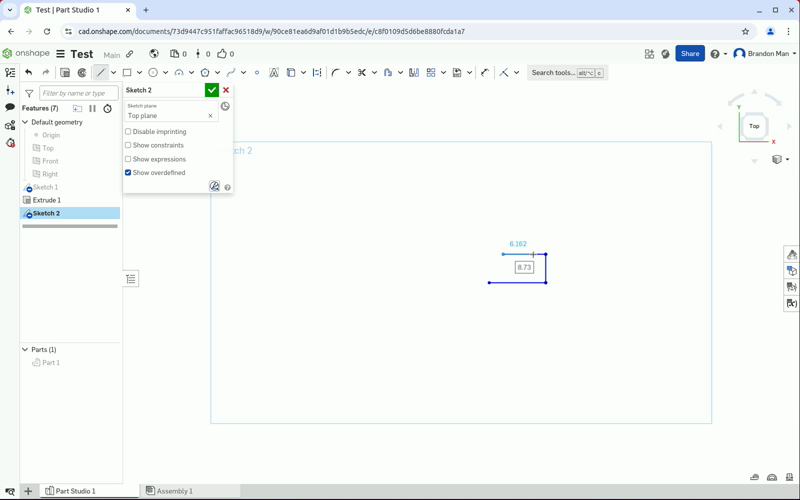
mouse_move(503, 198)
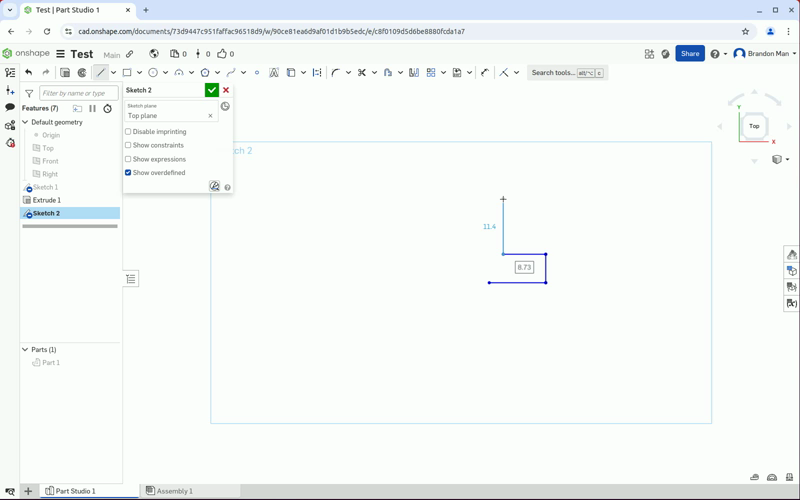
click(503, 198)
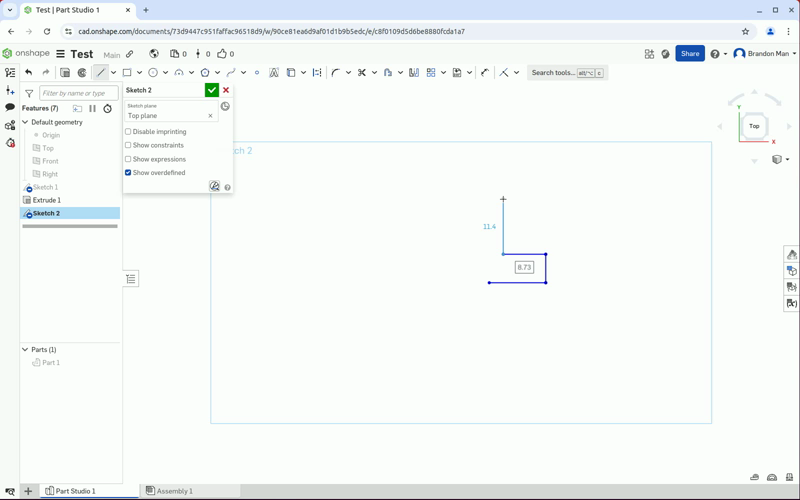
key_up(shift)
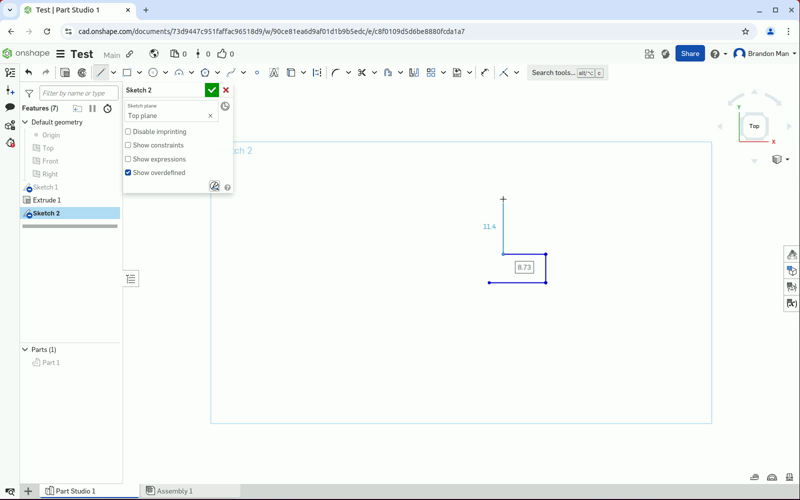
key_down(shift)
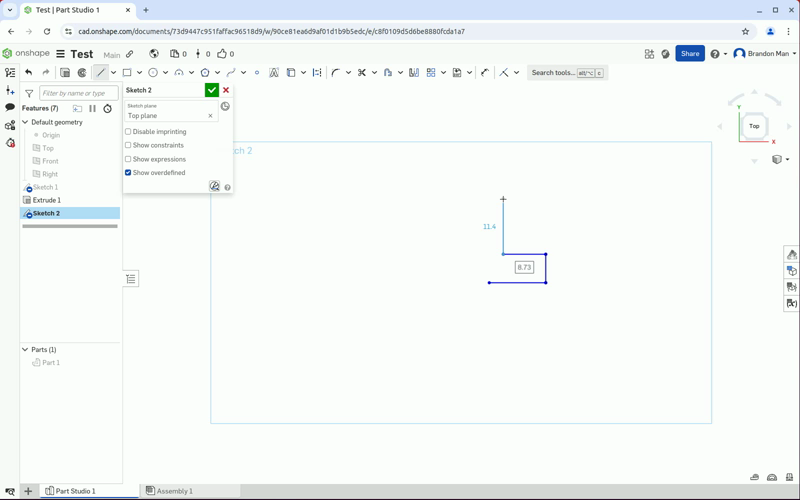
mouse_move(533, 198)
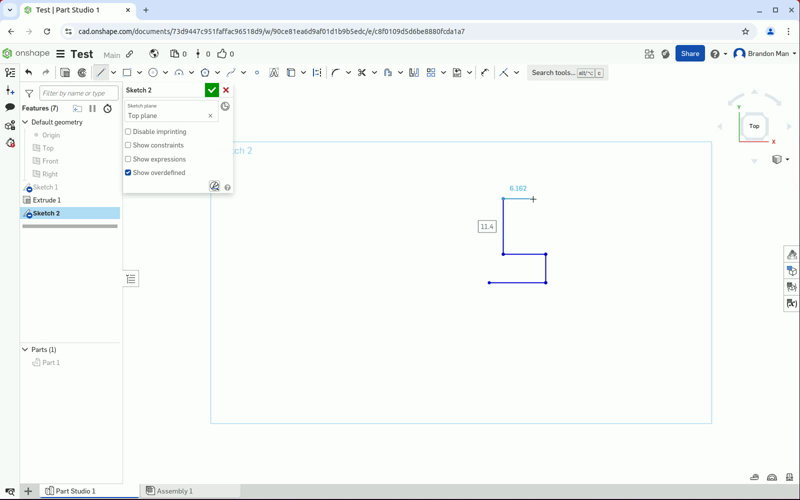
mouse_move(545, 198)
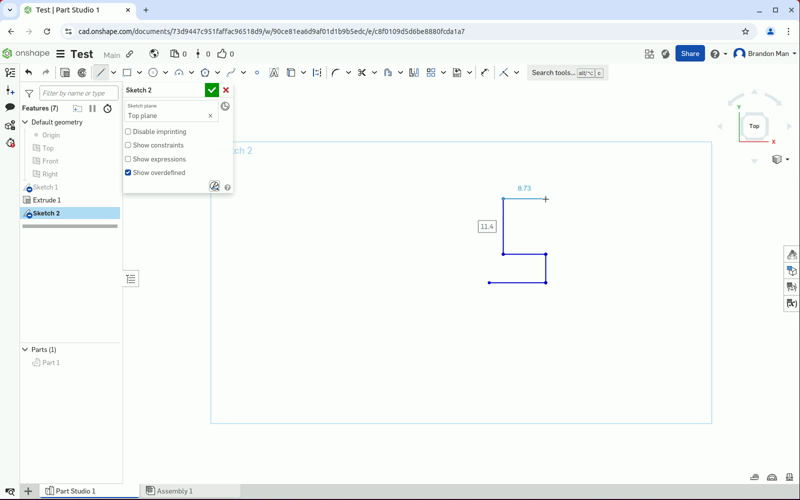
click(545, 198)
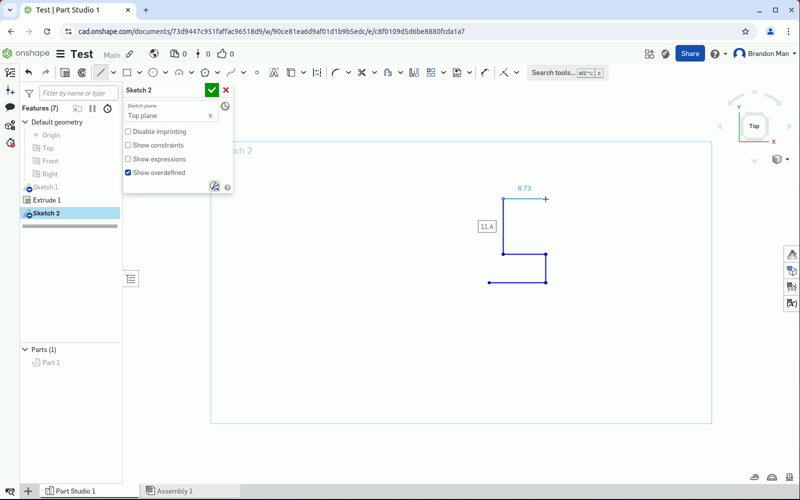
key_up(shift)
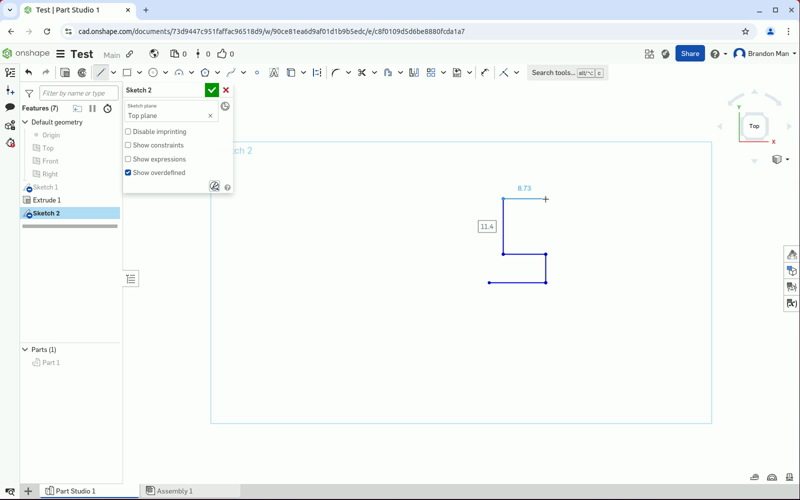
key_down(shift)
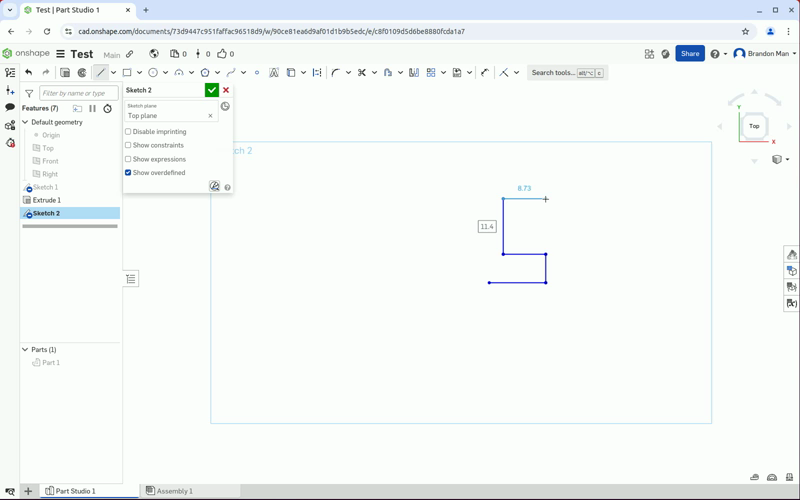
mouse_move(575, 198)
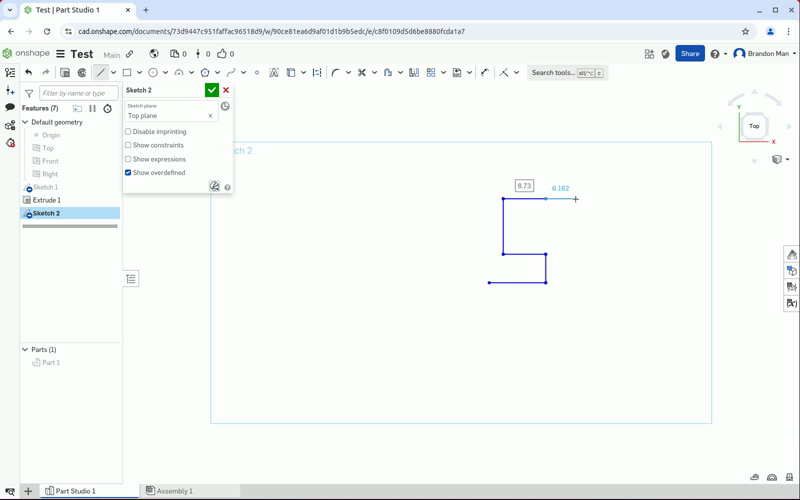
mouse_move(545, 170)
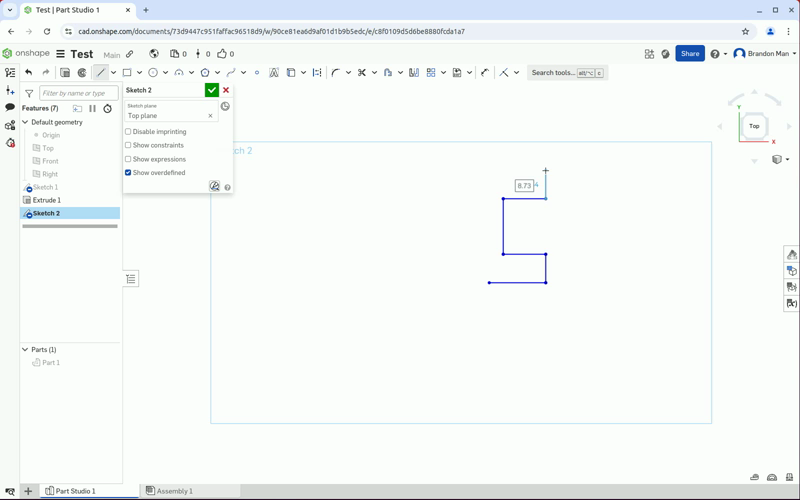
click(545, 170)
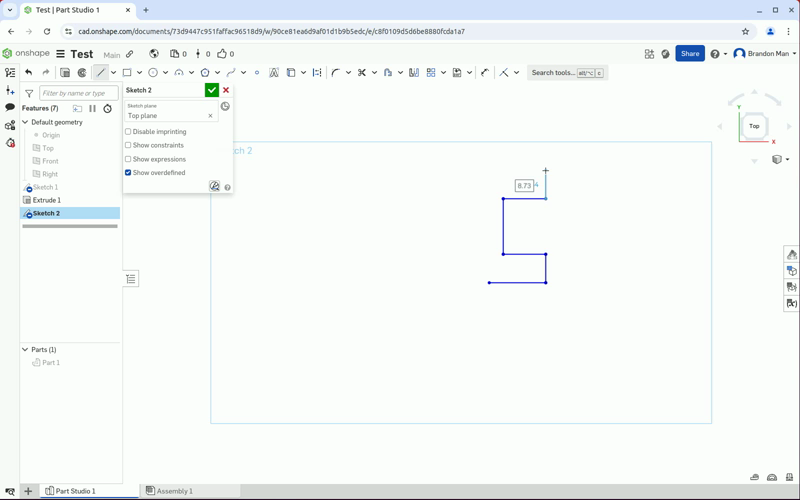
key_up(shift)
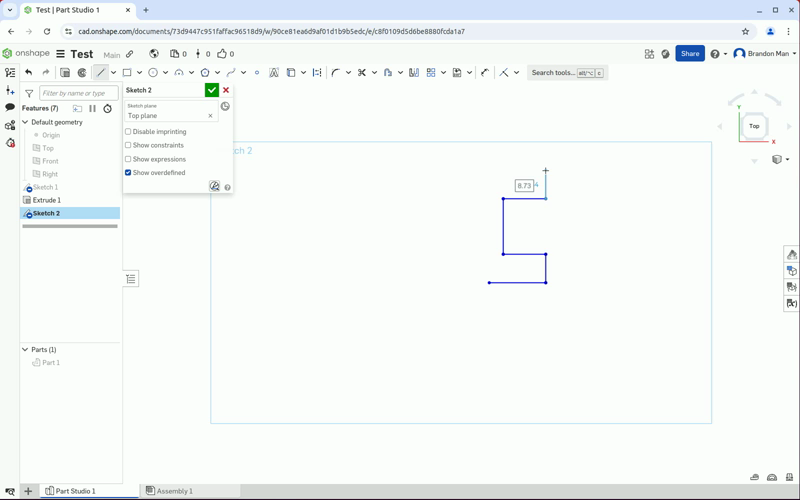
key_down(shift)
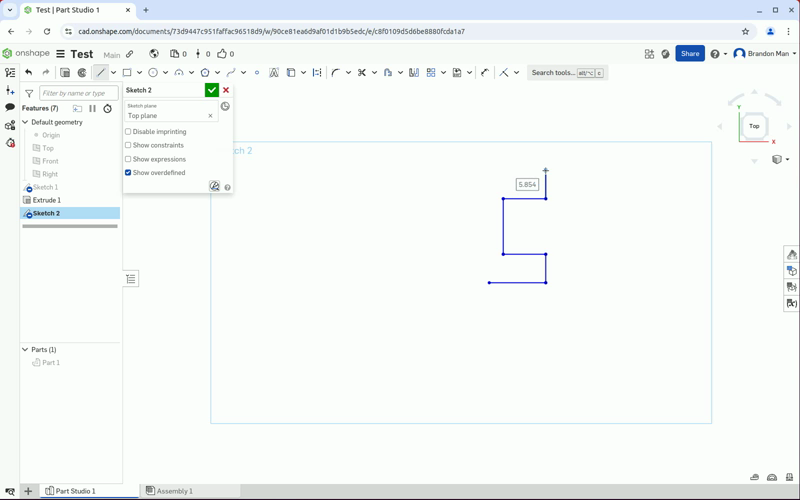
mouse_move(575, 170)
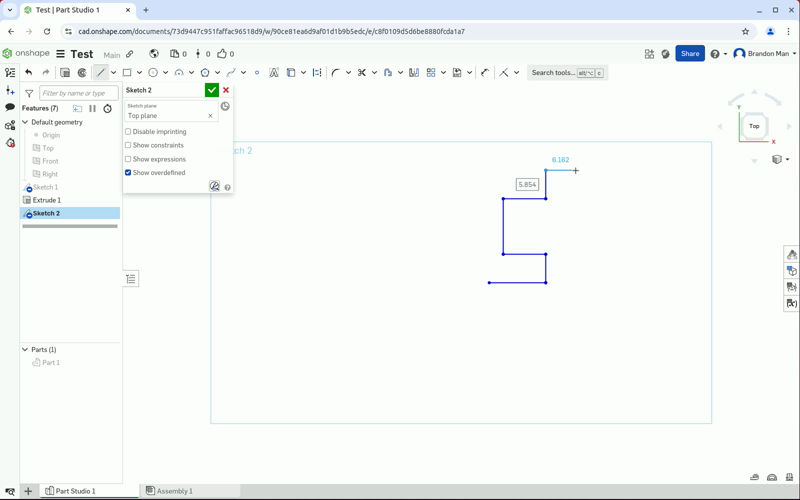
mouse_move(489, 170)
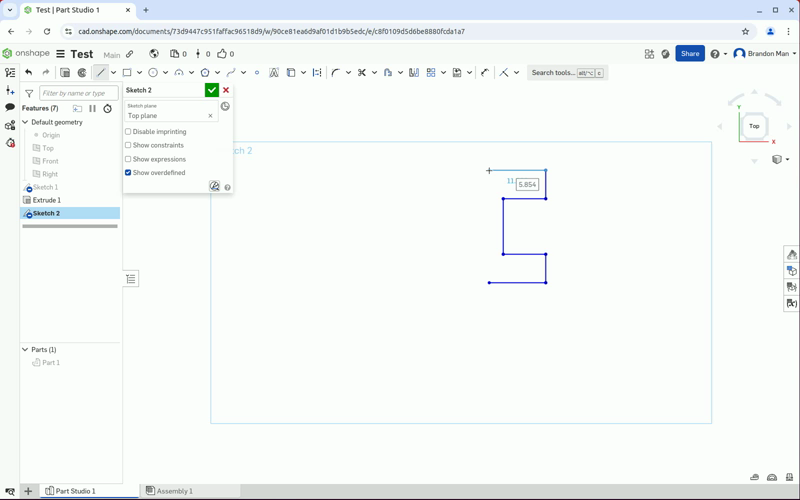
click(489, 170)
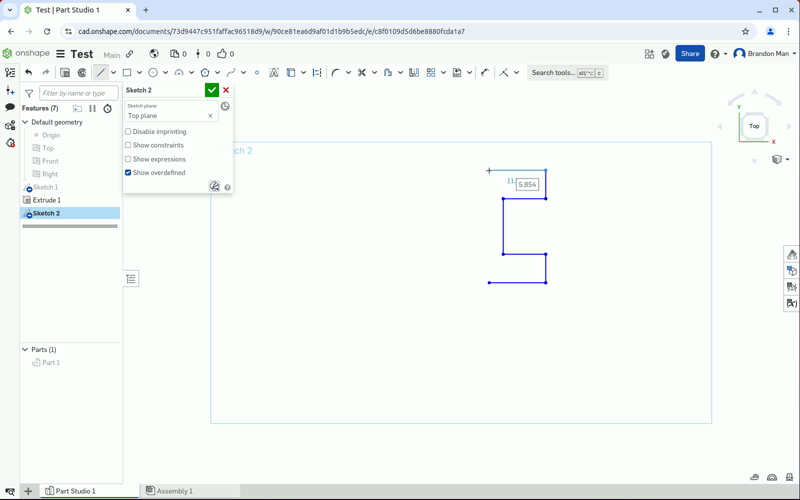
key_up(shift)
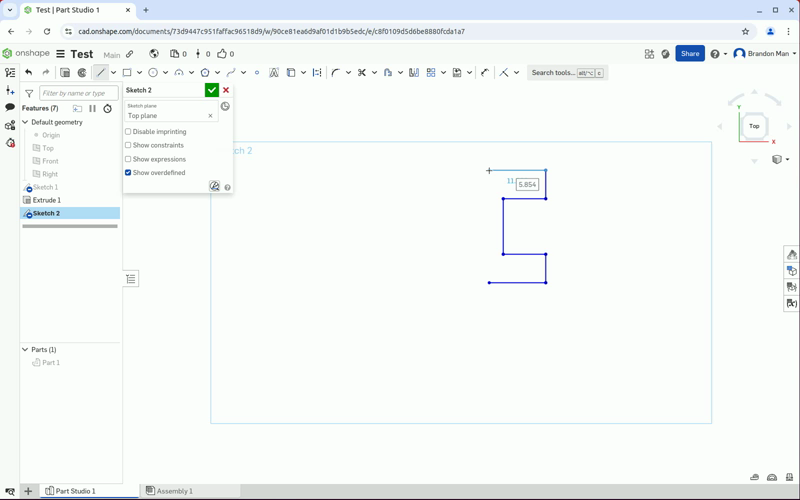
key_down(shift)
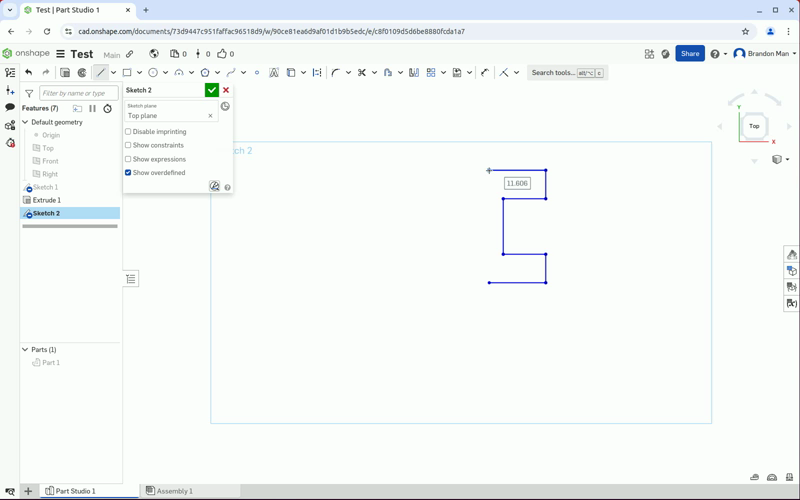
mouse_move(489, 282)
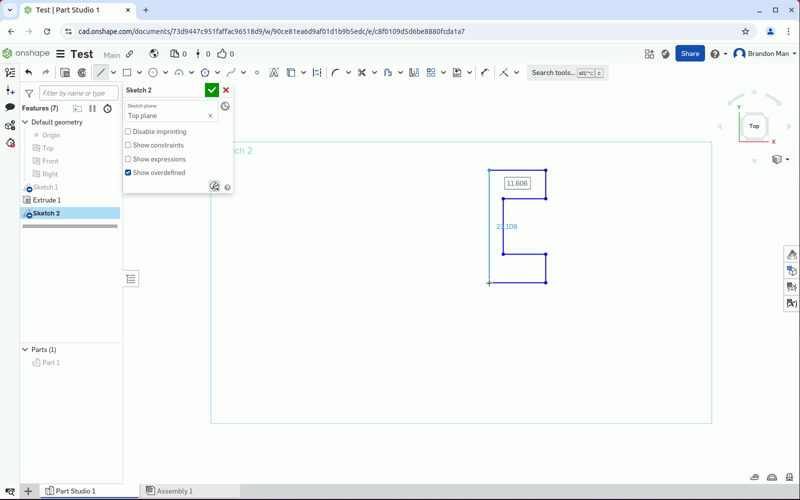
key_up(shift)
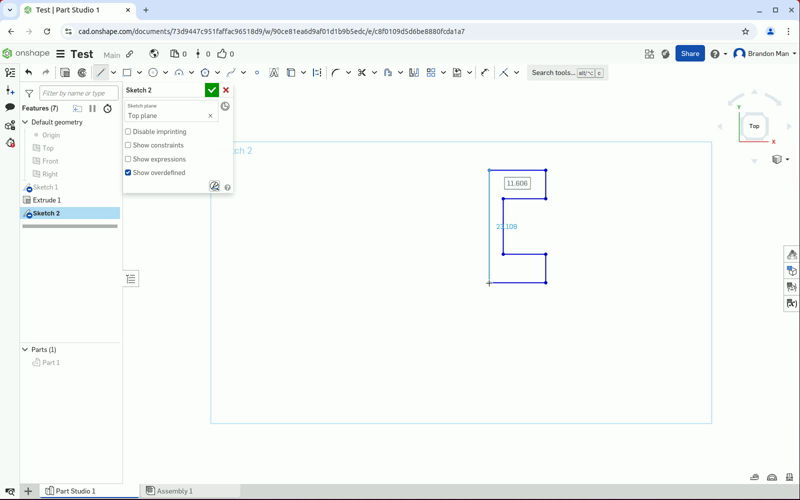
click(489, 282)
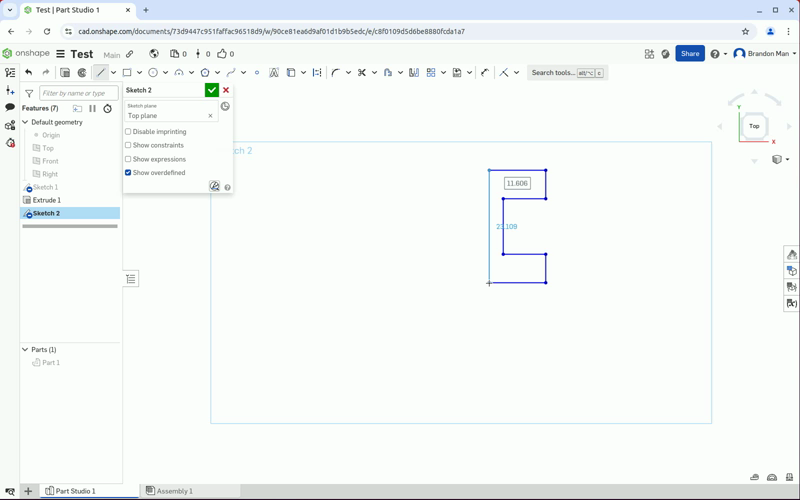
key(esc)
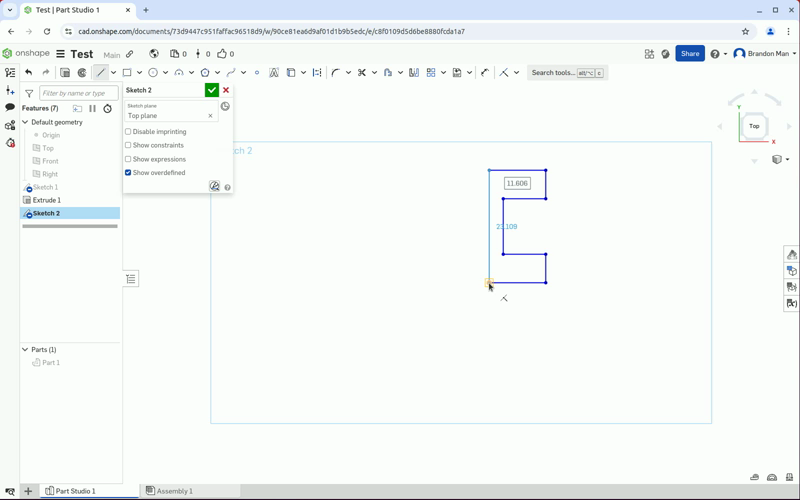
mouse_move(534, 258)
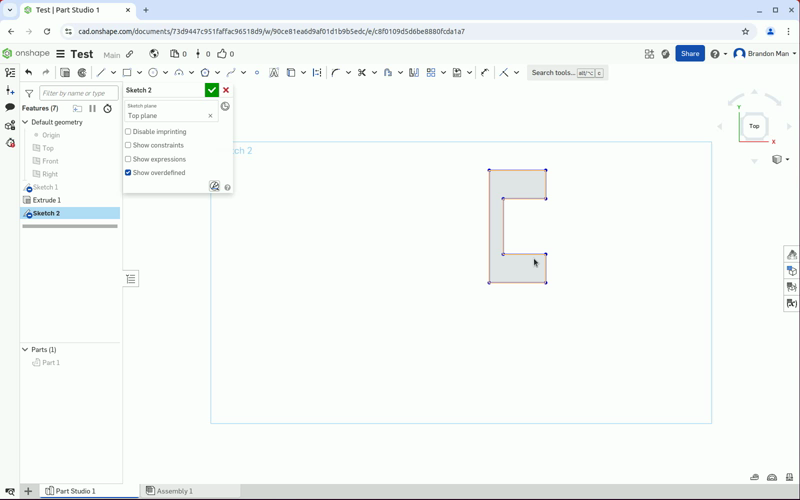
click(534, 258)
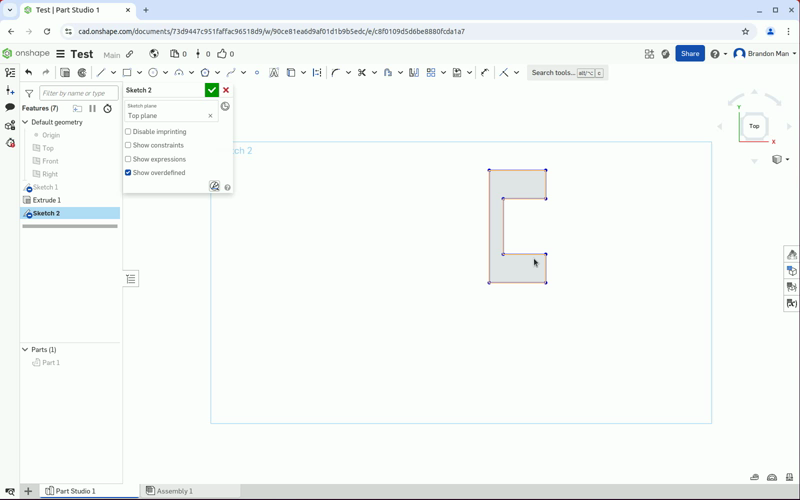
mouse_move(73, 352)
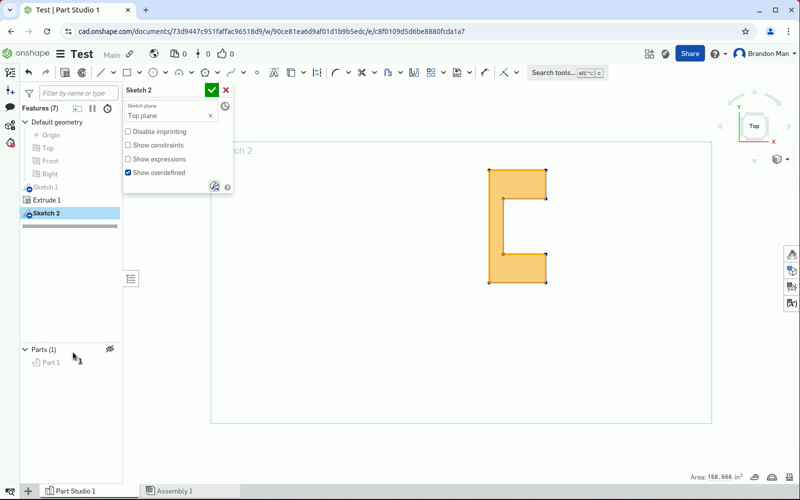
key(shift+y)
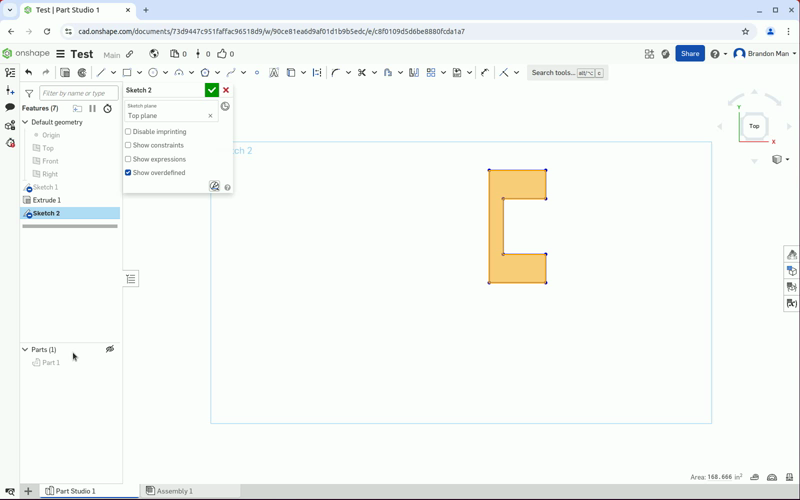
key(shift+e)
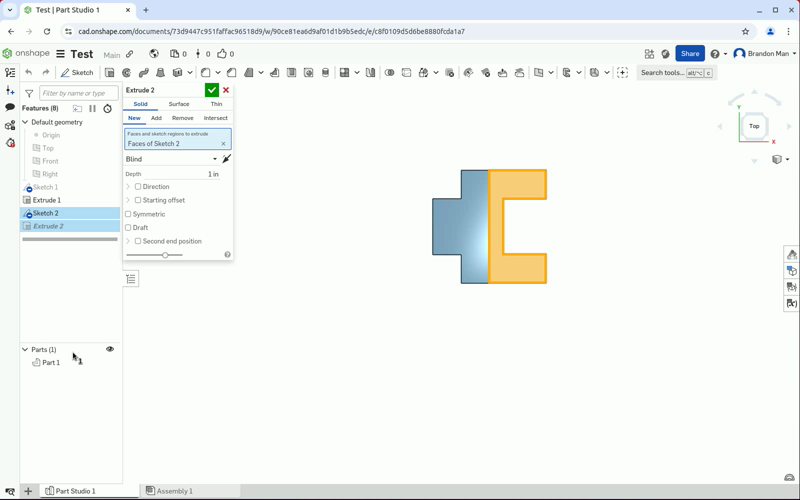
mouse_move(143, 106)
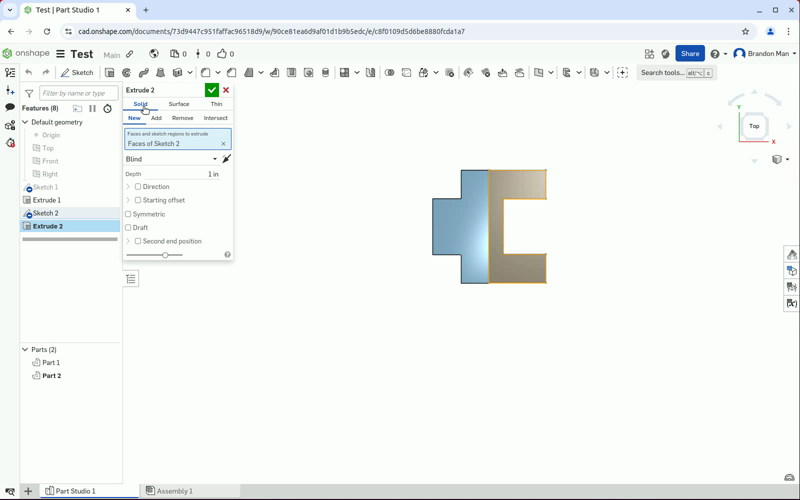
click(143, 106)
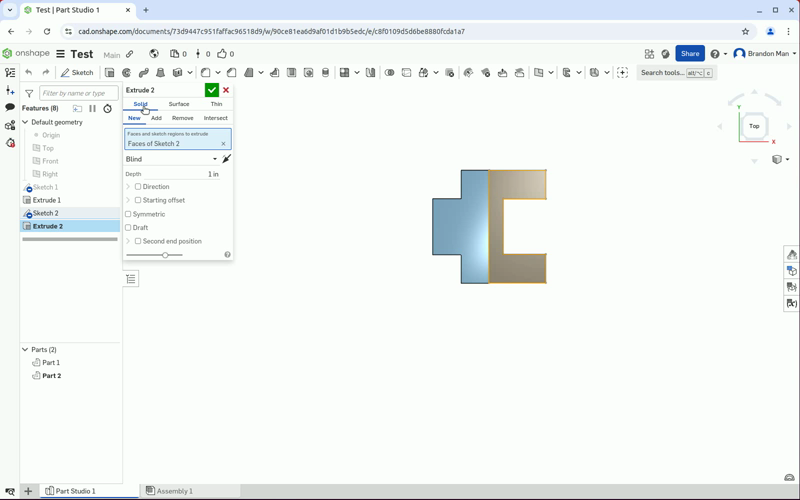
mouse_move(137, 120)
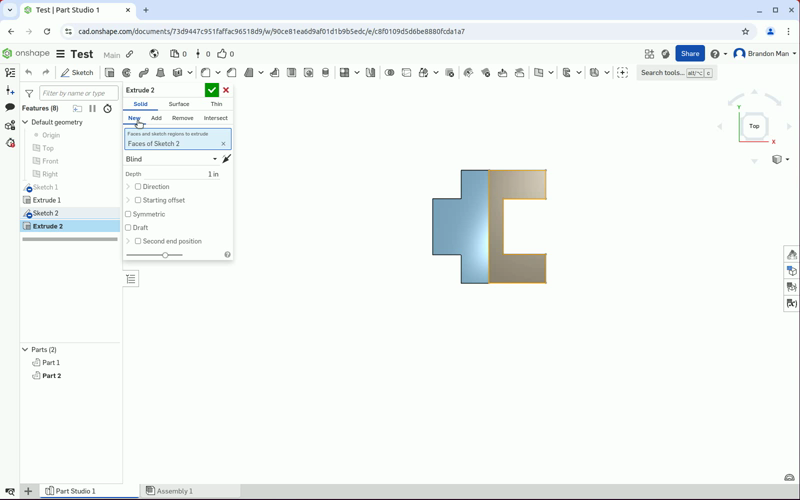
click(137, 120)
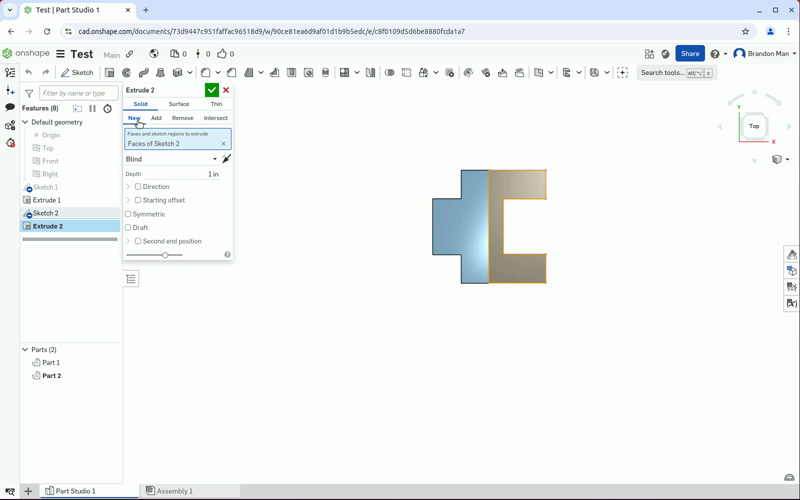
key(tab, 4)
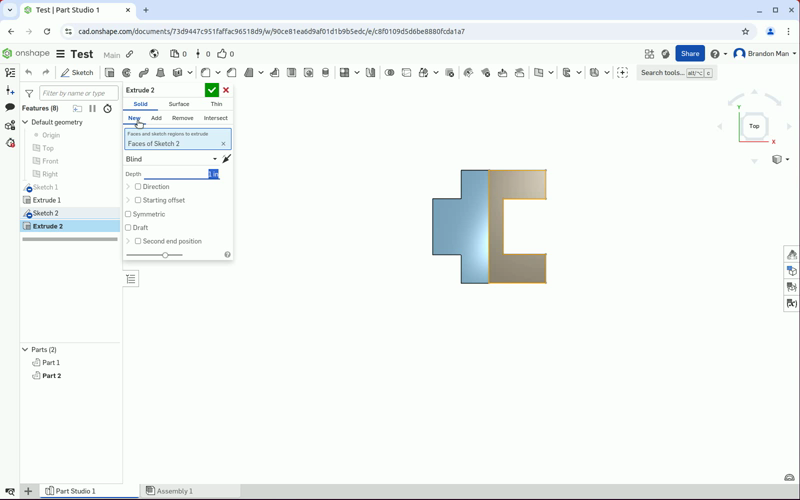
text(23.108)
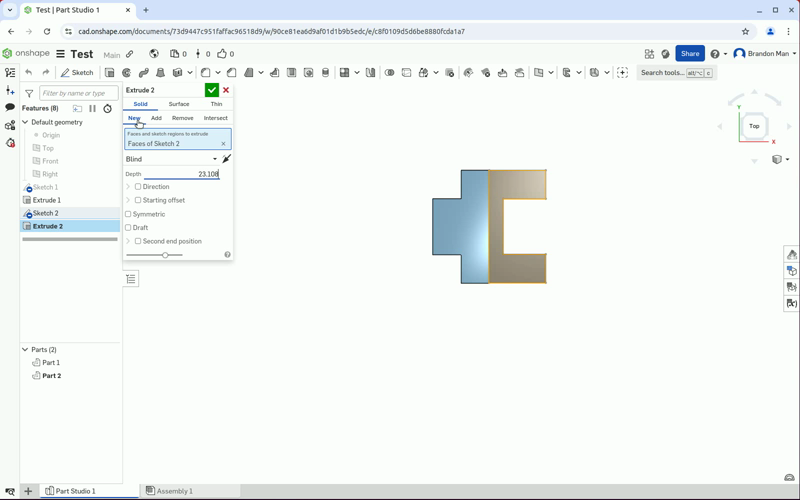
key(enter)
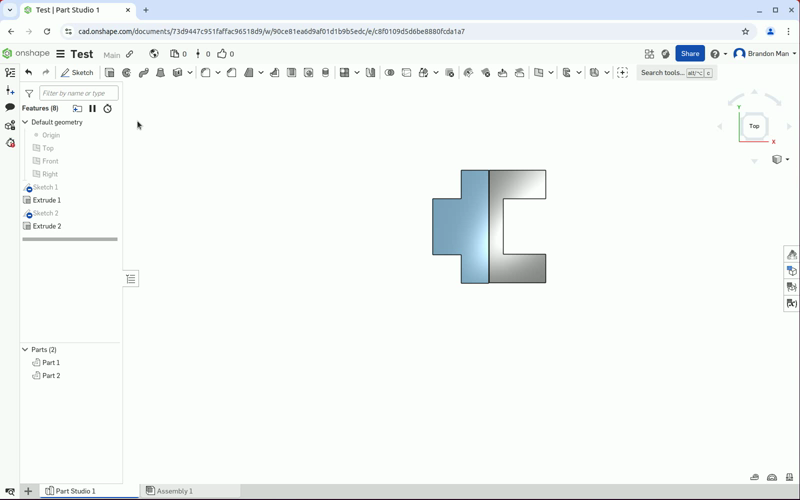
key(shift+h)
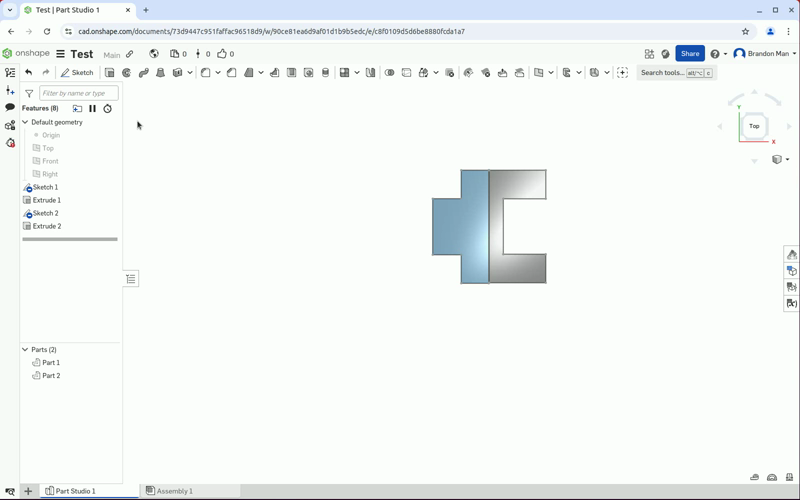
key(shift+h)
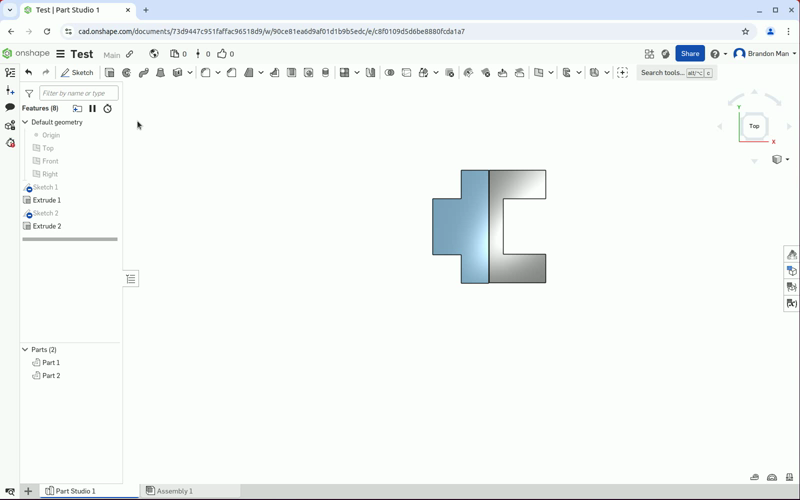
mouse_move(73, 189)
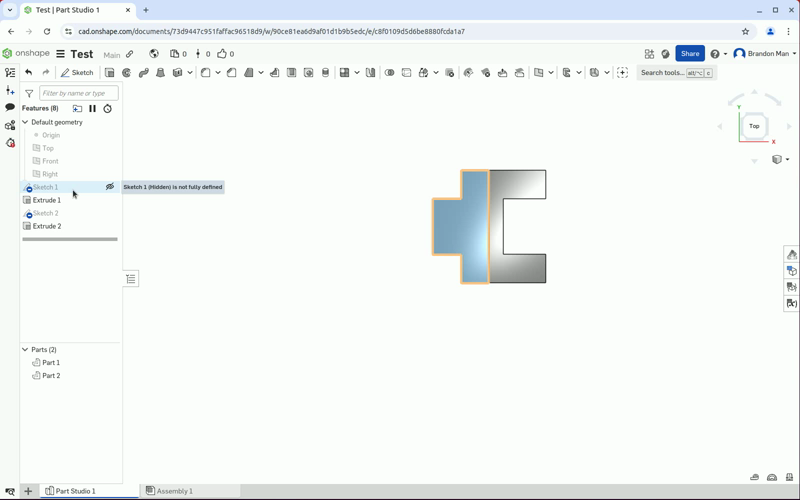
click(73, 189)
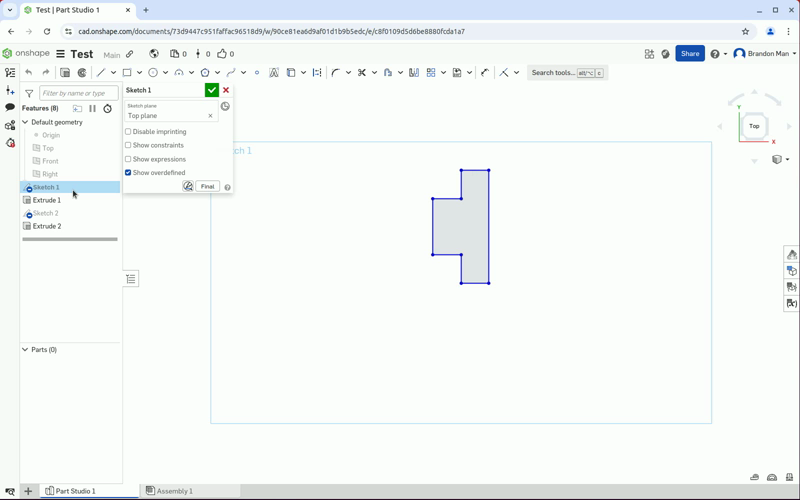
mouse_move(229, 92)
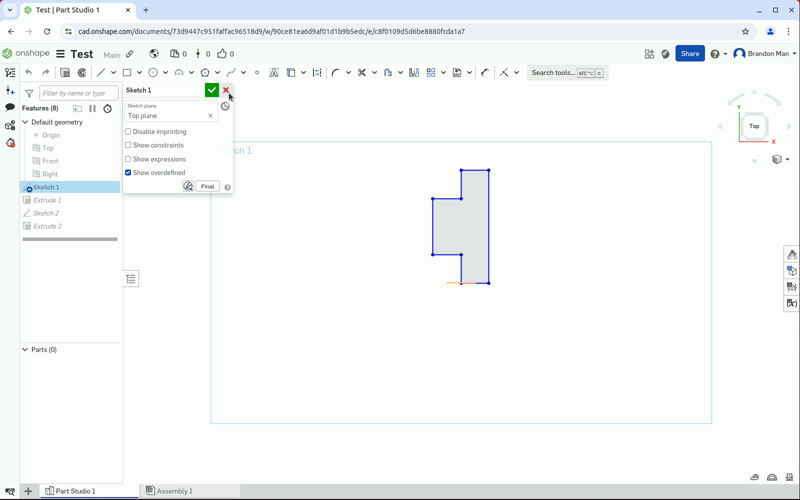
click(229, 92)
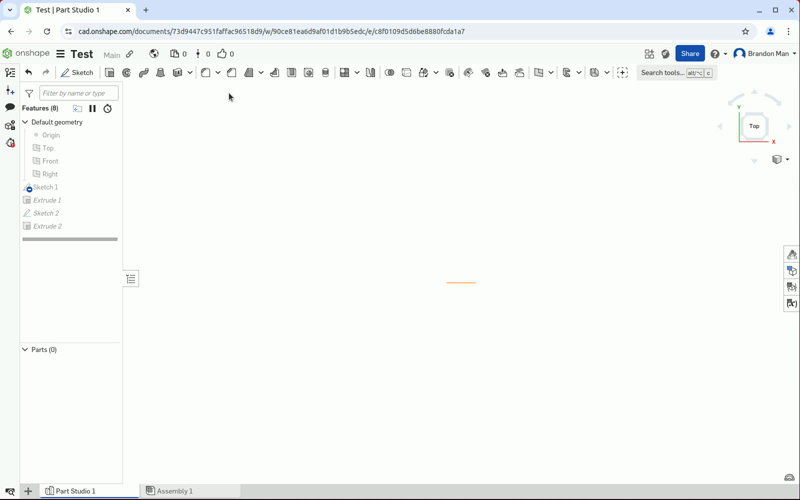
mouse_move(73, 352)
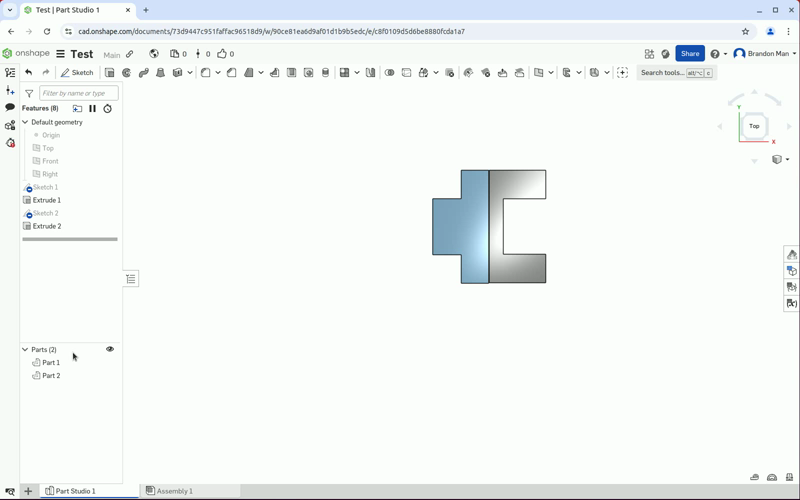
key(y)
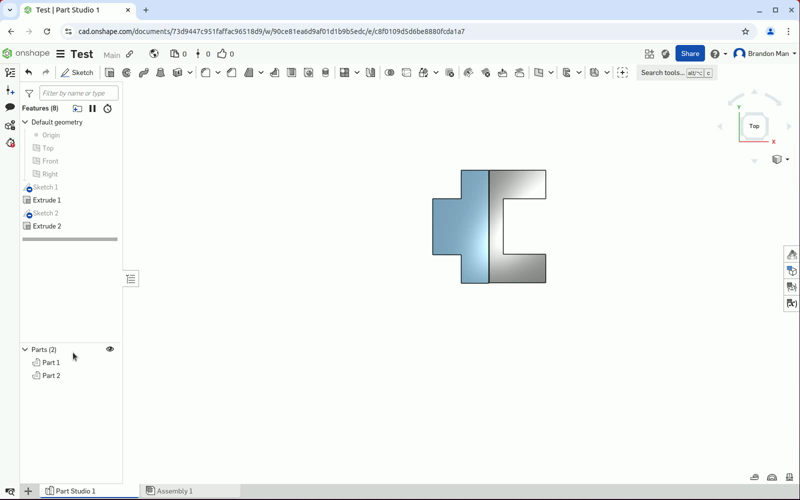
key(shift+p)
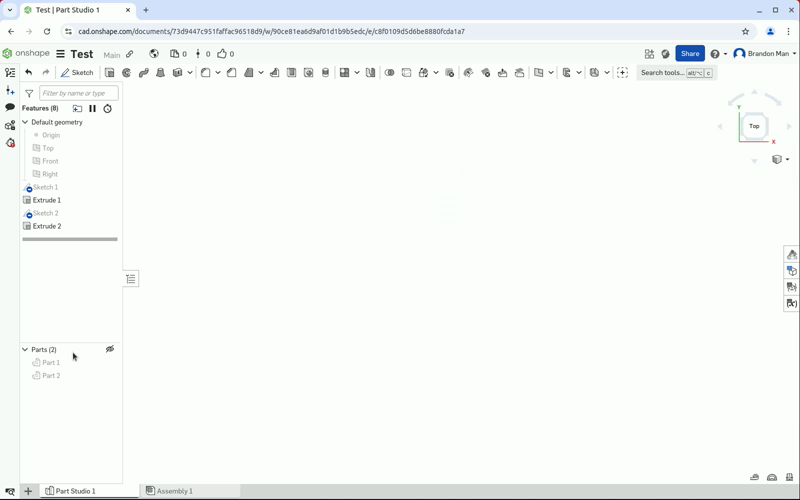
key(space)
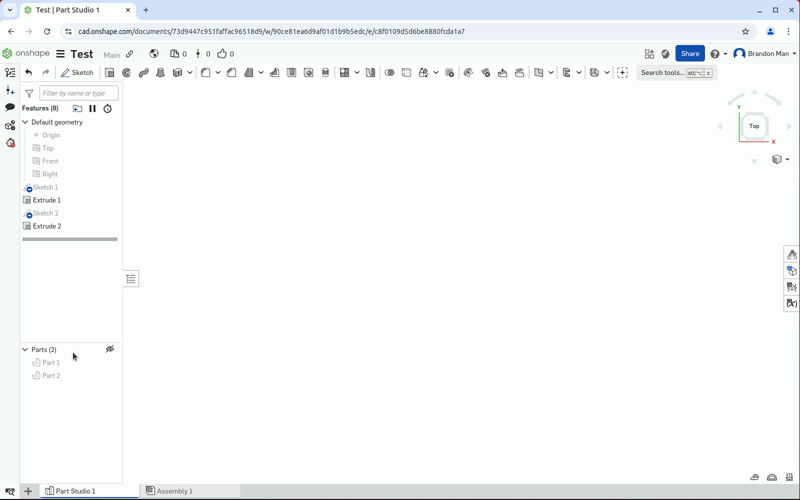
key_down(shift)
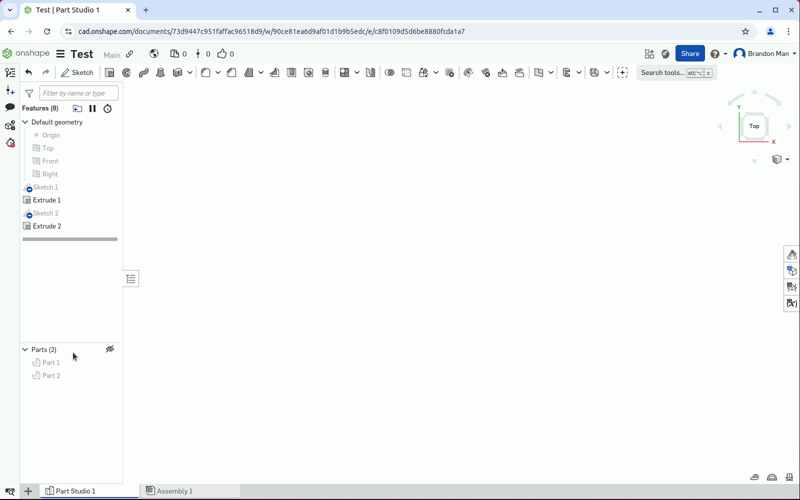
key(up)
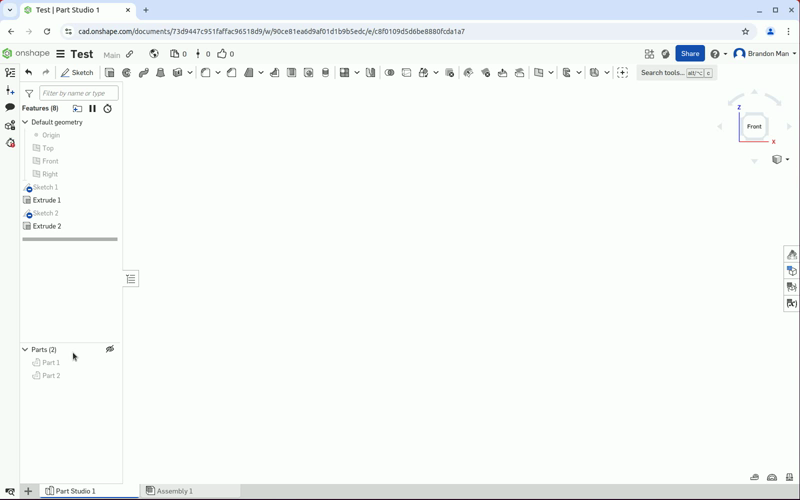
key_up(shift)
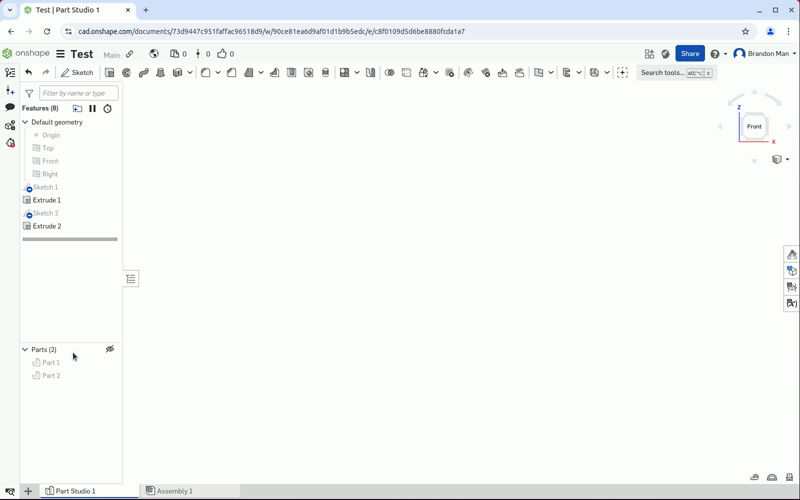
mouse_move(73, 352)
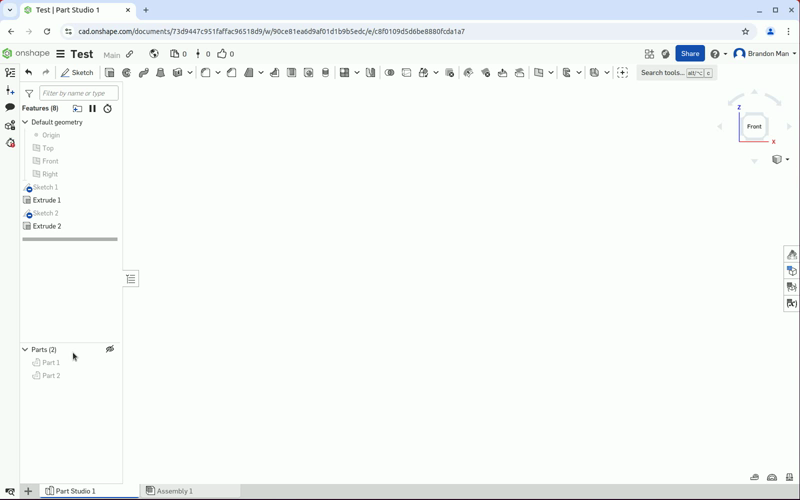
key(shift+y)
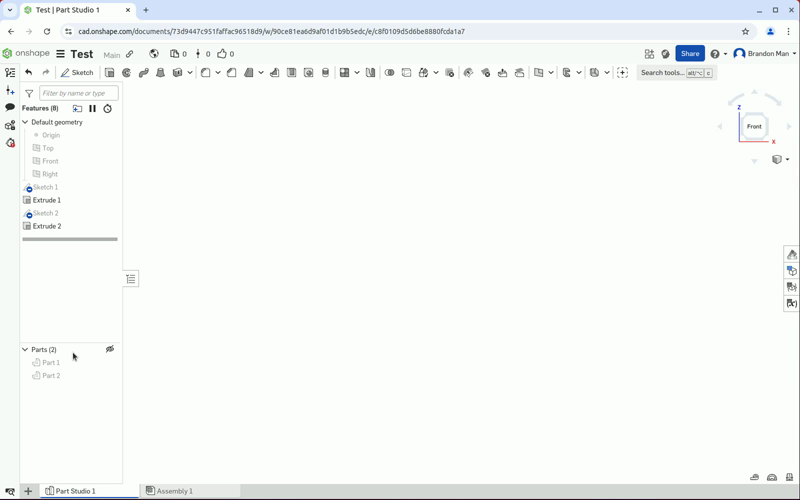
key(shift+s)
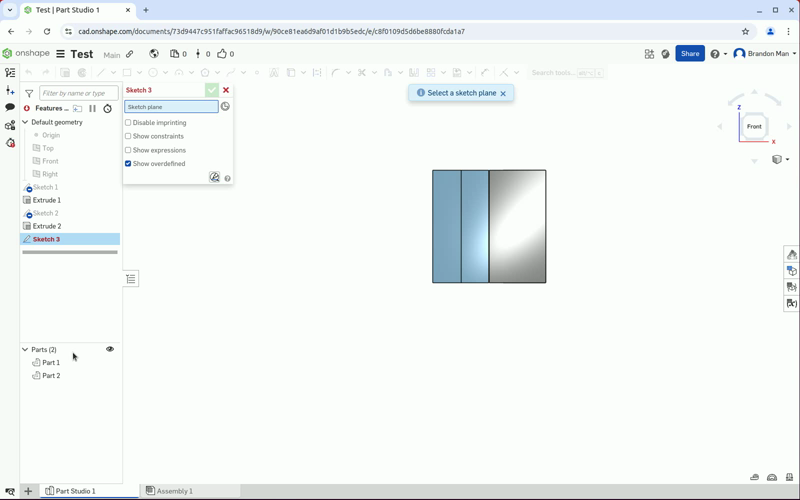
mouse_move(73, 163)
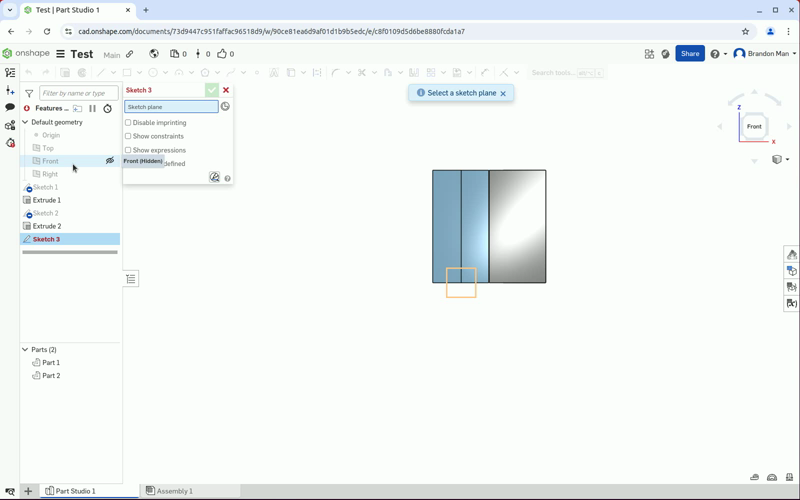
click(73, 163)
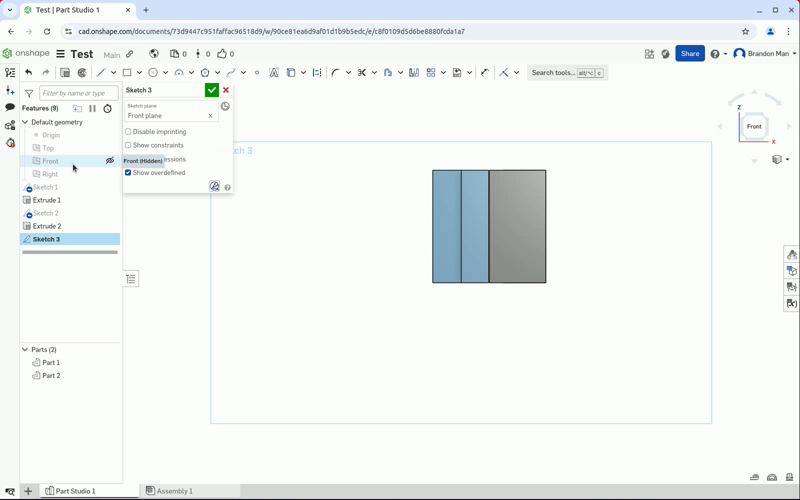
mouse_move(73, 352)
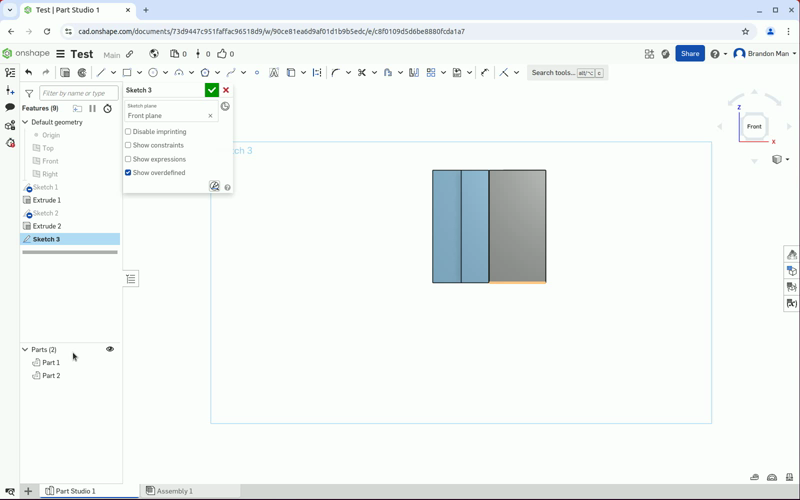
key(y)
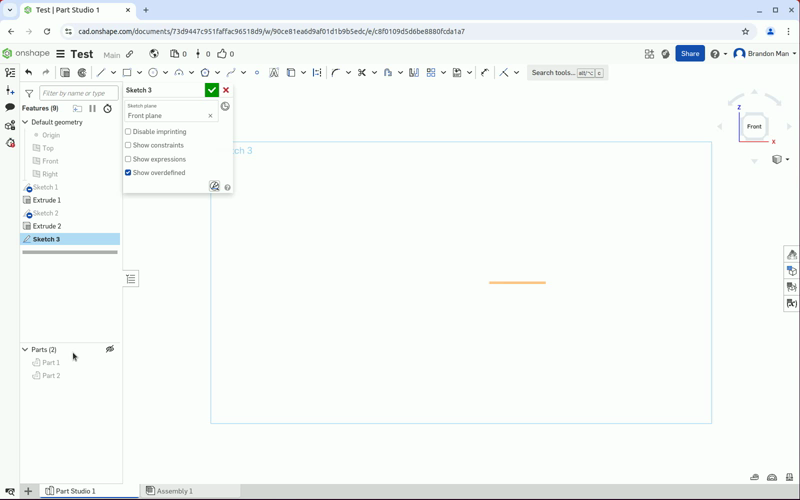
key(l)
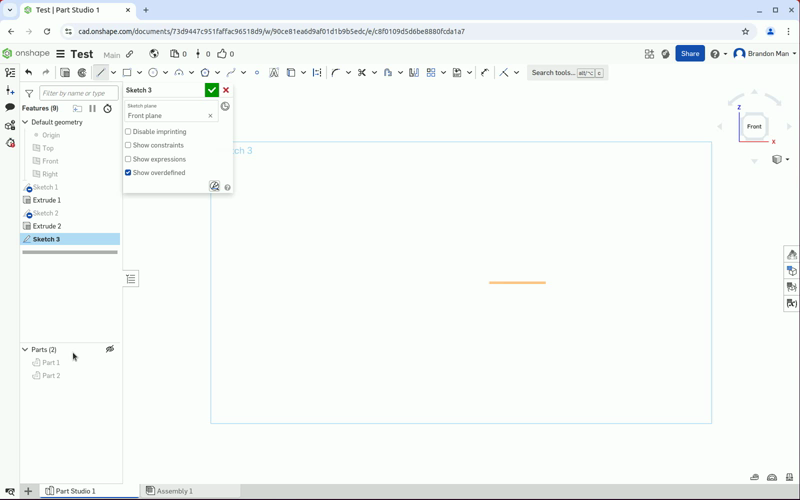
key_down(shift)
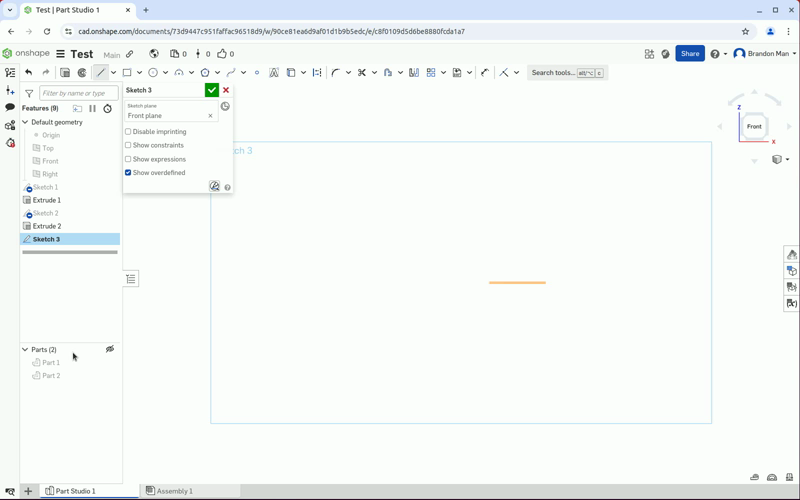
mouse_move(489, 170)
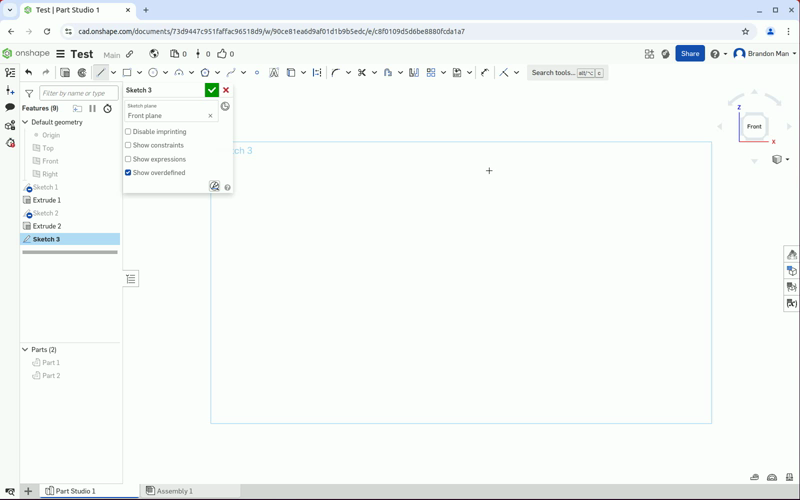
click(489, 170)
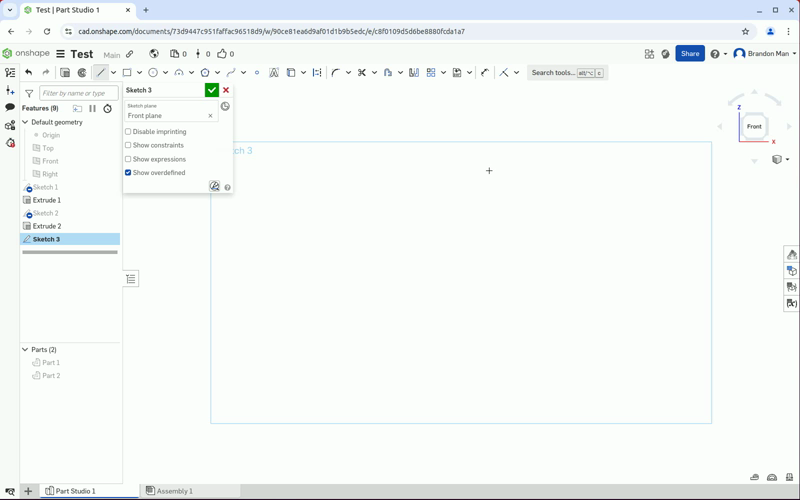
key_up(shift)
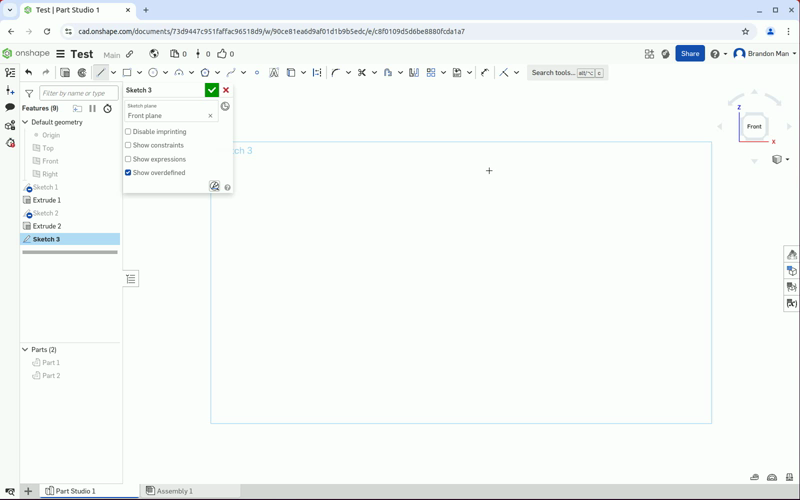
key_down(shift)
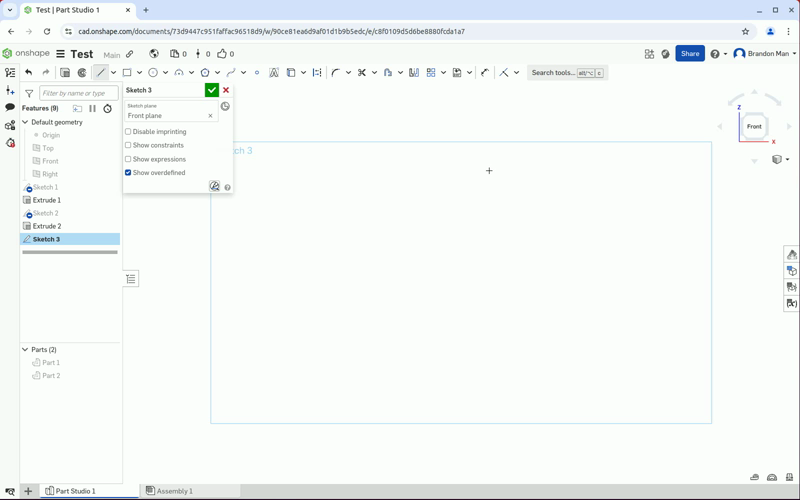
mouse_move(545, 227)
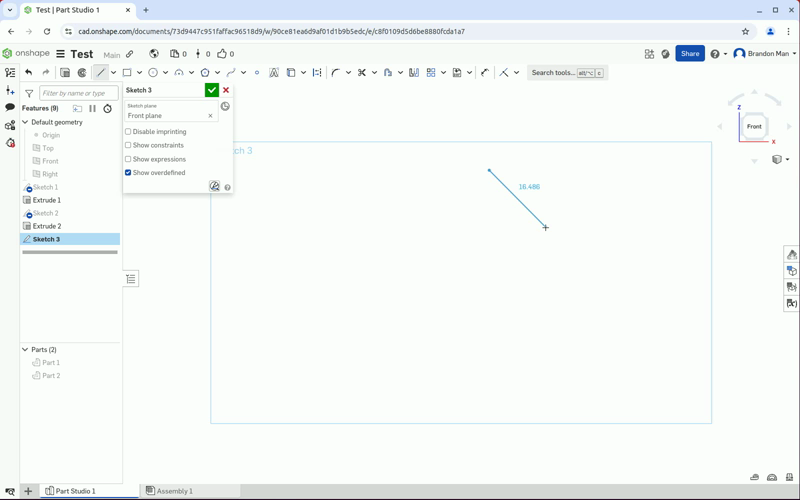
click(545, 227)
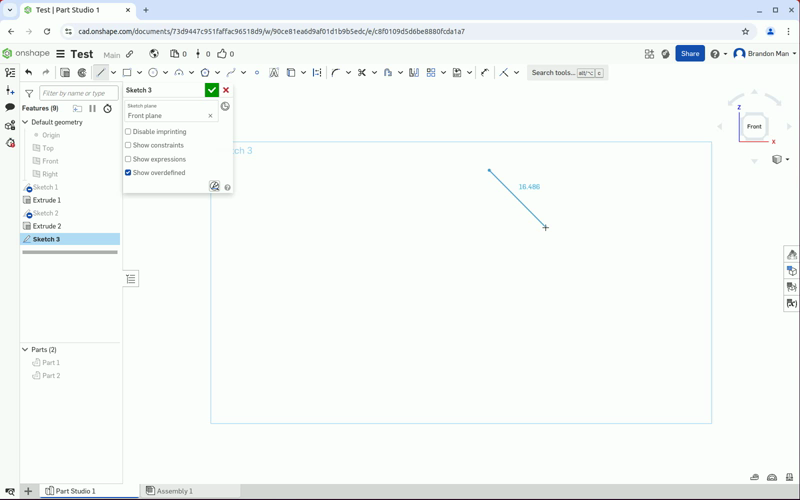
key_up(shift)
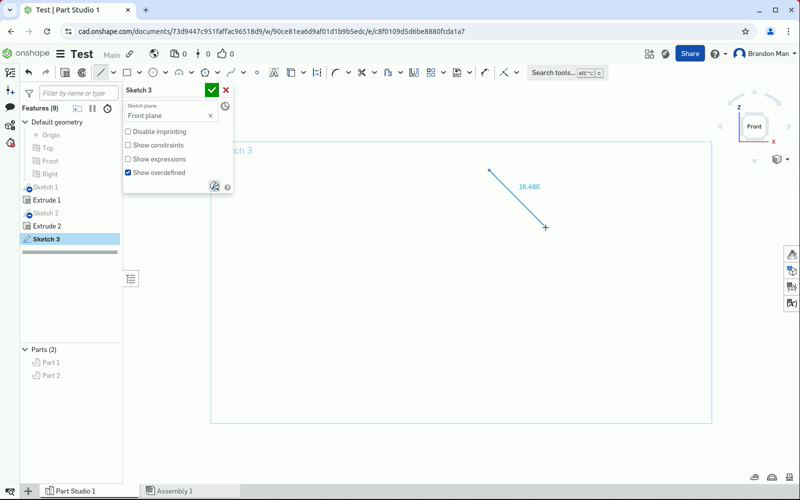
key_down(shift)
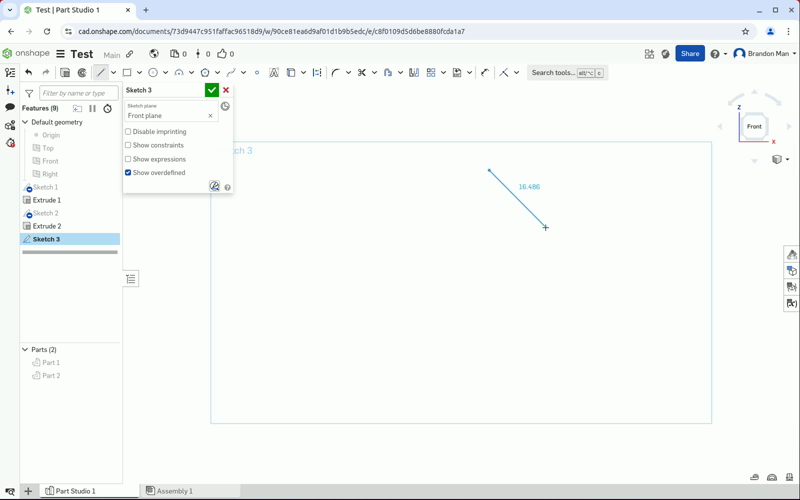
mouse_move(575, 227)
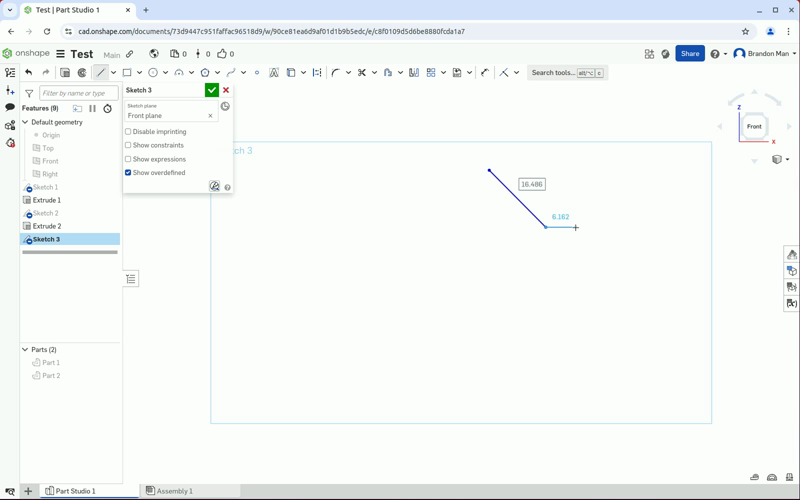
mouse_move(545, 170)
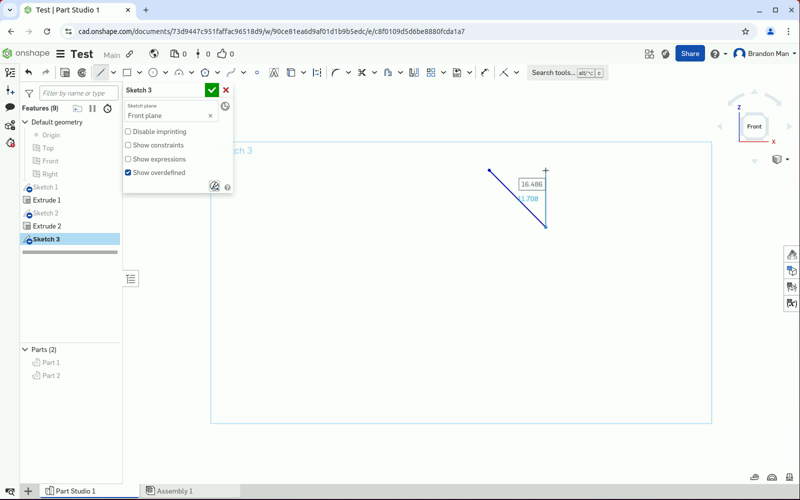
click(545, 170)
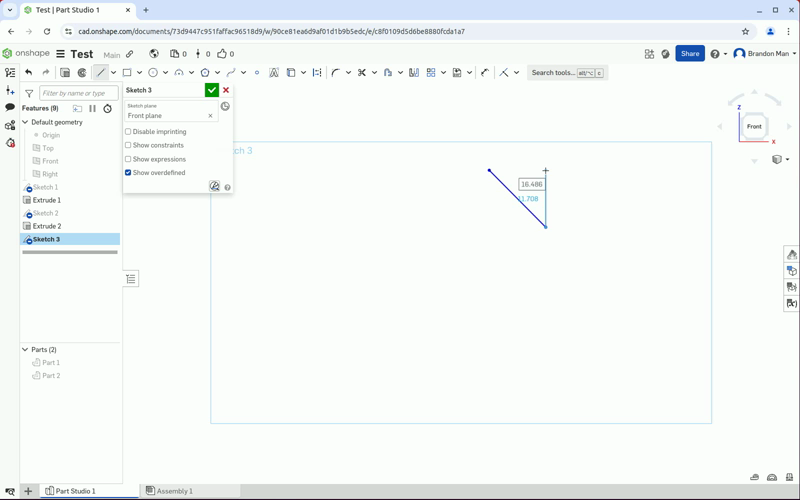
key_up(shift)
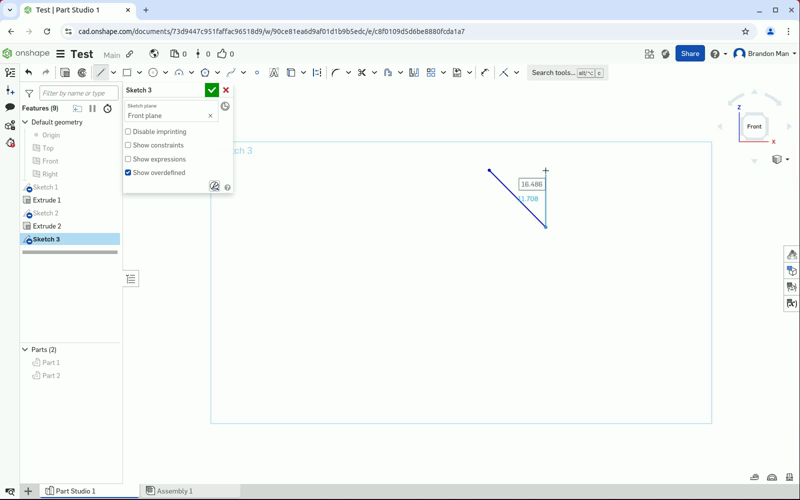
mouse_move(575, 170)
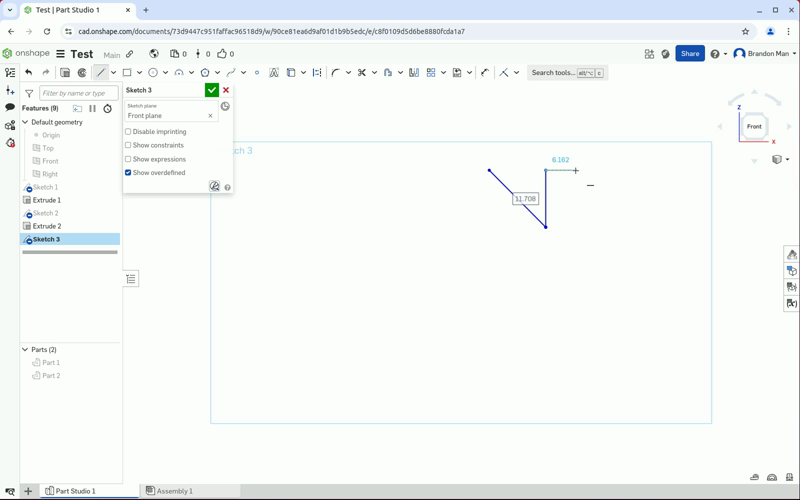
key_down(shift)
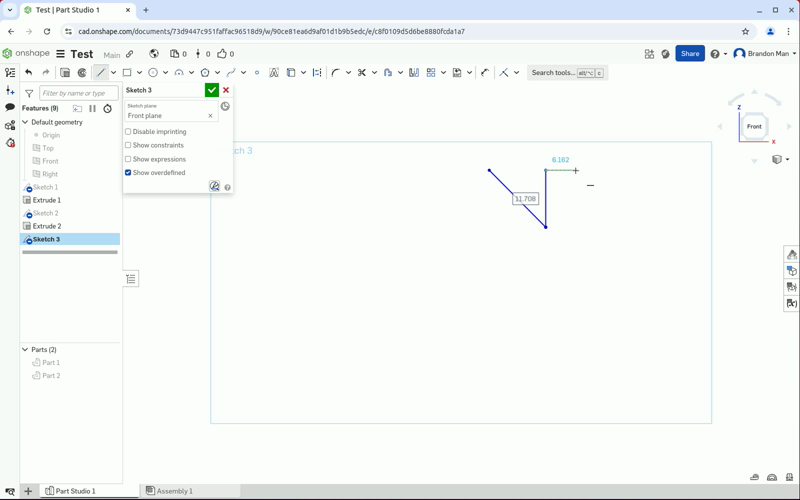
mouse_move(489, 170)
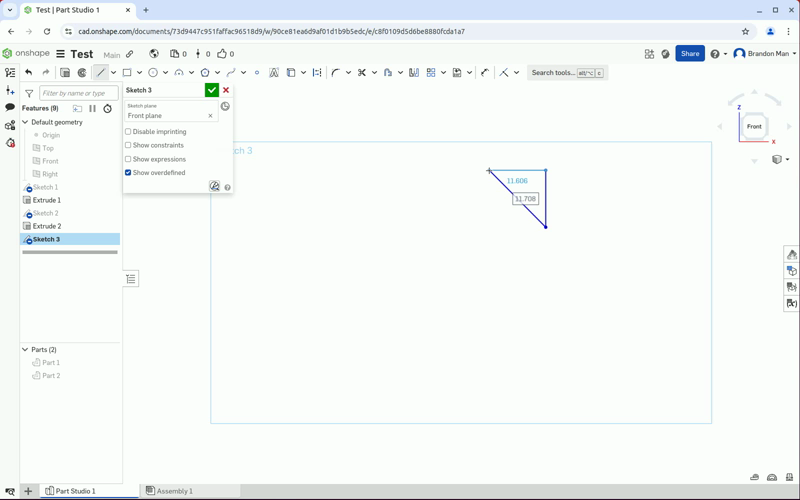
key_up(shift)
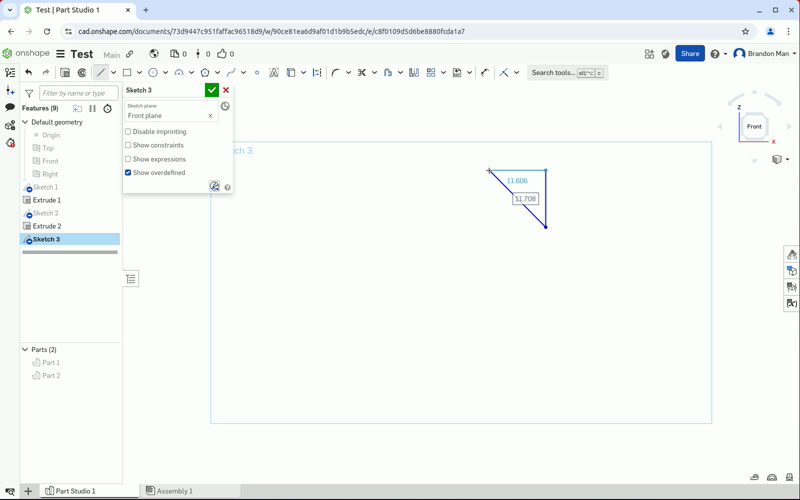
click(489, 170)
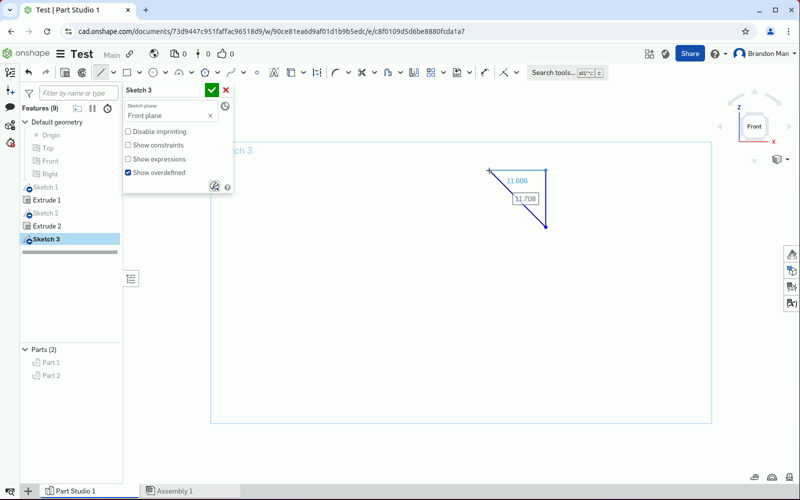
key(esc)
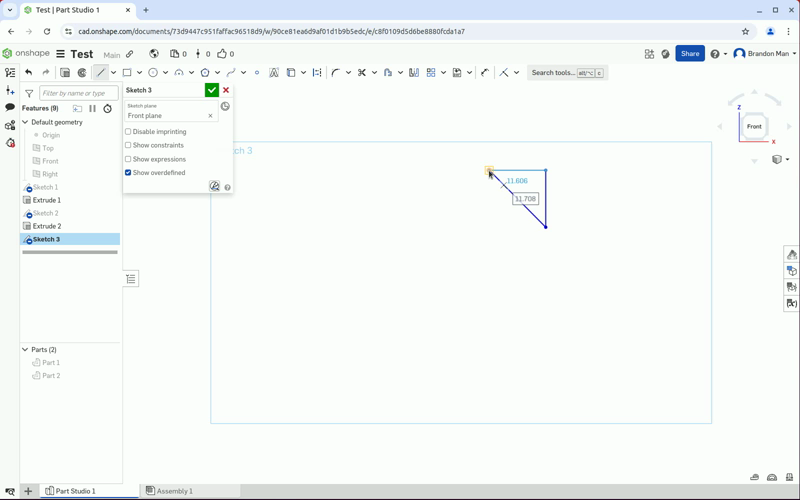
mouse_move(525, 178)
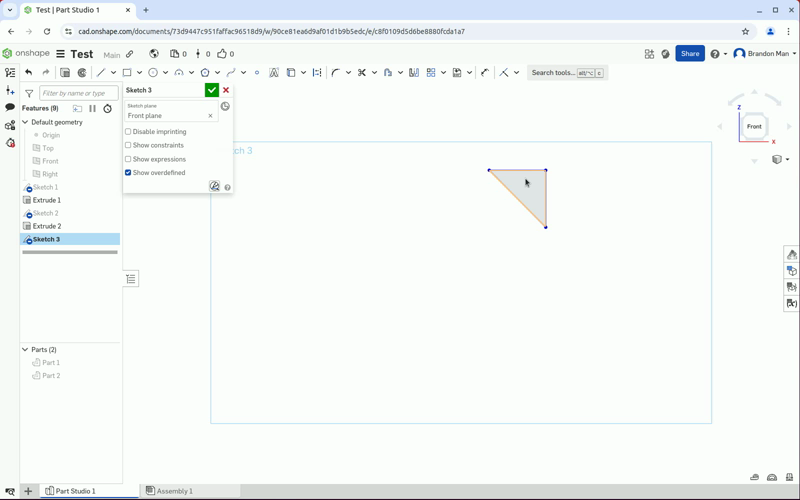
scroll(6)
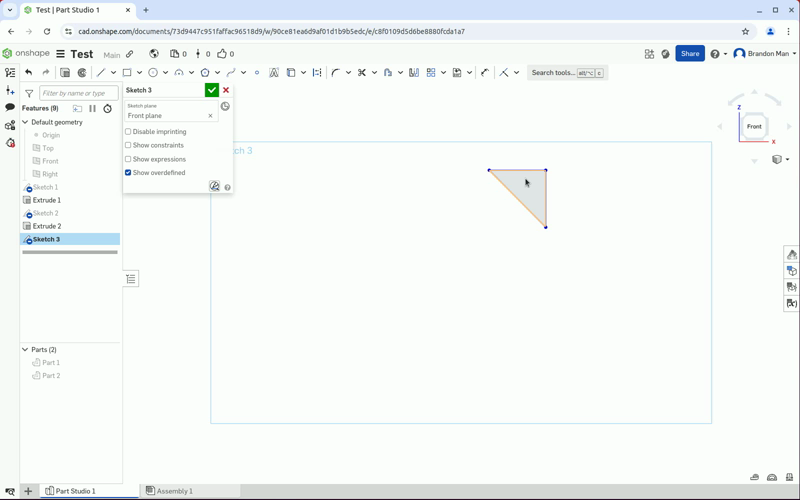
scroll(6)
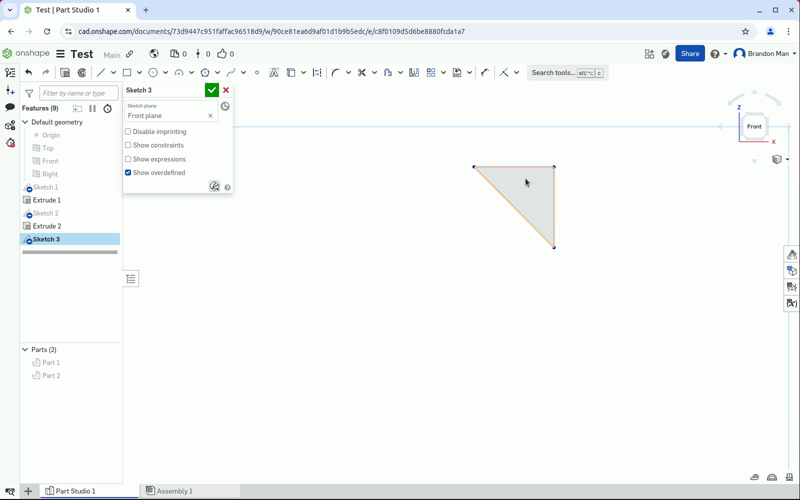
scroll(6)
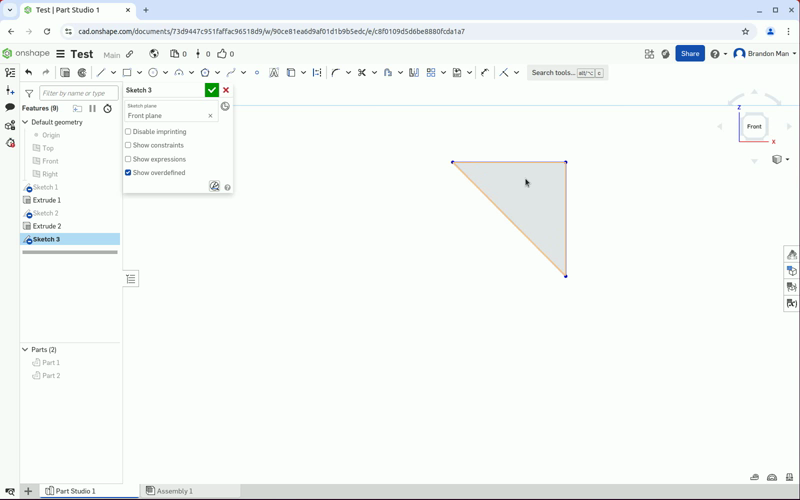
scroll(6)
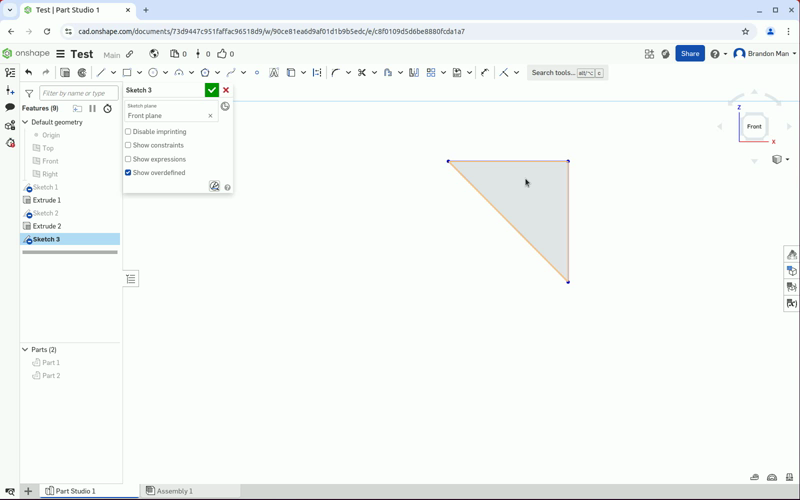
scroll(6)
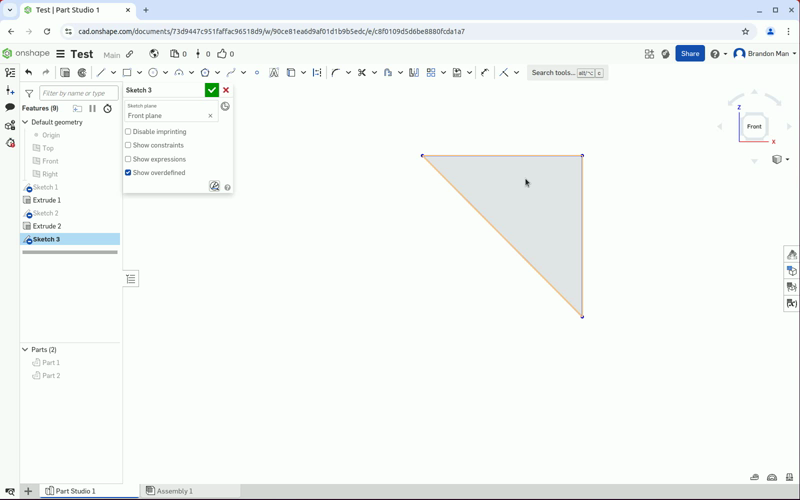
scroll(6)
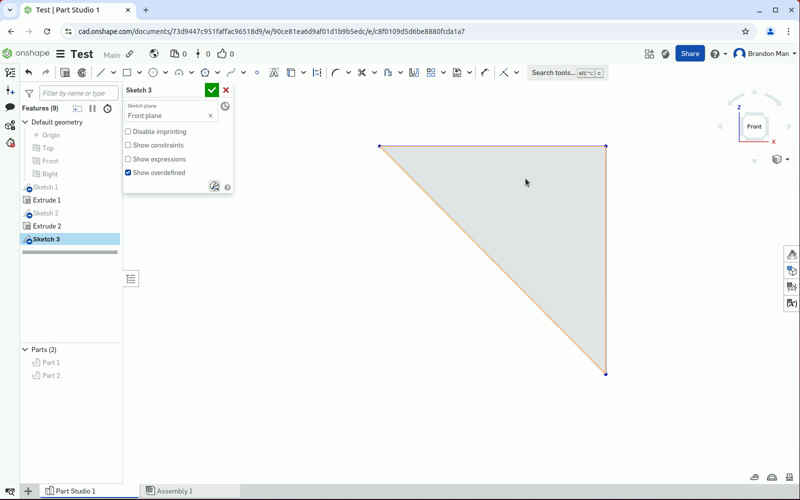
scroll(6)
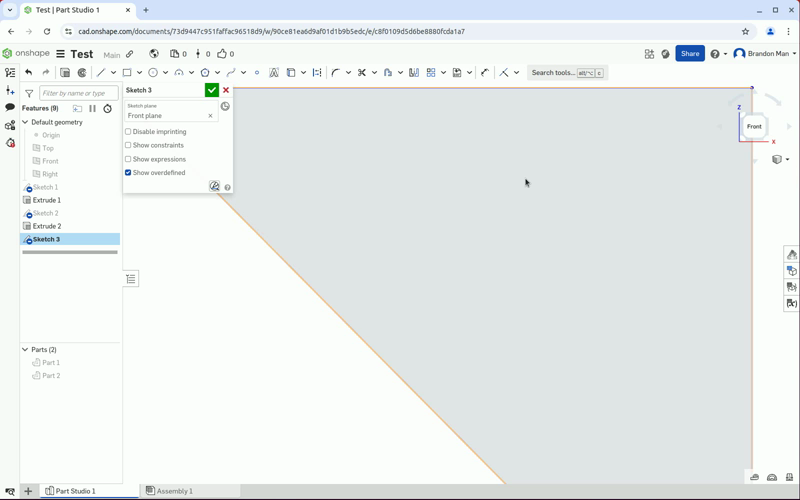
click(525, 178)
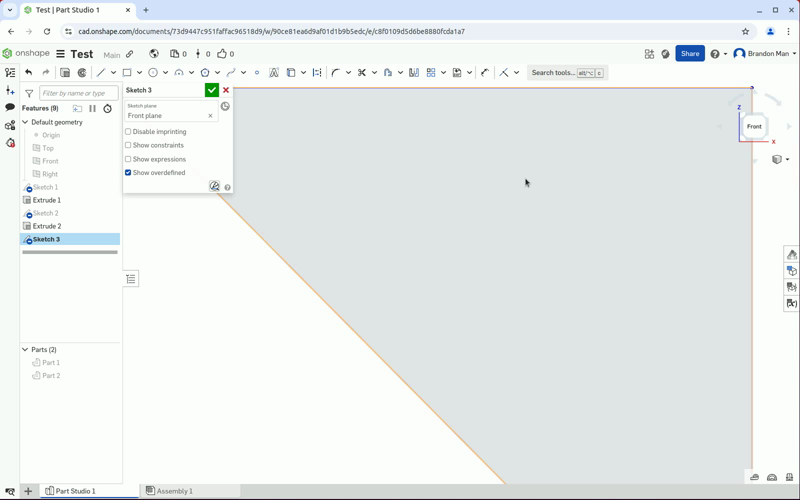
scroll(-6)
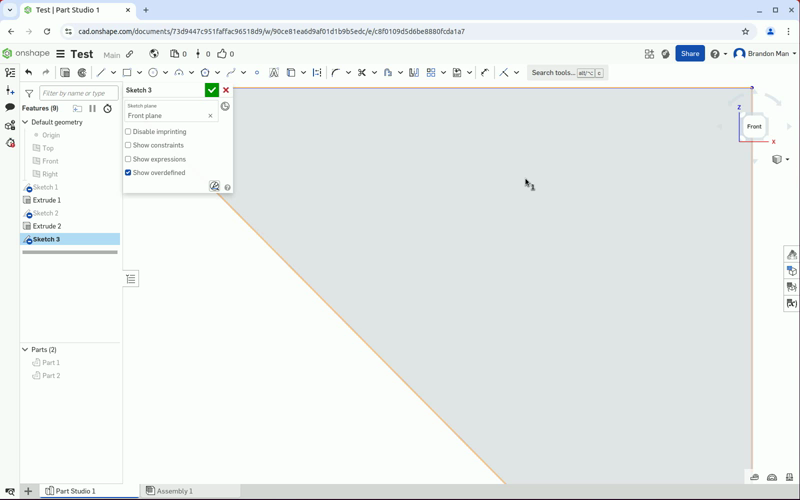
scroll(-6)
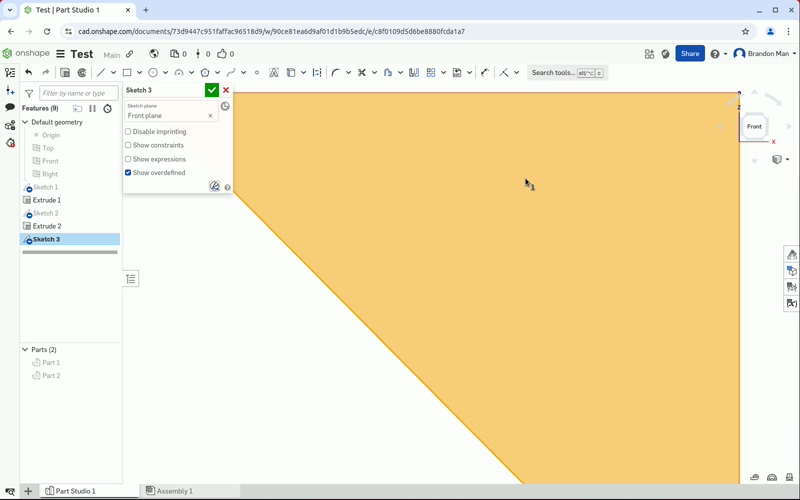
scroll(-6)
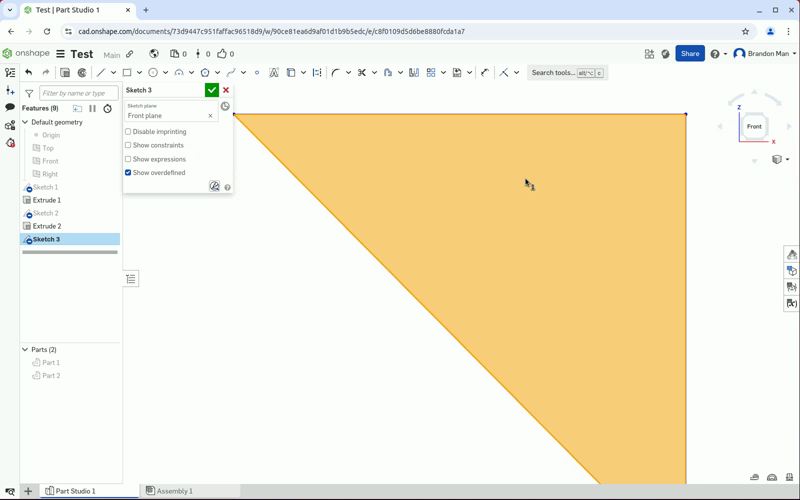
scroll(-6)
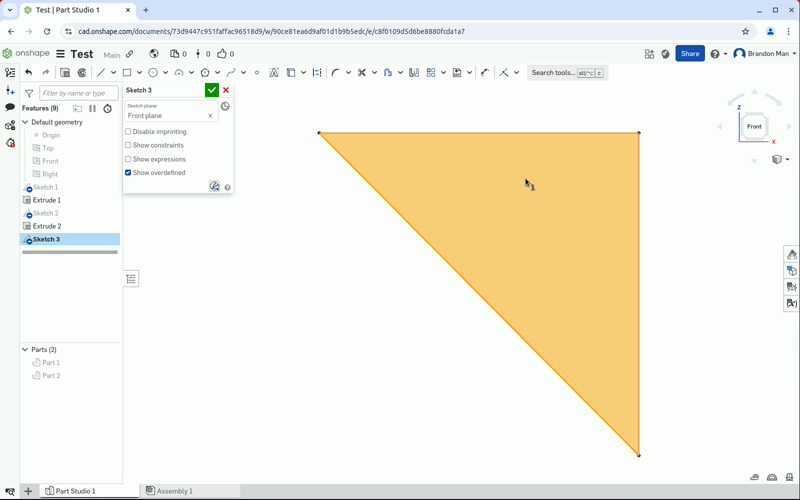
scroll(-6)
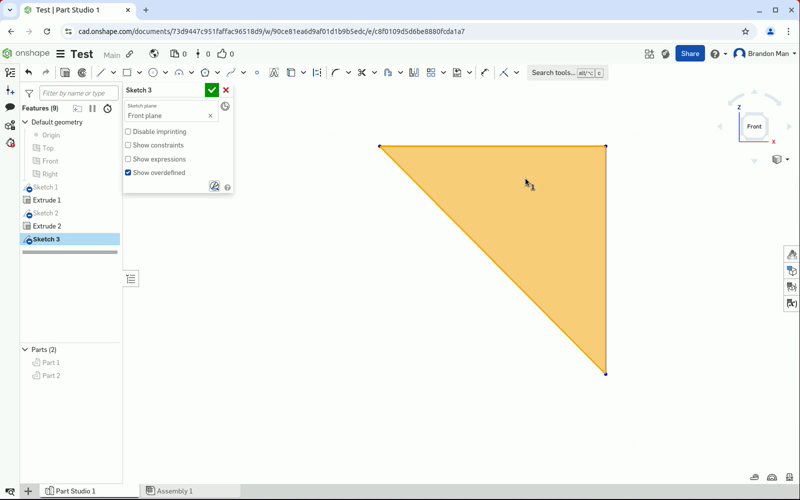
scroll(-6)
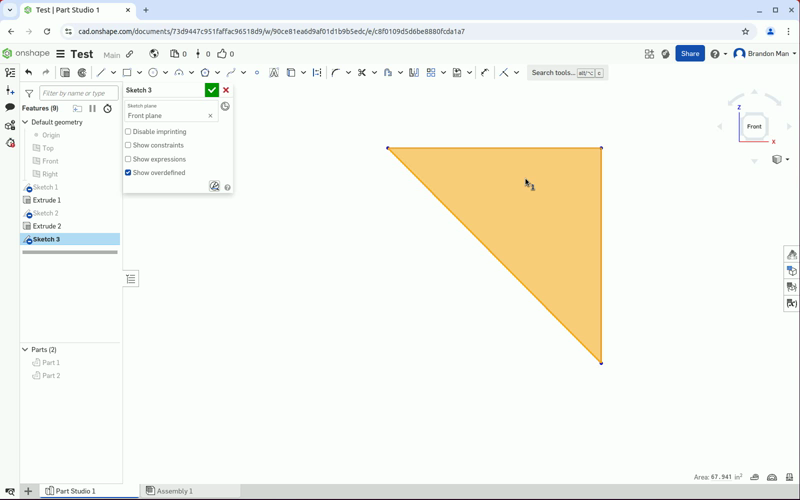
scroll(-6)
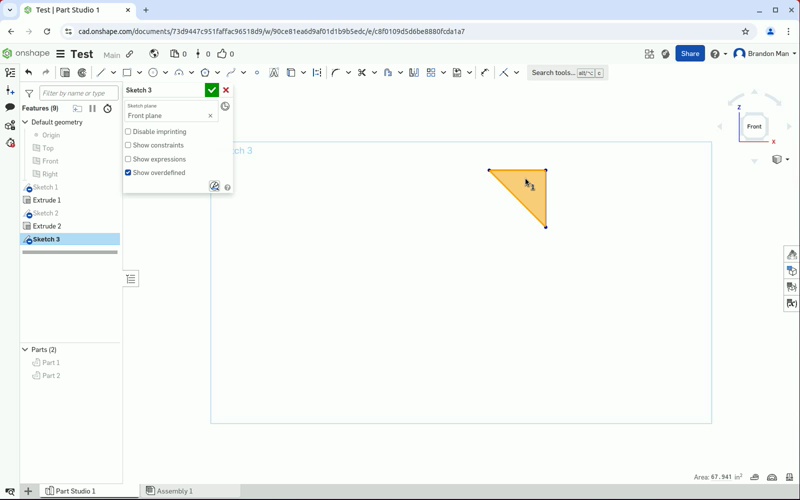
mouse_move(73, 352)
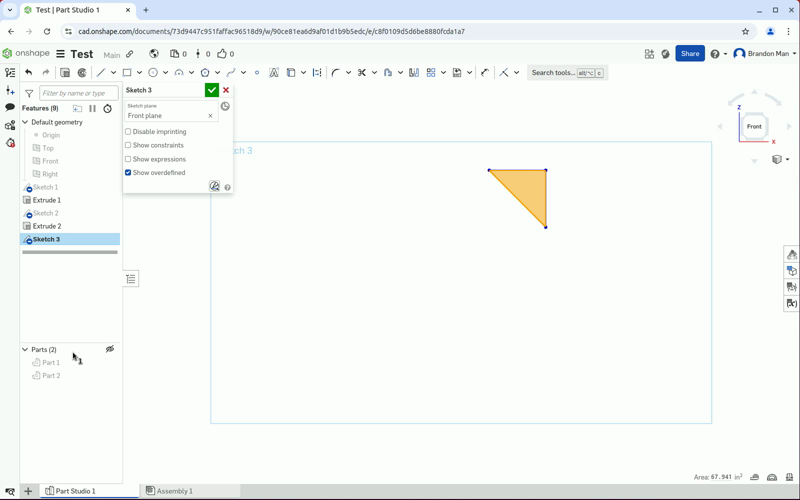
key(shift+y)
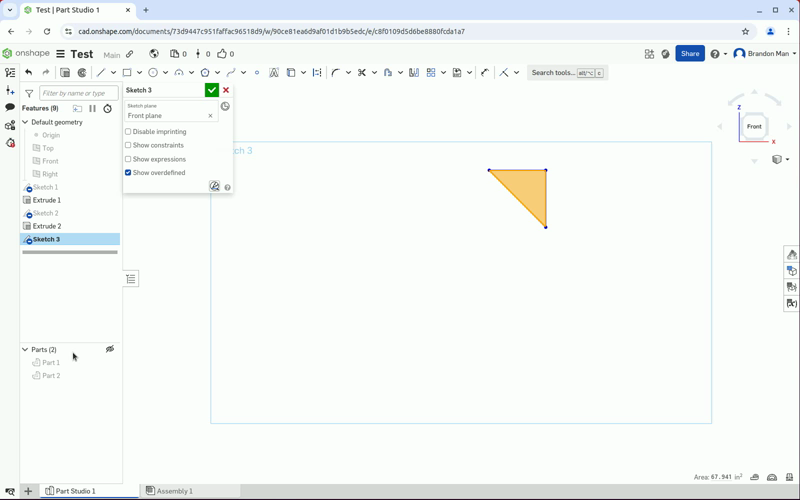
key(shift+e)
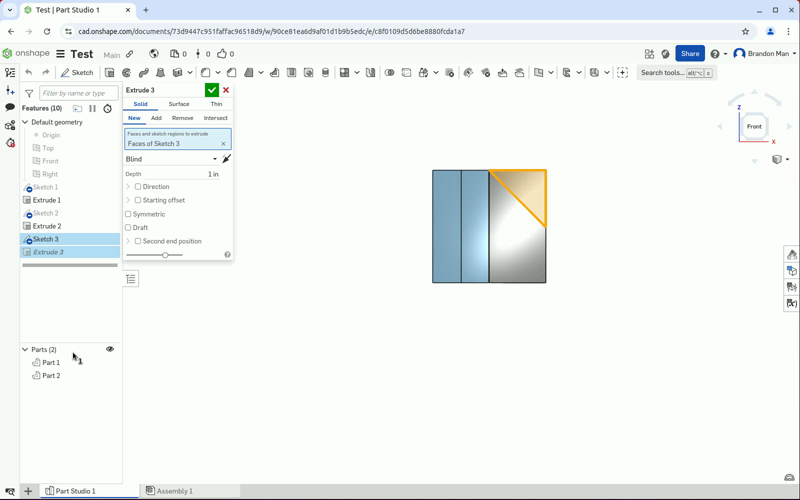
mouse_move(143, 106)
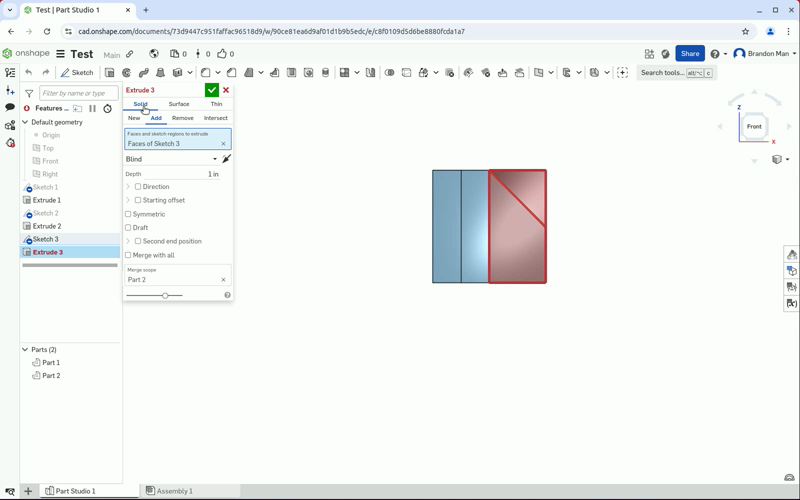
click(143, 106)
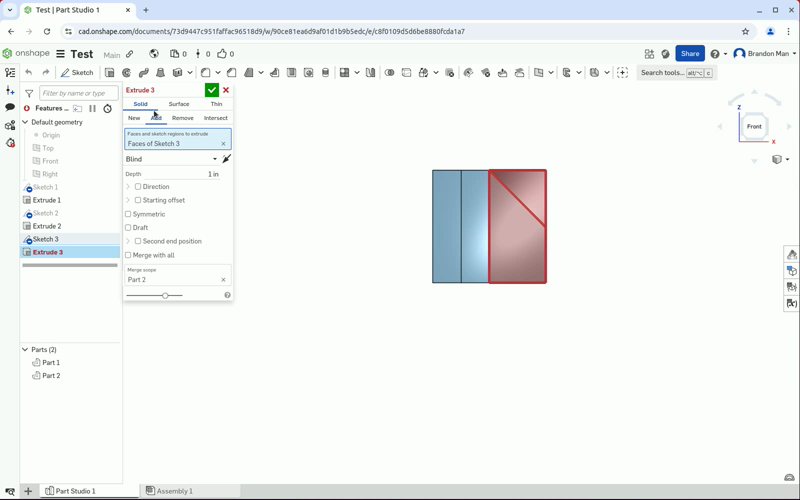
mouse_move(186, 120)
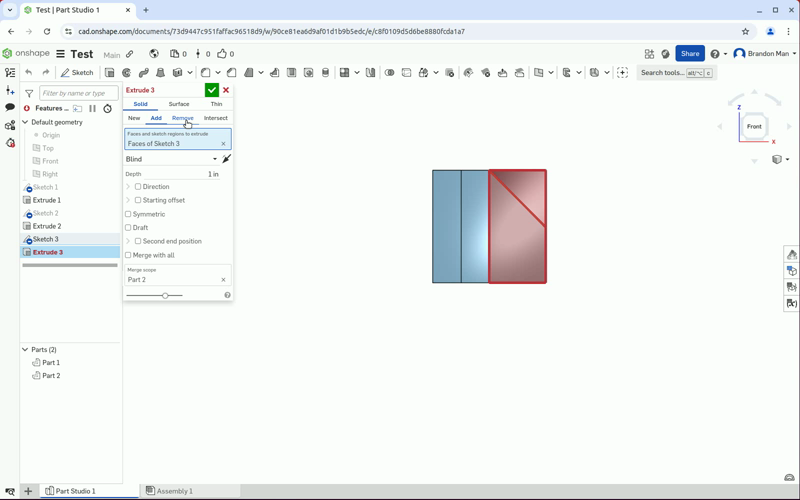
click(186, 120)
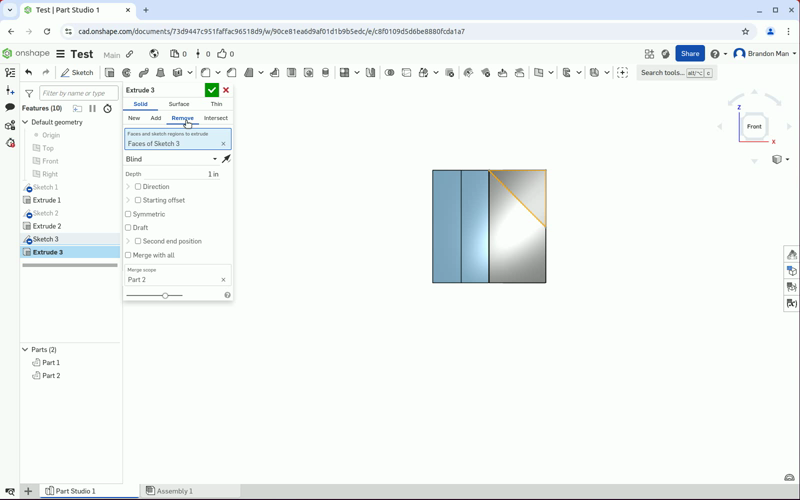
key(tab, 4)
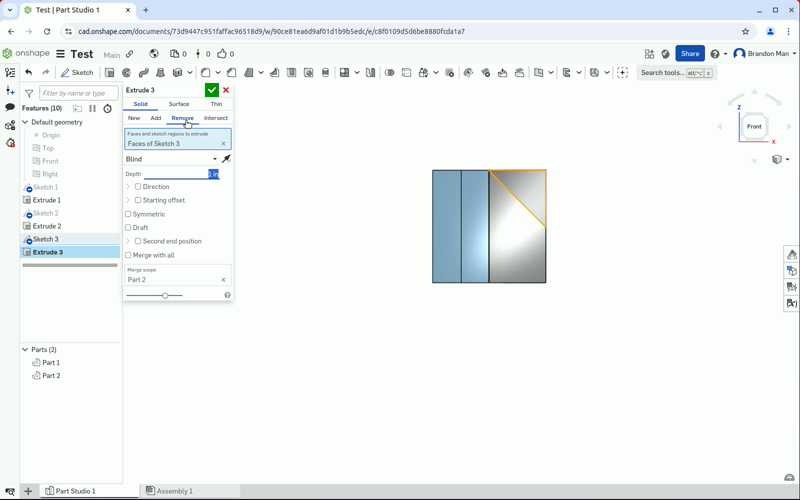
text(23.108)
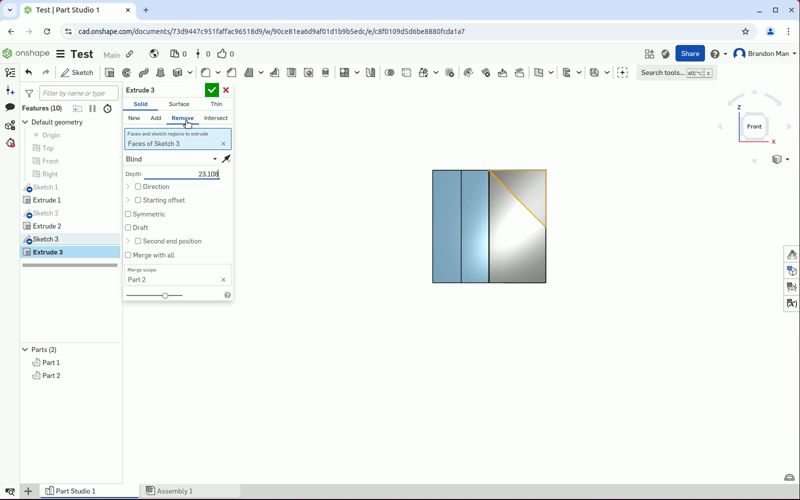
key(tab, 6)
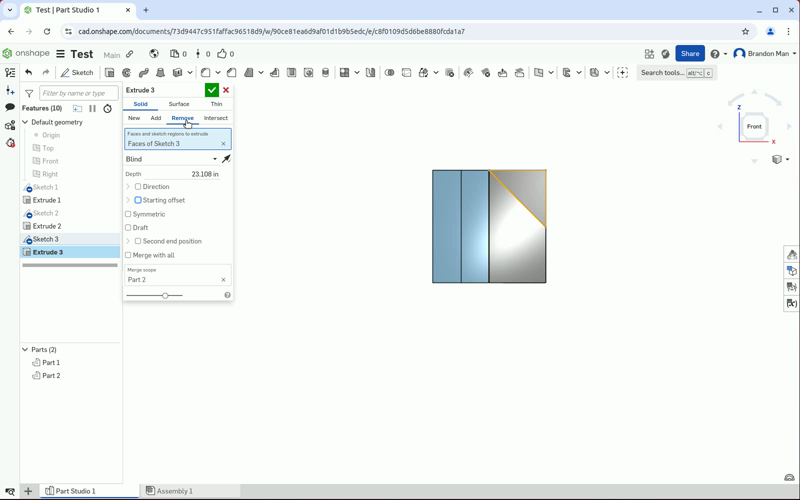
key(space)
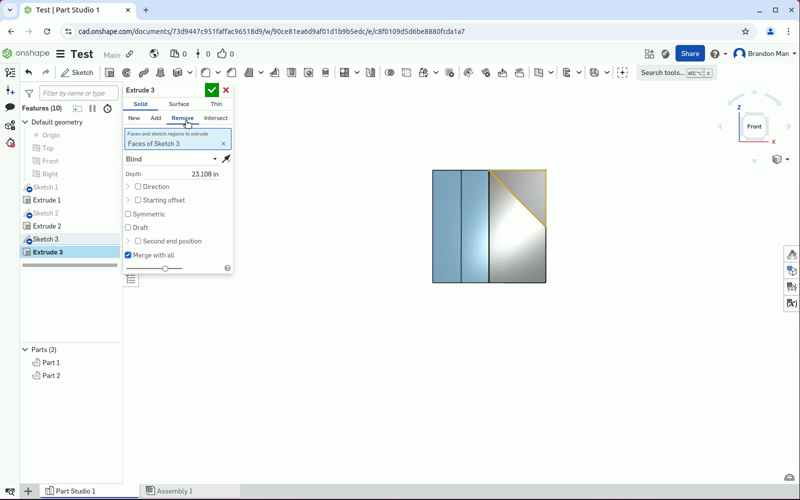
key(enter)
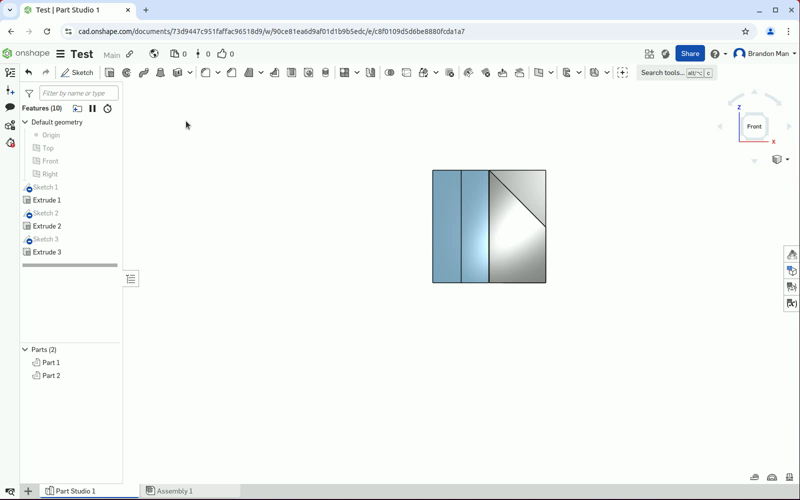
key(shift+h)
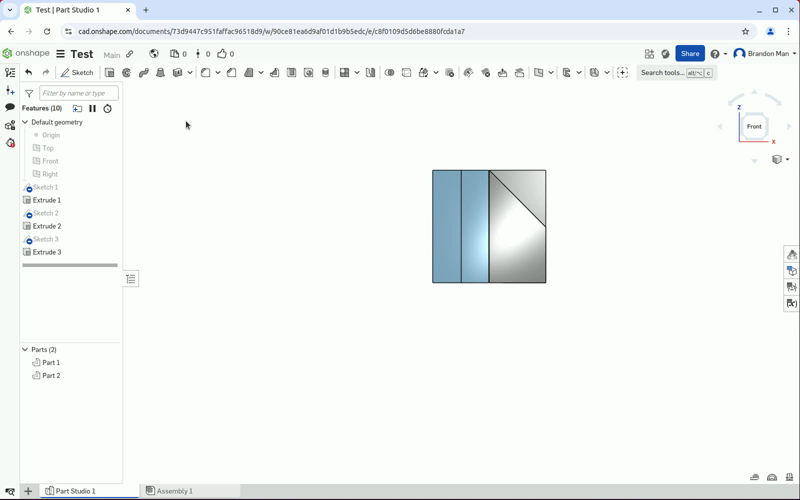
key(shift+h)
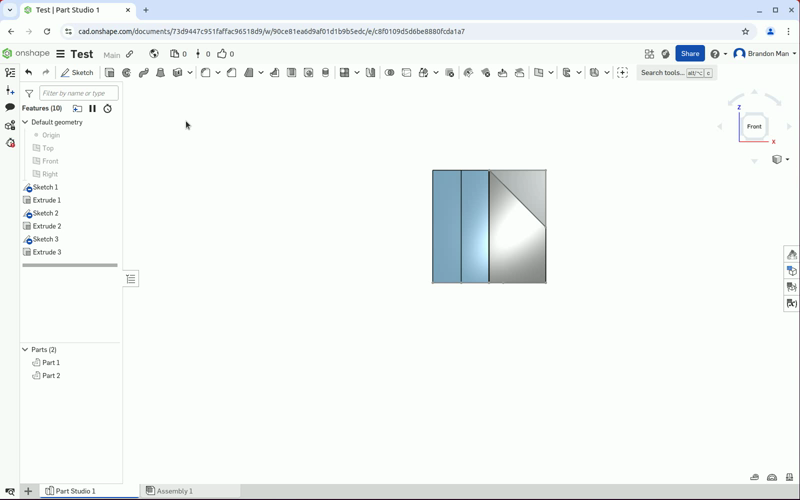
key(shift+7)
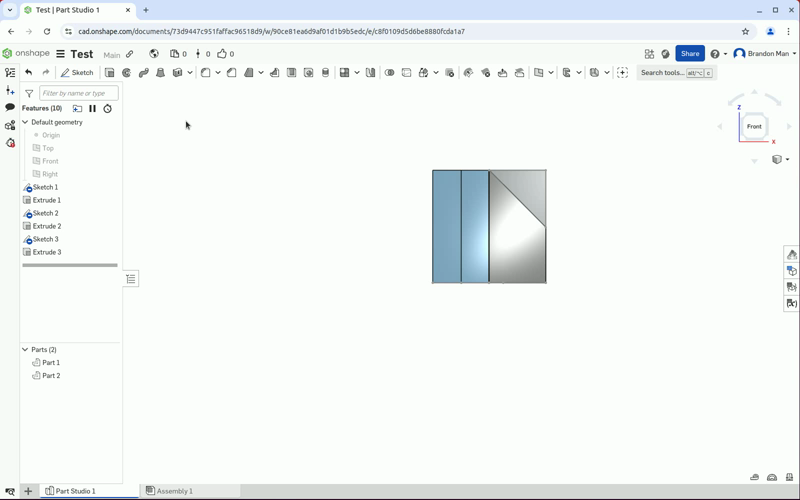
key(left, 2)
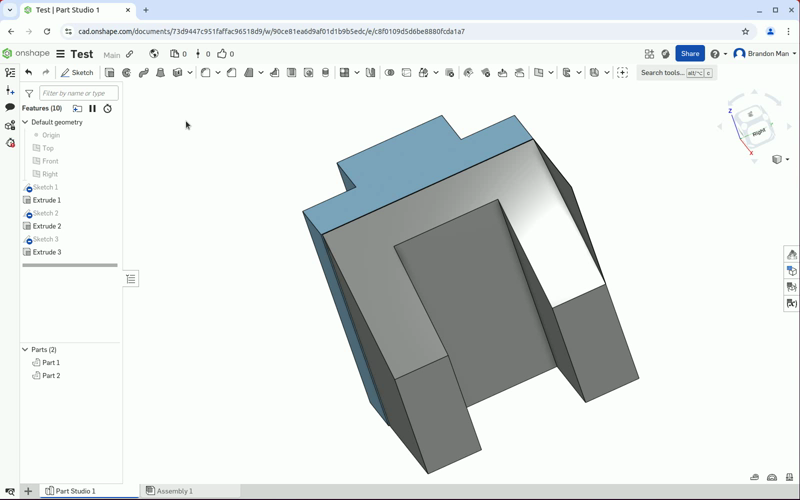
key(down, 2)
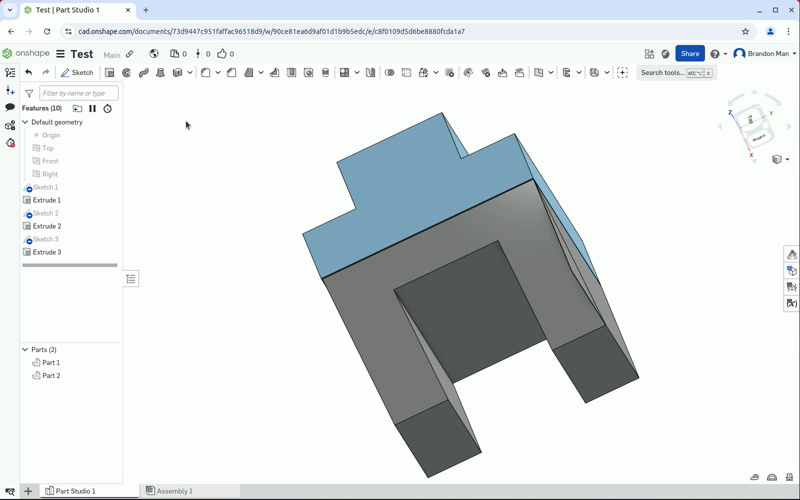
key(up, 2)
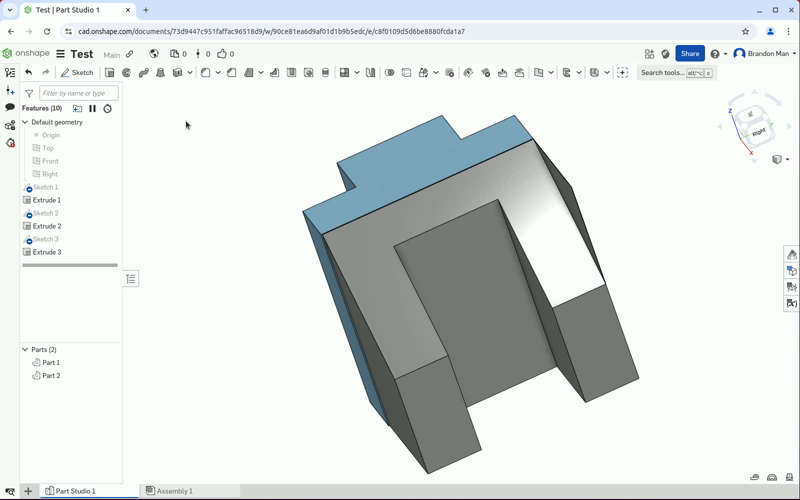
key(right, 2)
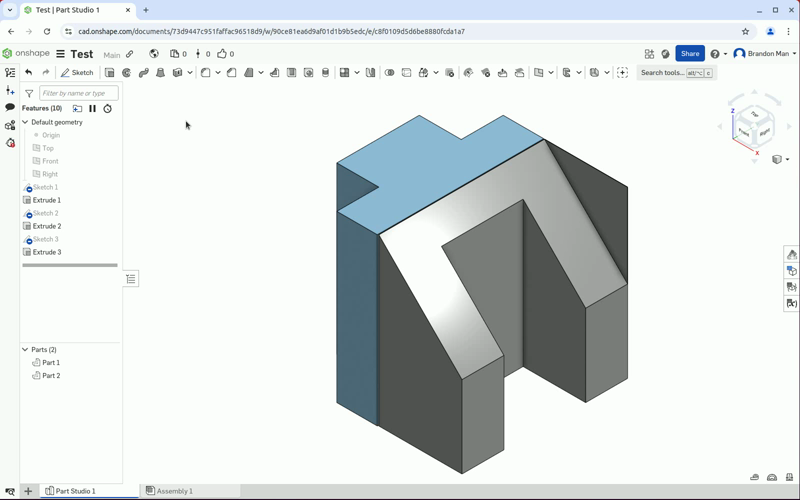
mouse_move(73, 189)
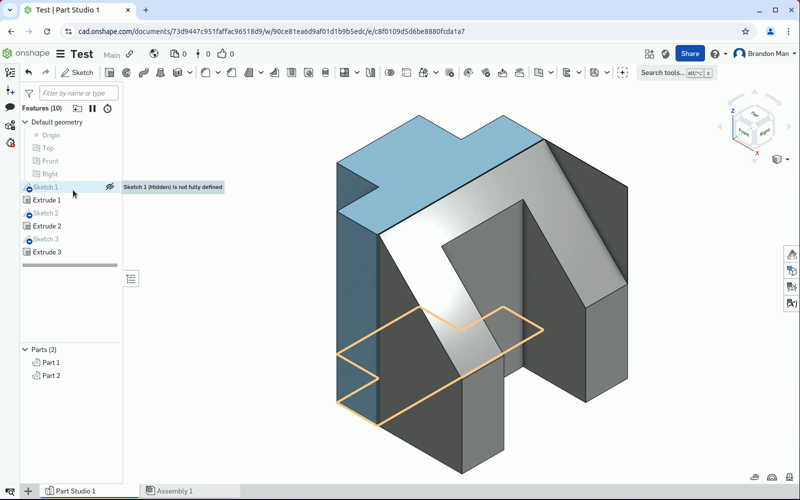
click(73, 189)